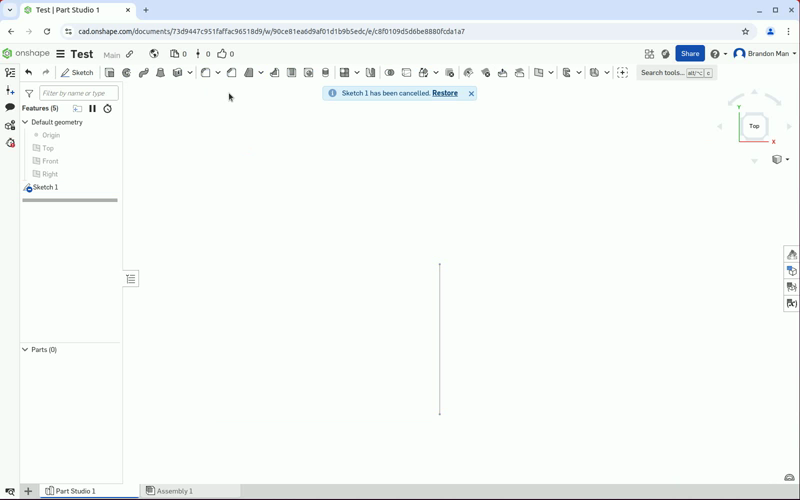
key(shift+h)
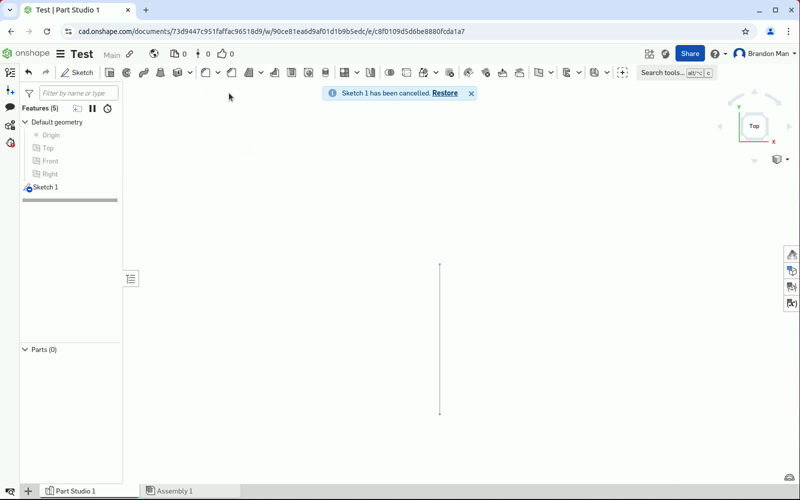
key(shift+s)
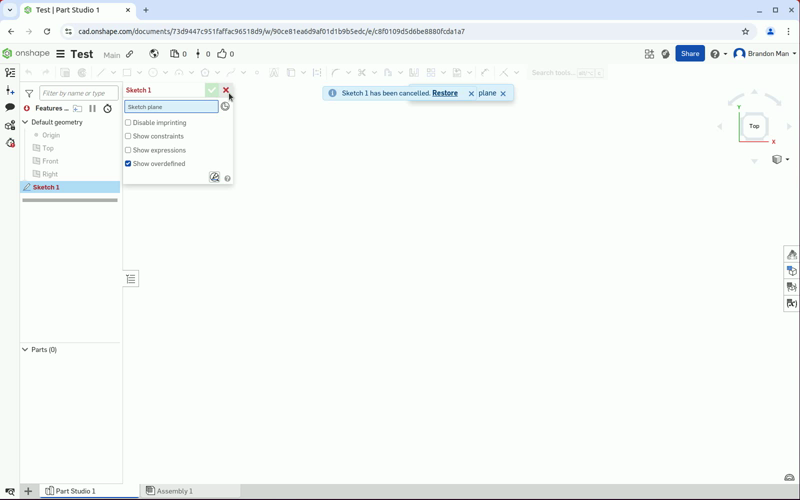
mouse_move(73, 150)
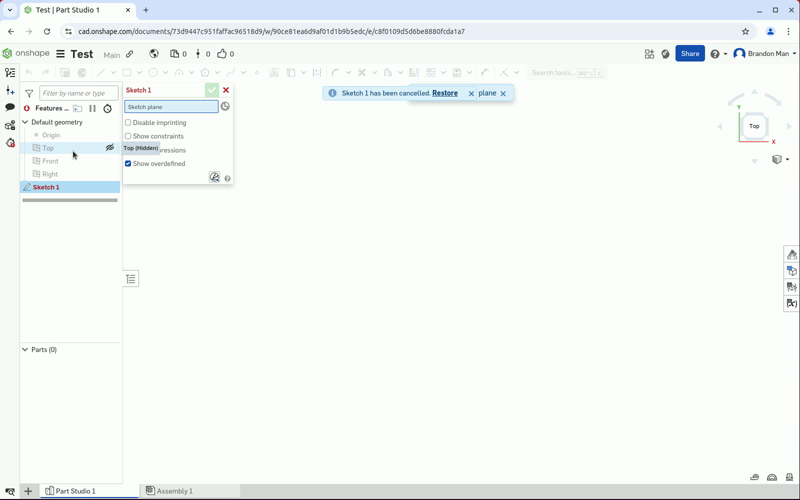
click(73, 150)
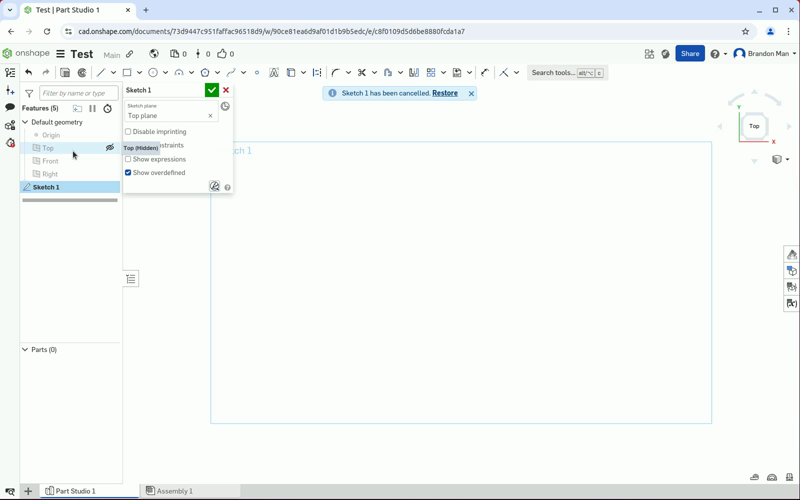
mouse_move(73, 352)
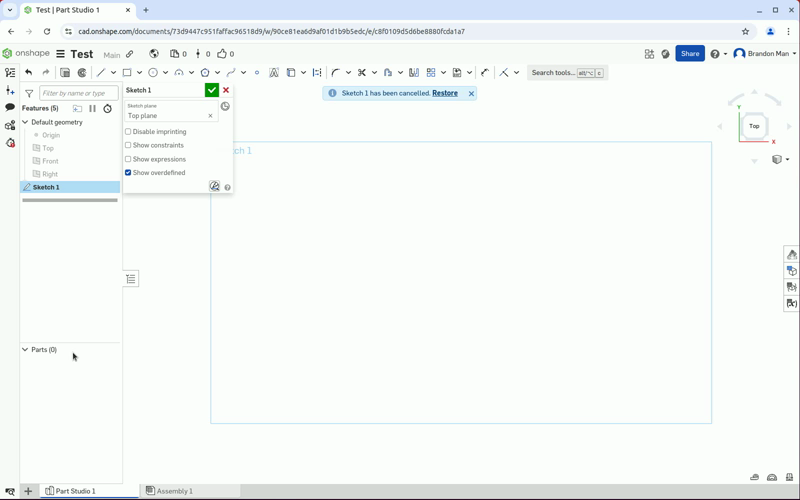
key(y)
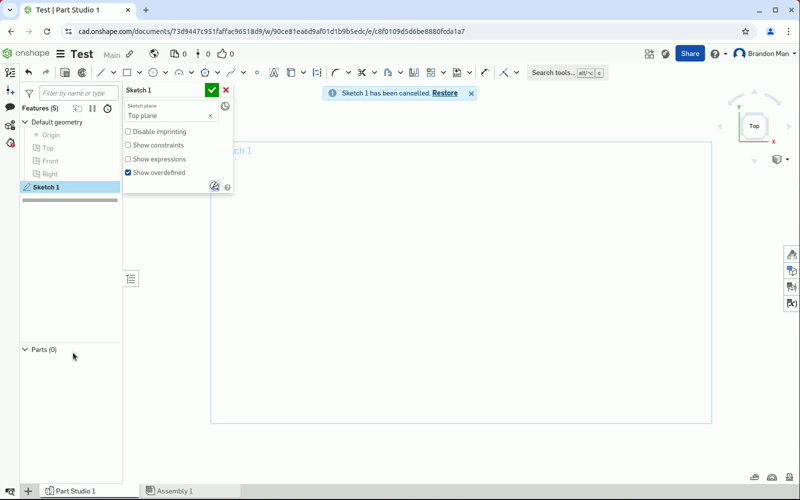
key(c)
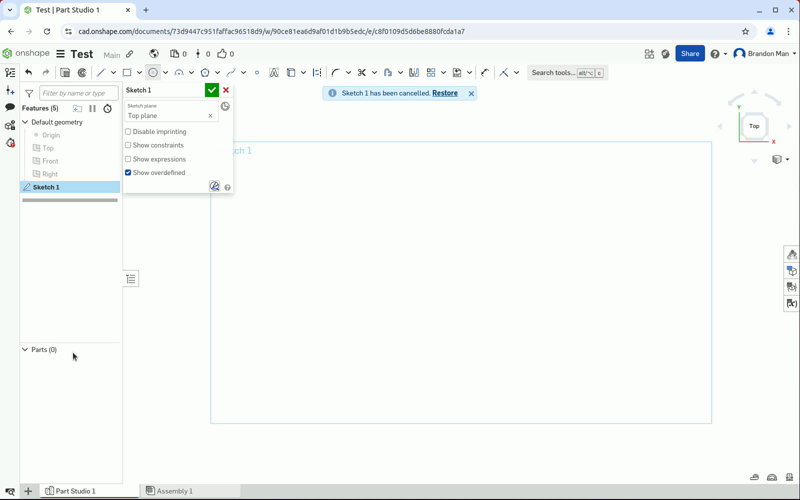
key_down(shift)
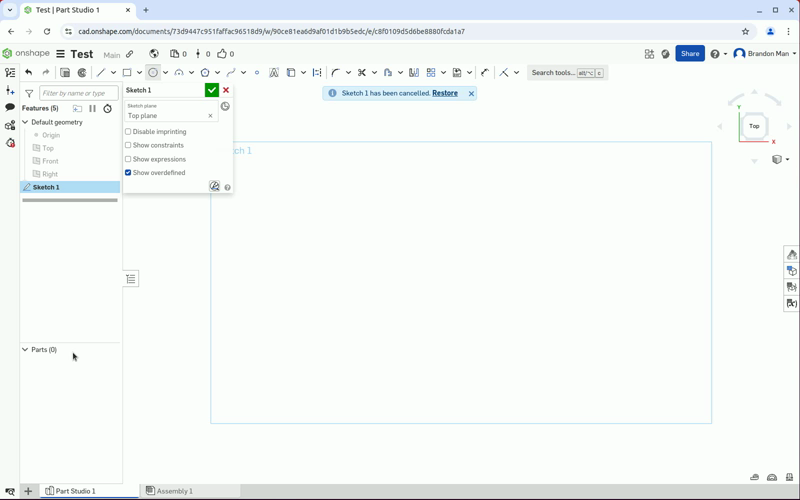
mouse_move(461, 282)
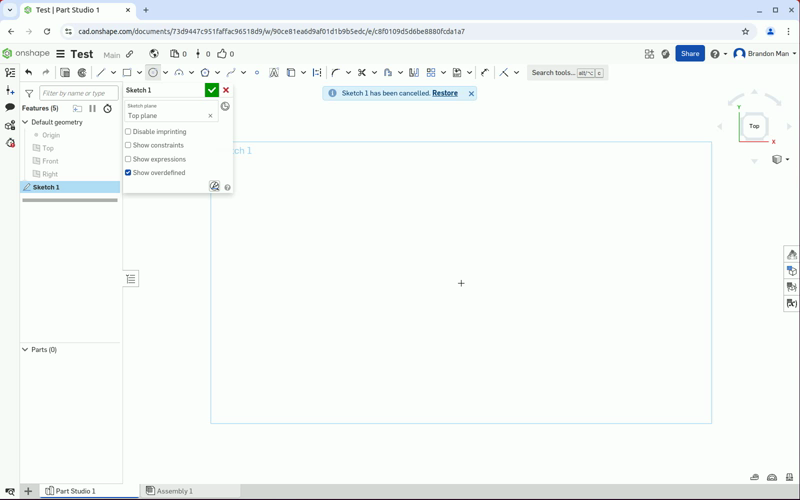
click(461, 282)
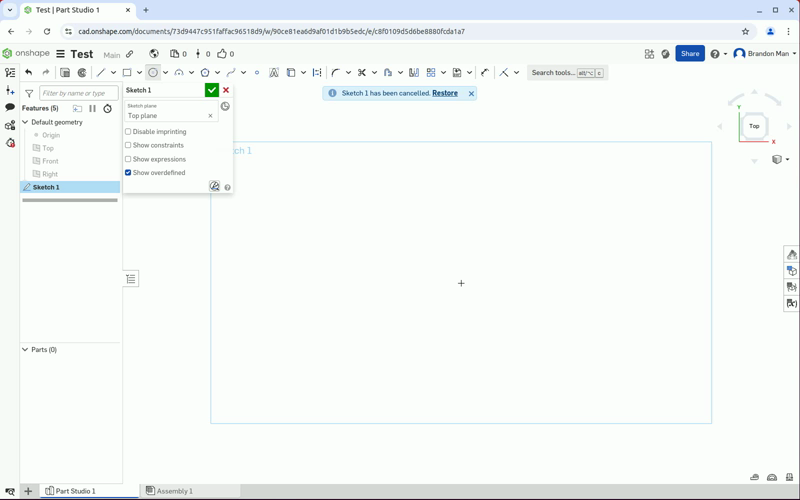
key_up(shift)
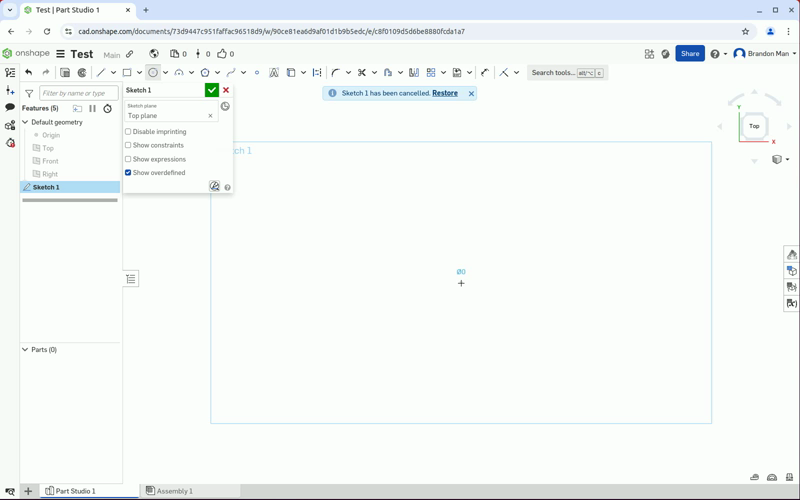
mouse_move(574, 282)
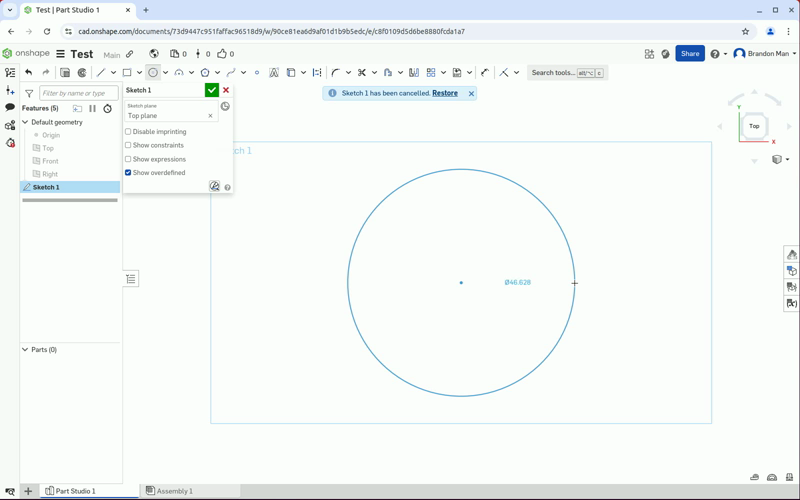
click(574, 282)
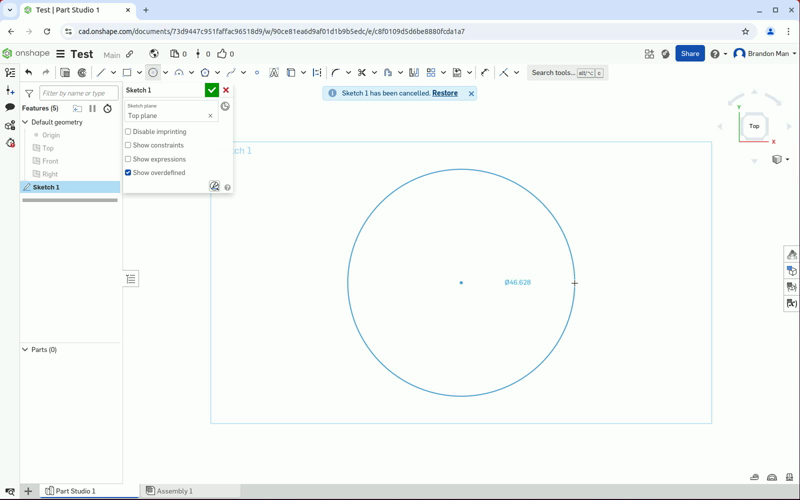
key(esc)
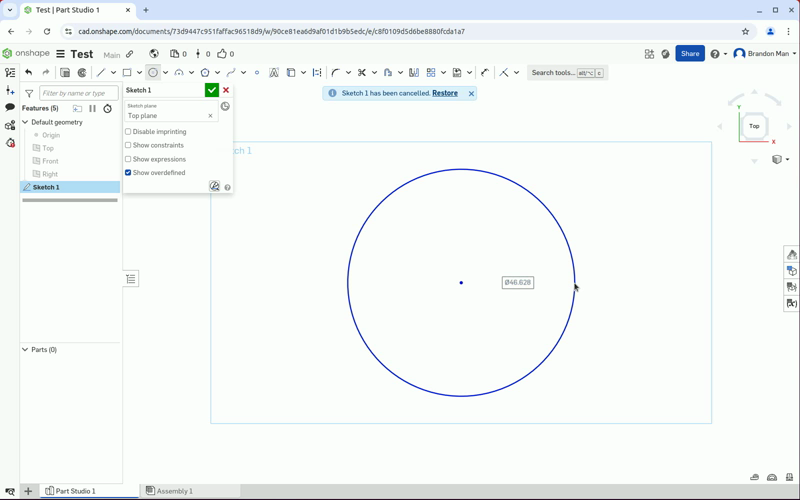
key(c)
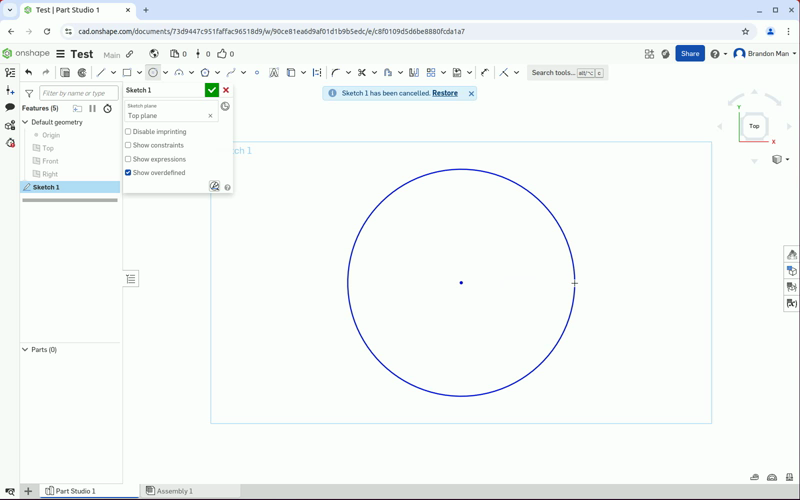
key_down(shift)
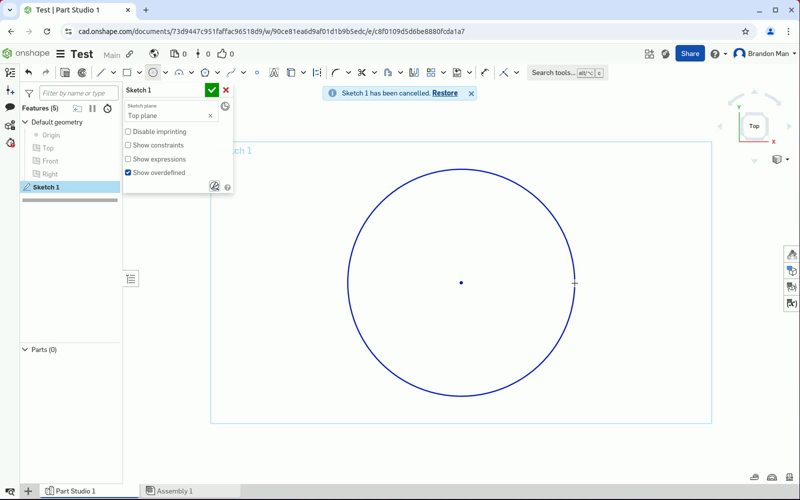
mouse_move(461, 282)
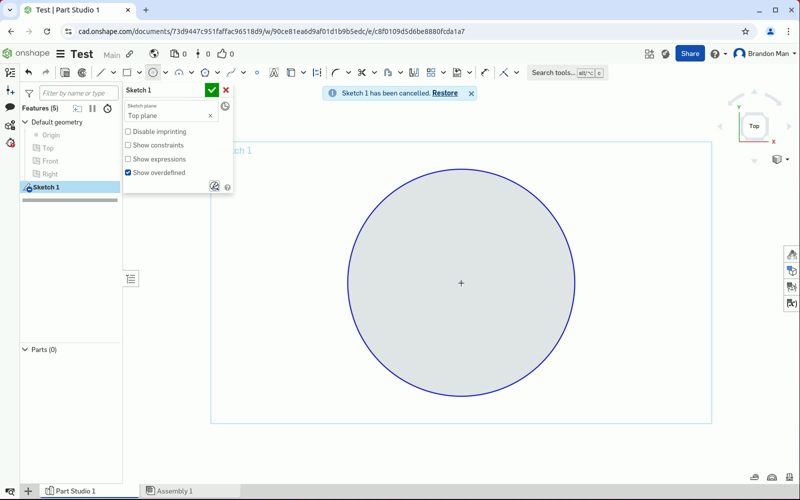
click(461, 282)
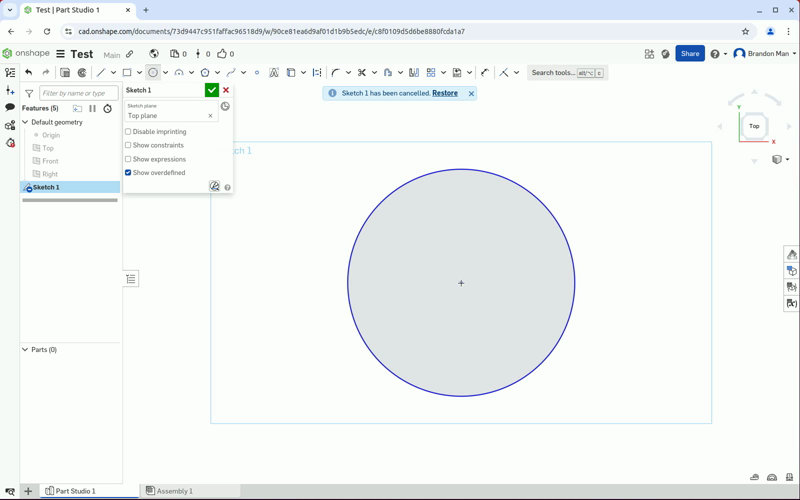
key_up(shift)
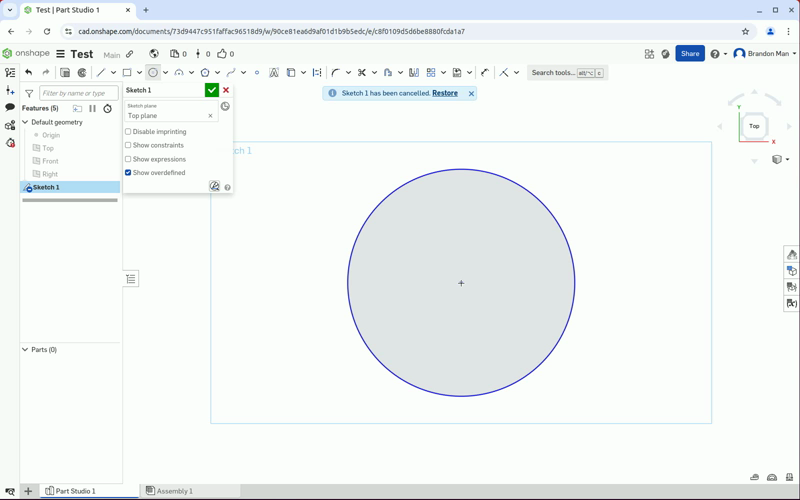
mouse_move(529, 282)
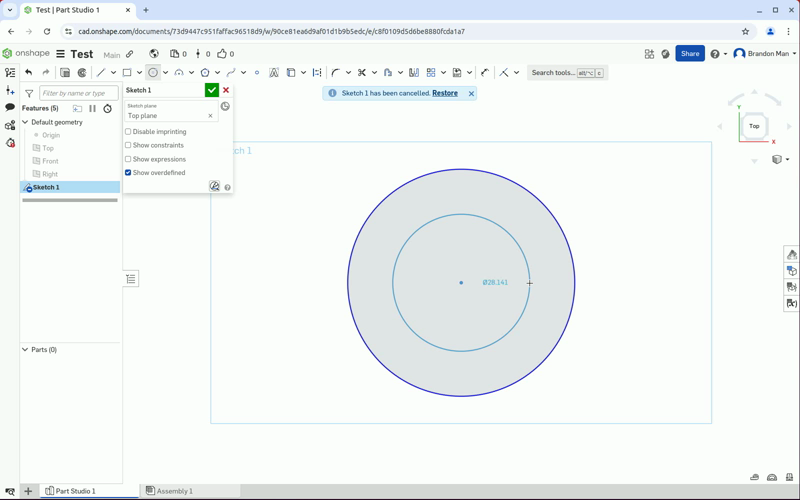
click(529, 282)
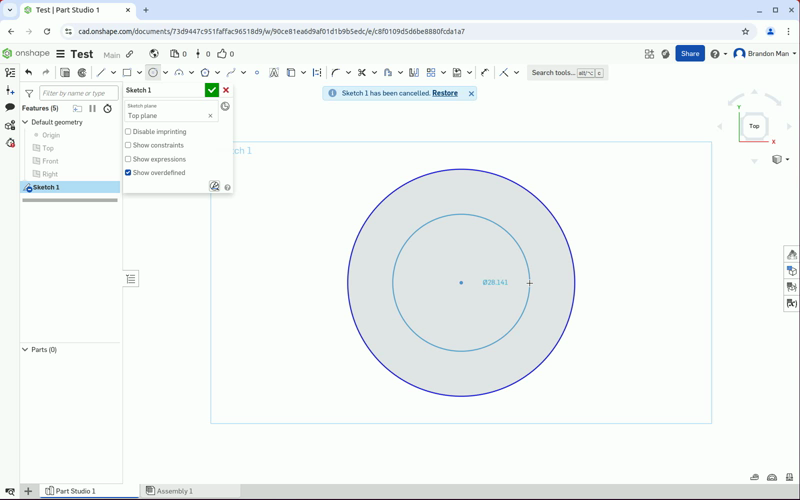
key(esc)
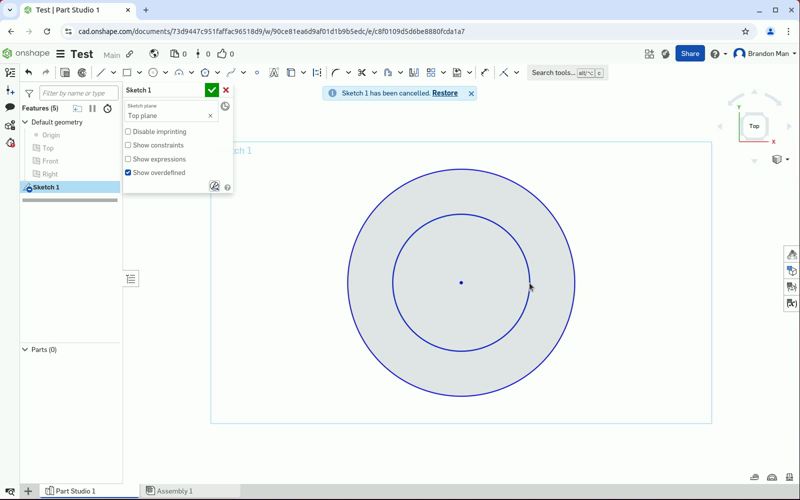
mouse_move(450, 377)
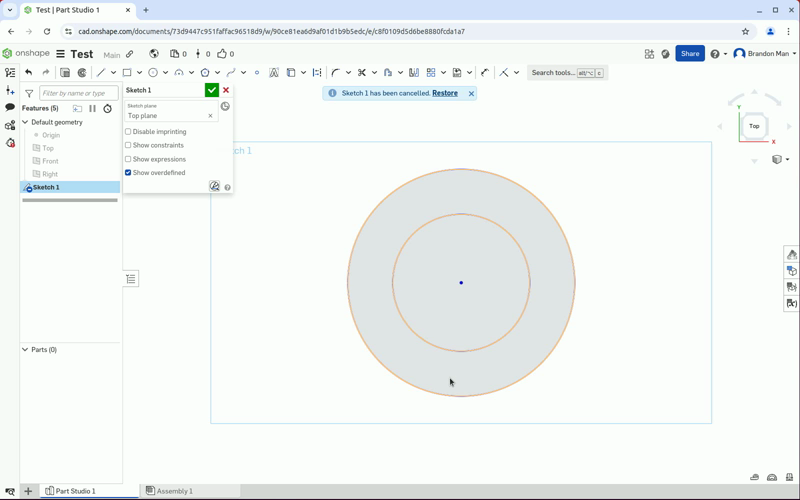
click(450, 377)
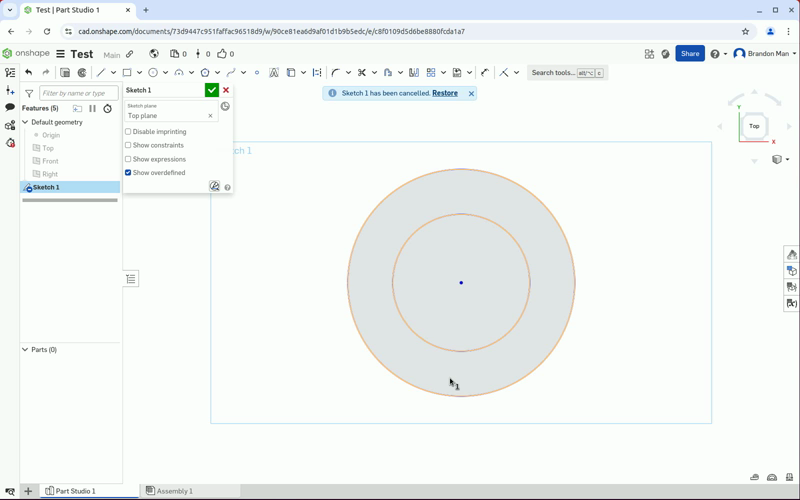
mouse_move(73, 352)
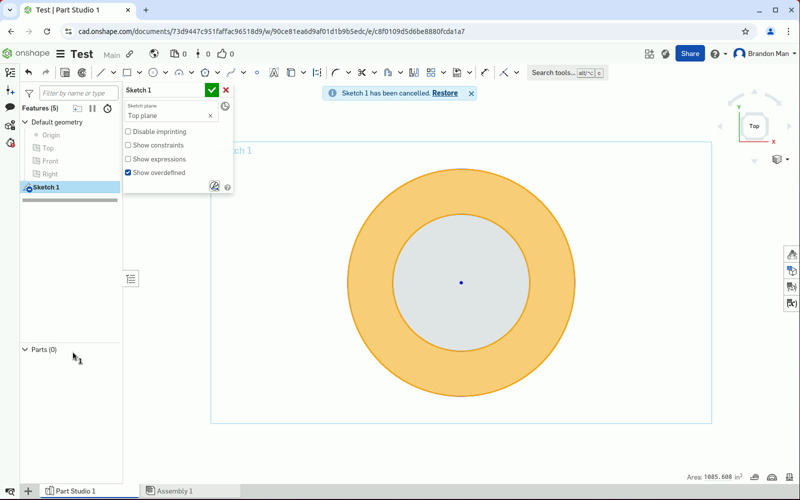
key(shift+y)
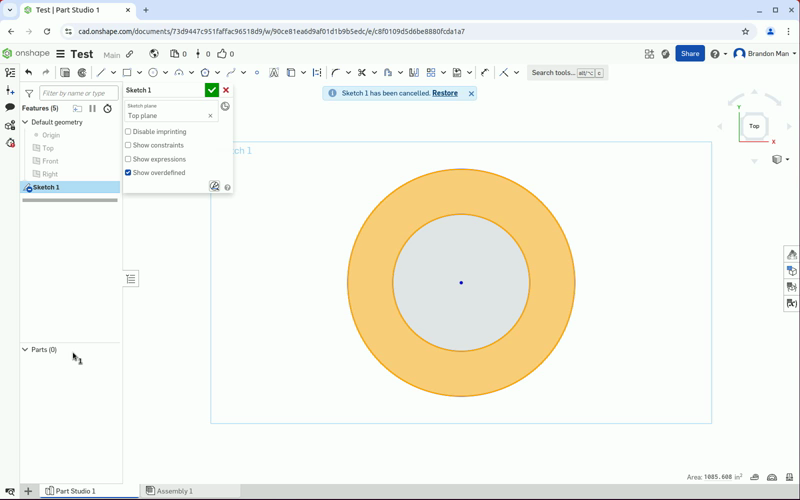
key(shift+e)
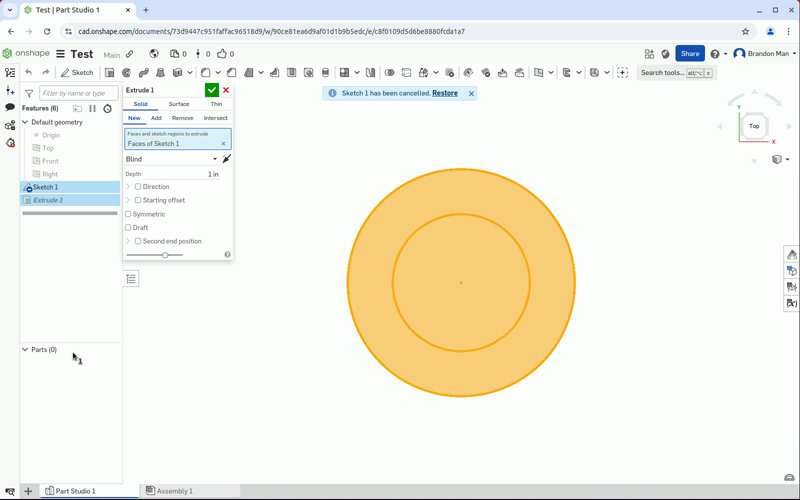
mouse_move(143, 106)
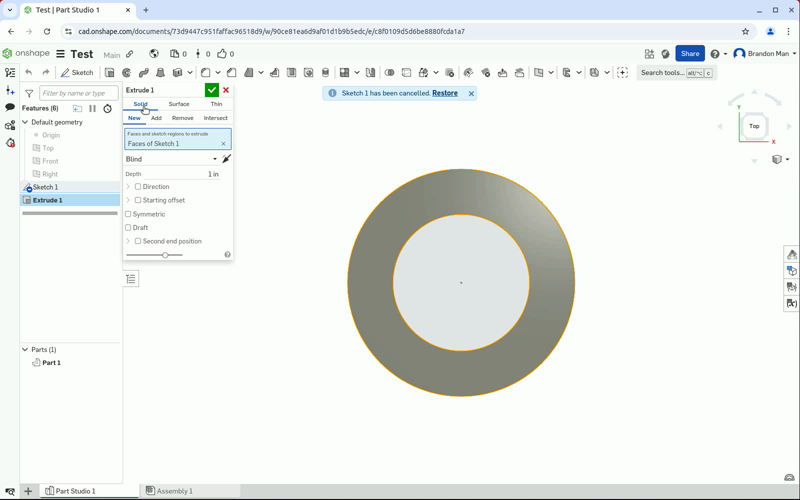
click(143, 106)
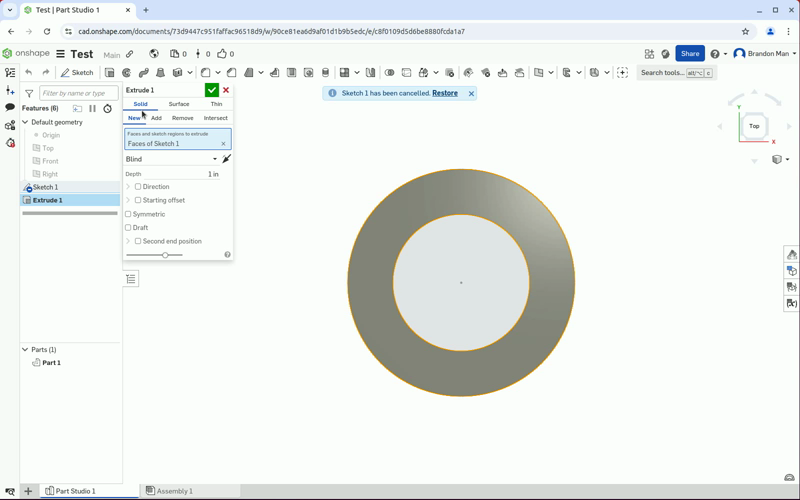
mouse_move(137, 120)
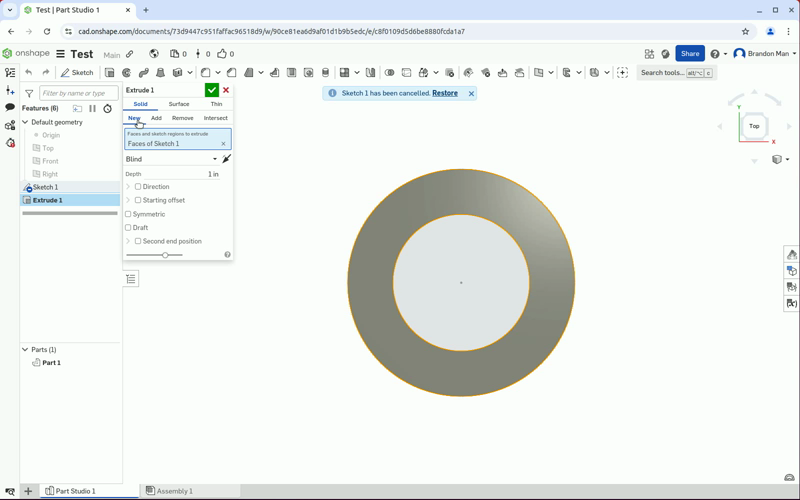
click(137, 120)
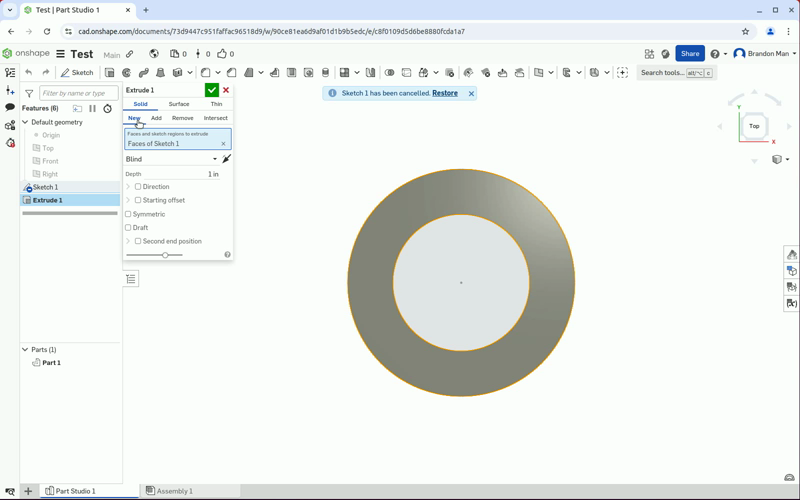
key(tab, 4)
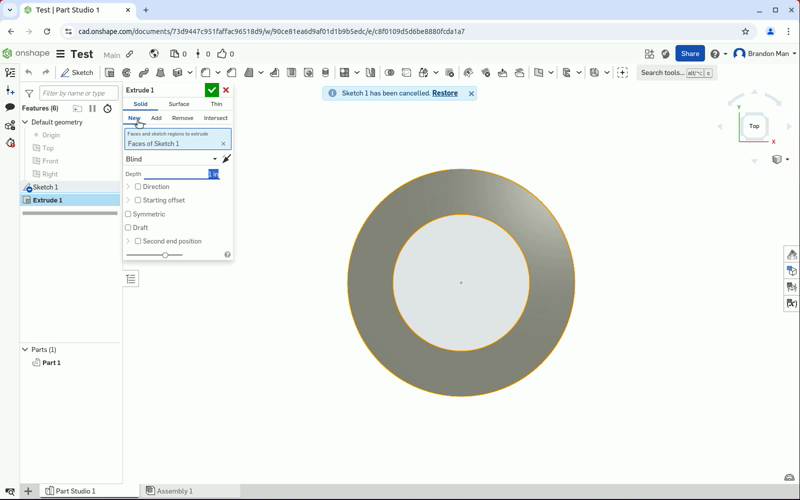
text(1.685)
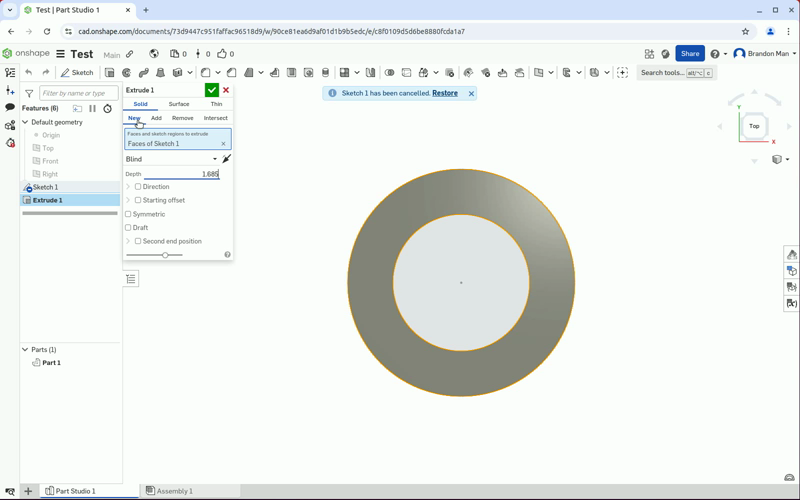
key(enter)
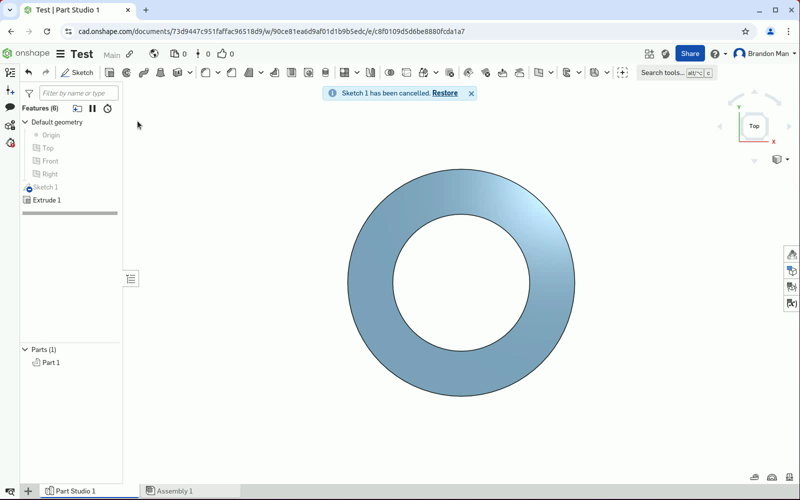
key(shift+h)
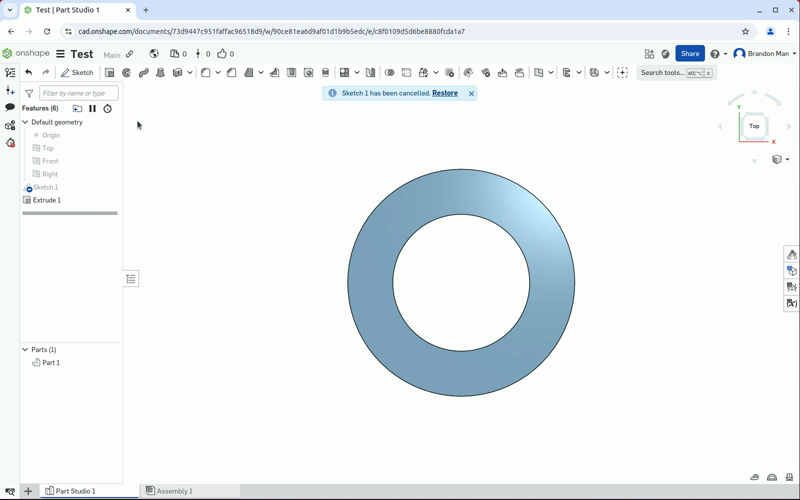
key(shift+h)
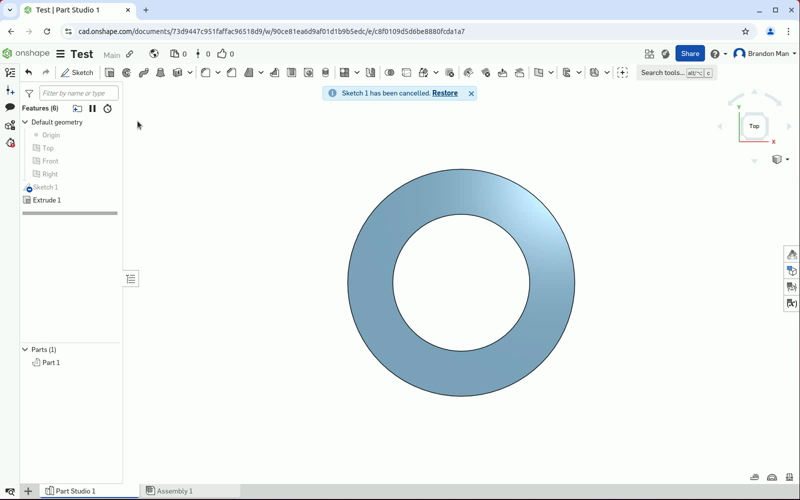
mouse_move(73, 189)
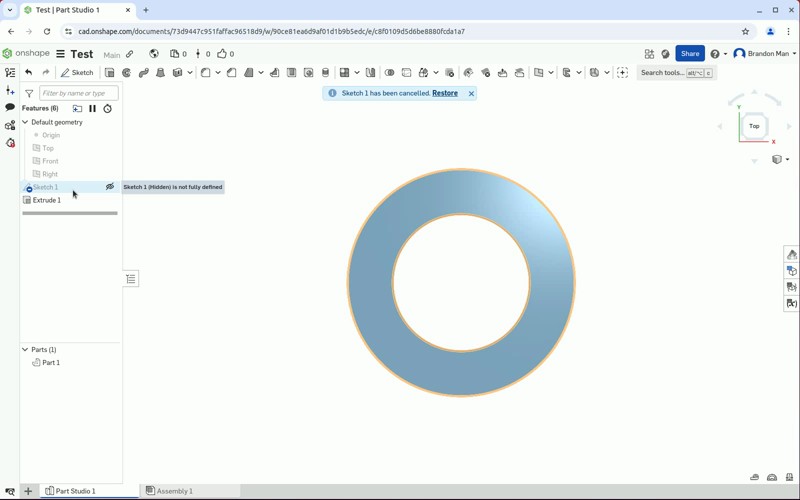
click(73, 189)
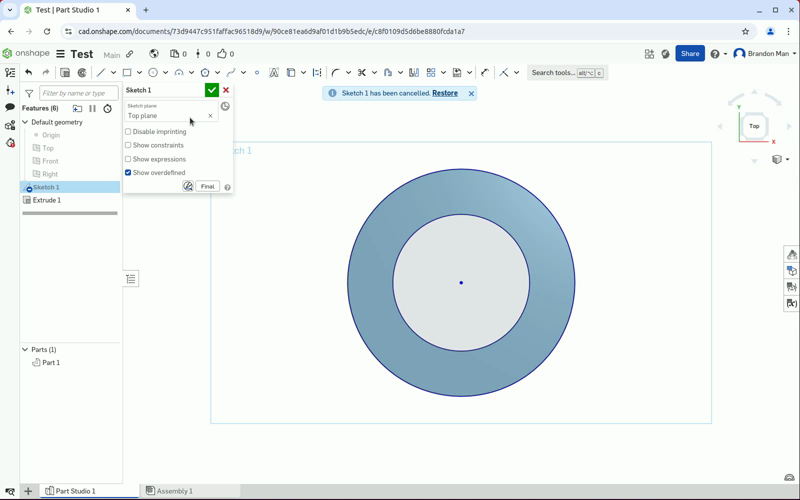
mouse_move(229, 92)
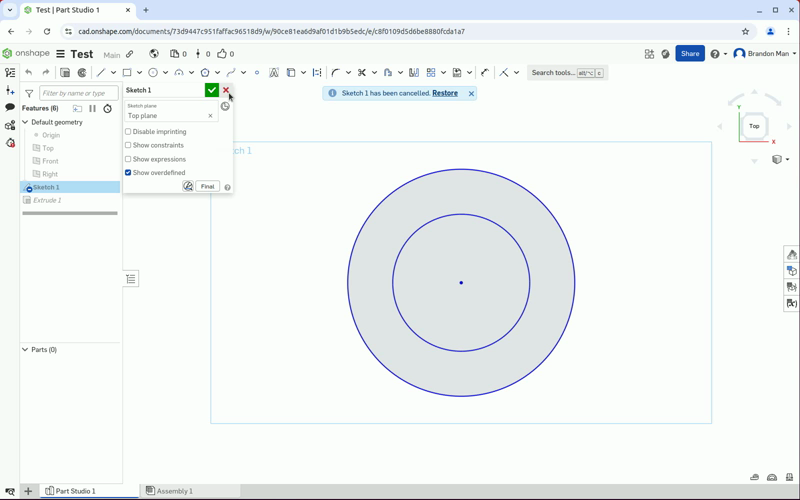
click(229, 92)
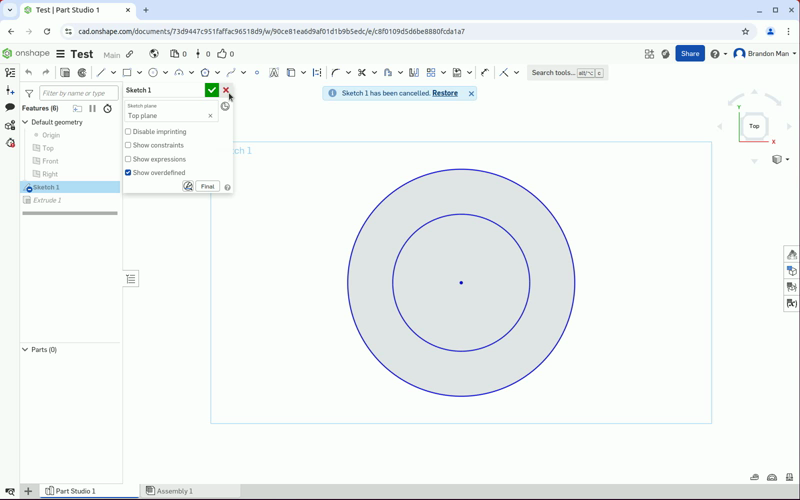
key(shift+s)
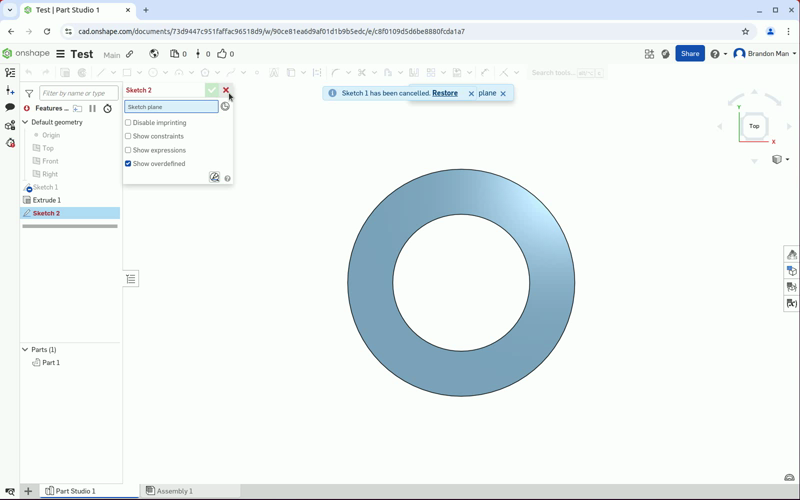
mouse_move(73, 150)
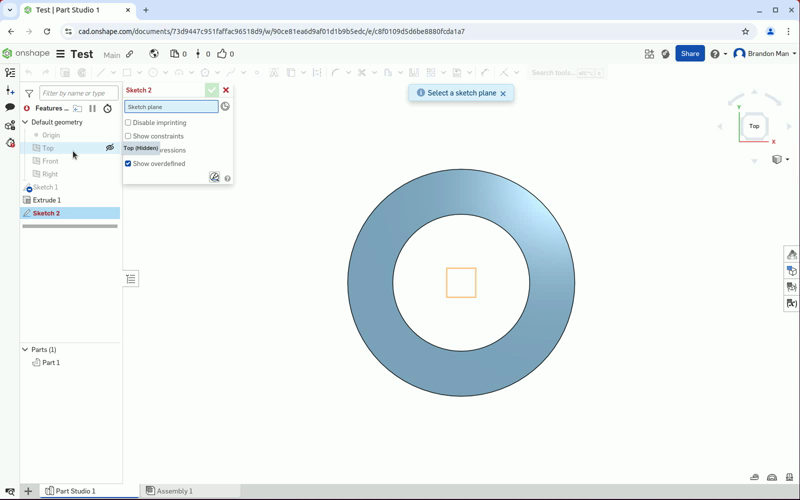
click(73, 150)
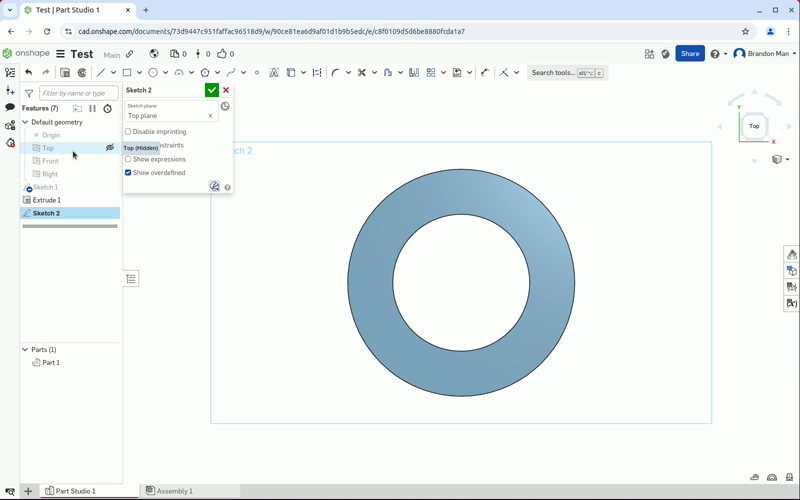
mouse_move(73, 352)
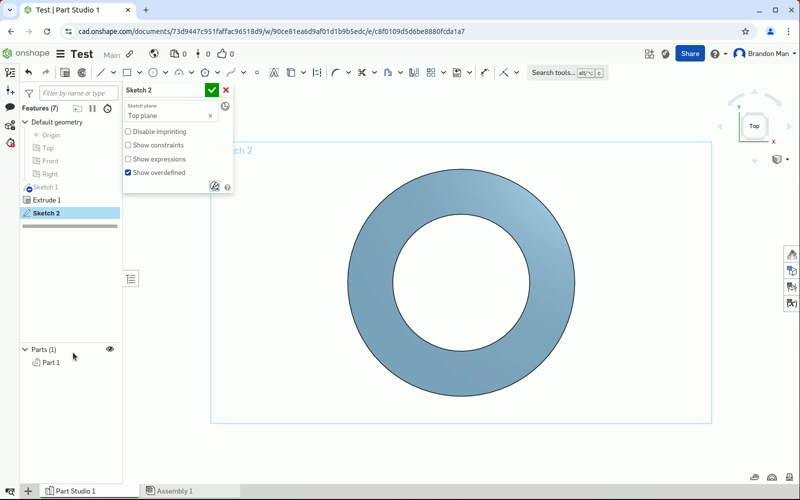
key(y)
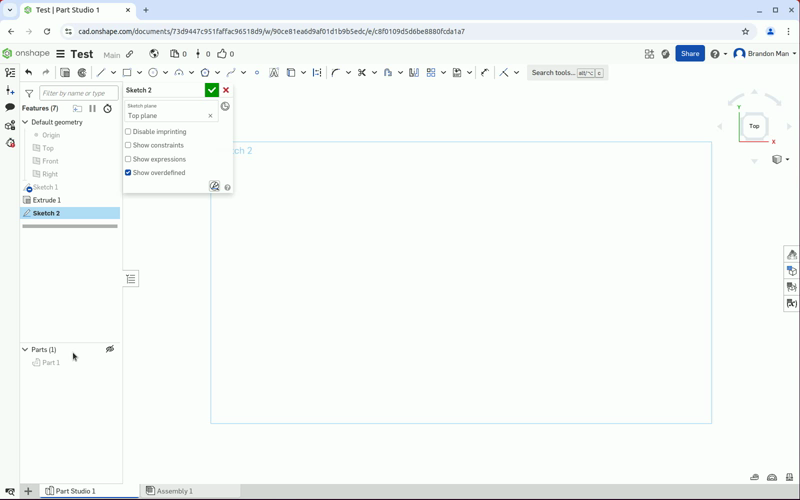
key(c)
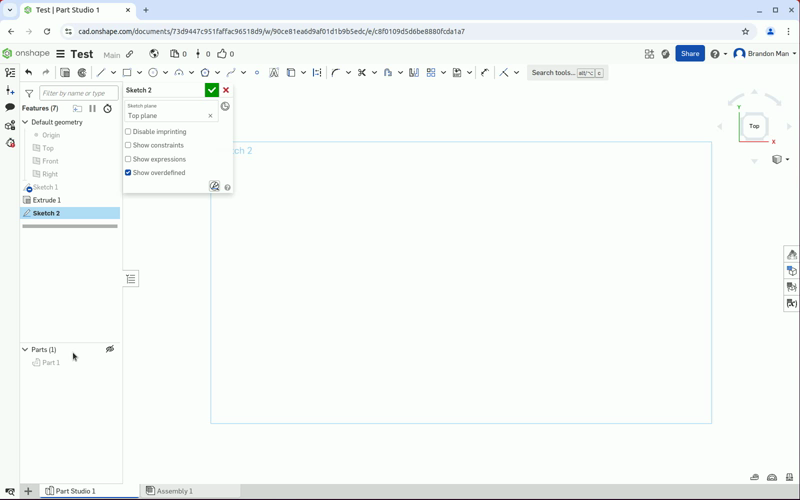
key_down(shift)
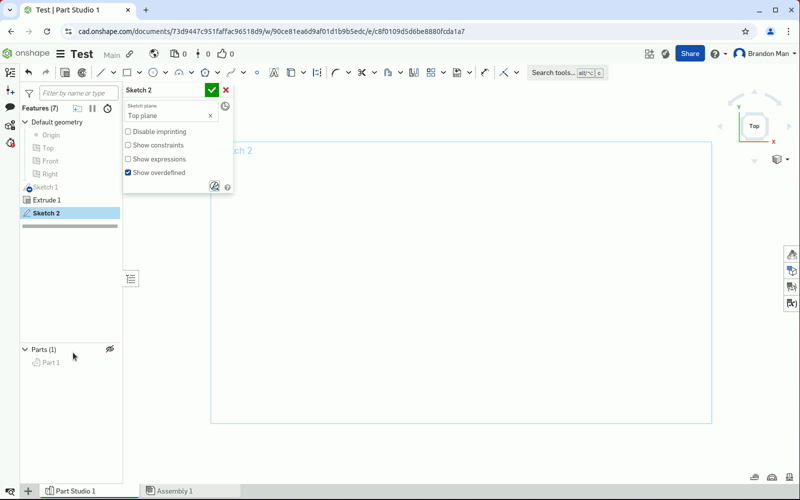
mouse_move(461, 282)
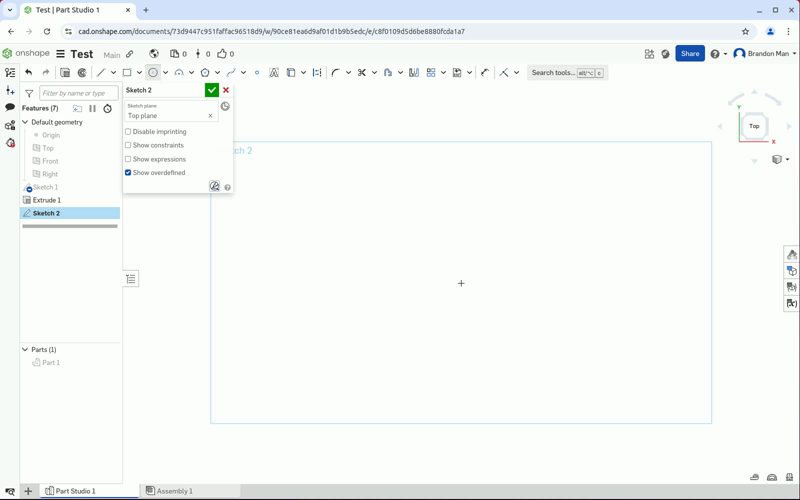
click(461, 282)
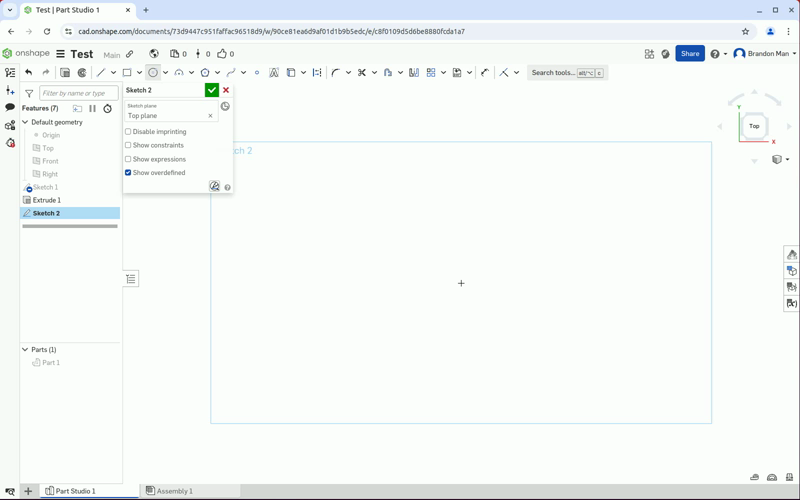
key_up(shift)
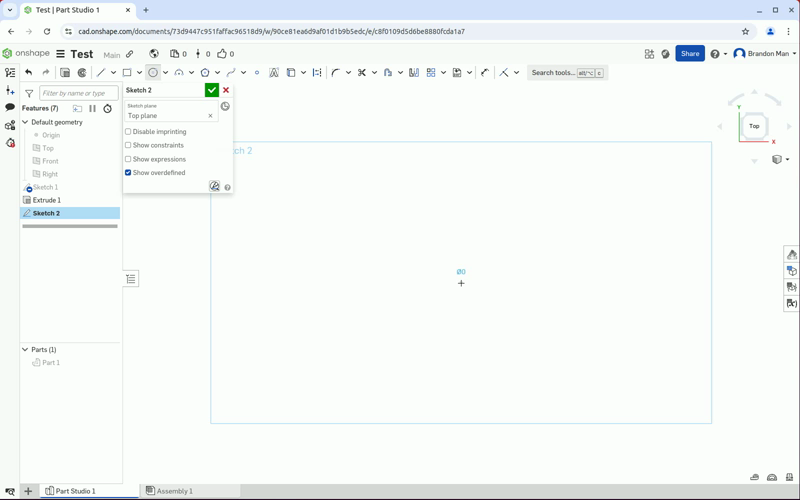
mouse_move(522, 282)
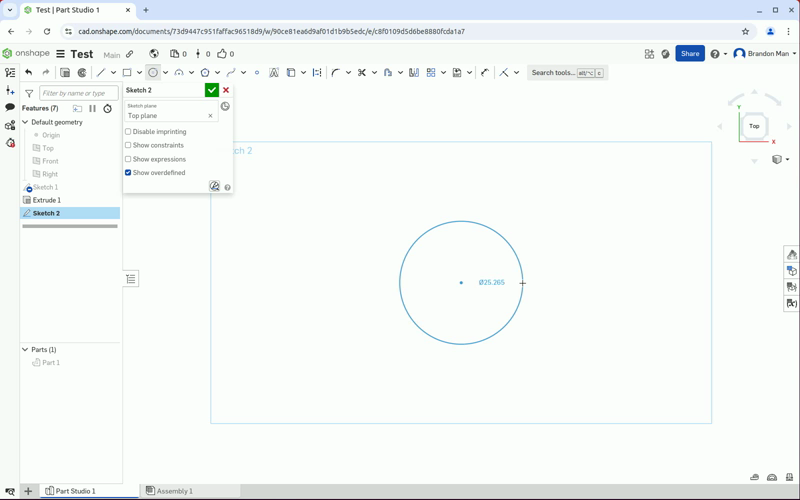
click(522, 282)
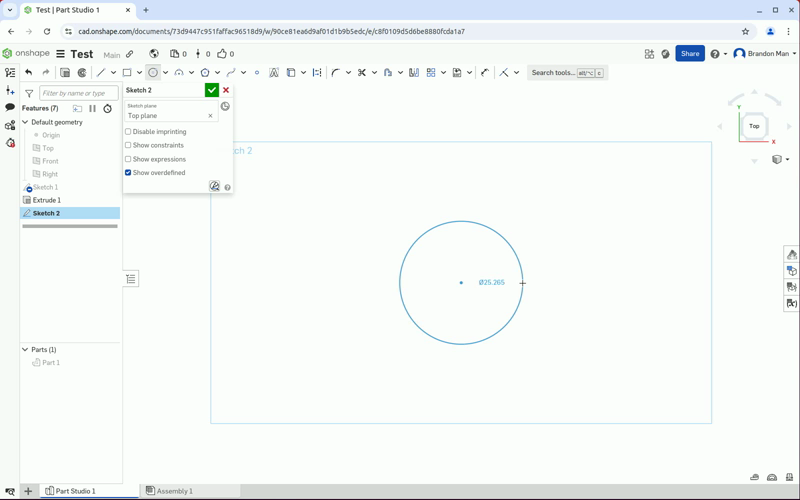
key(esc)
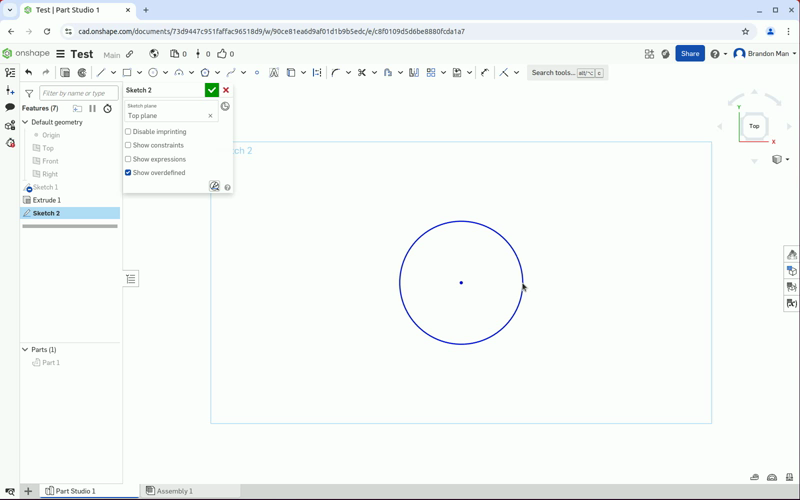
key(c)
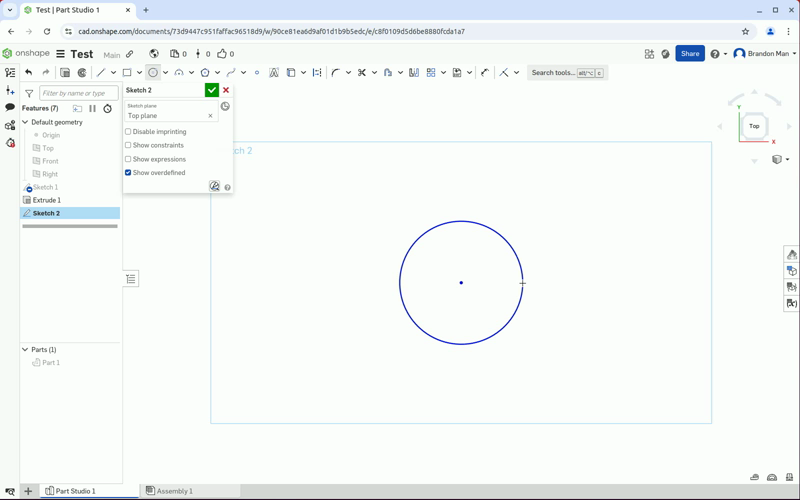
key_down(shift)
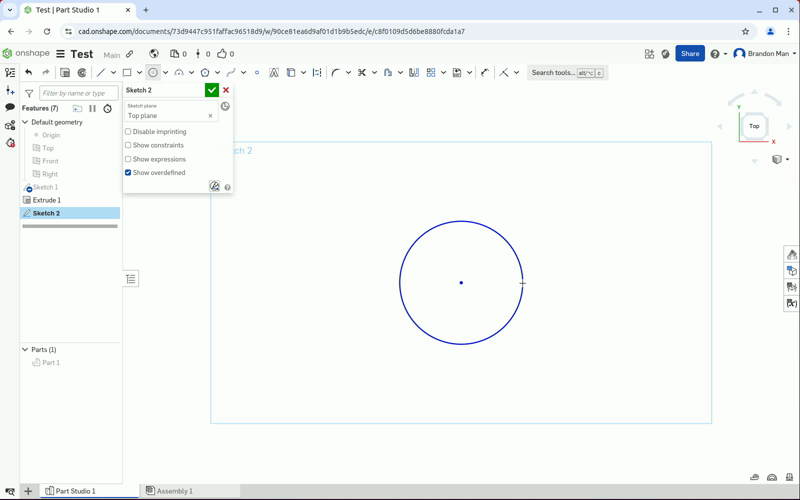
mouse_move(461, 282)
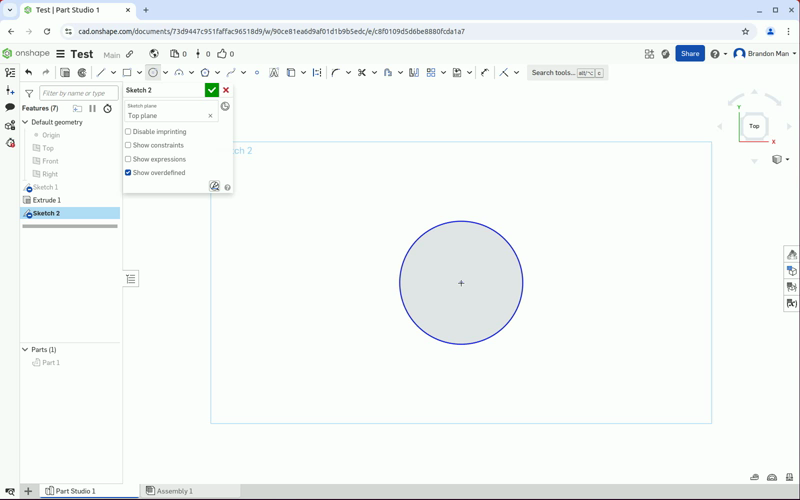
click(461, 282)
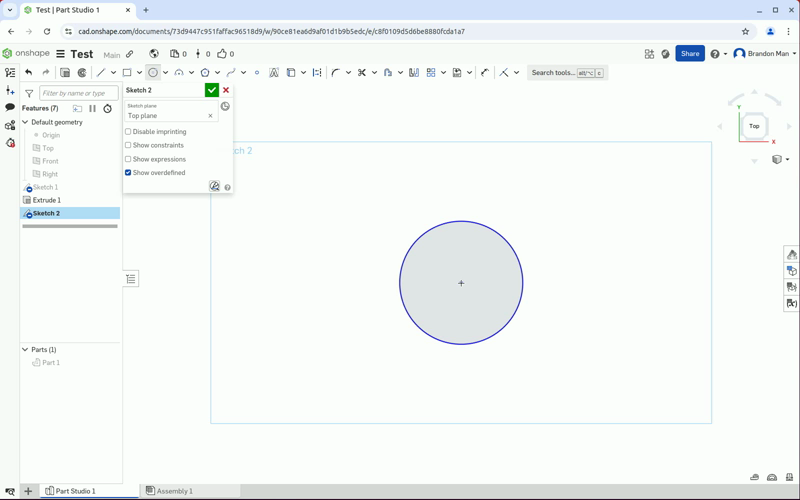
key_up(shift)
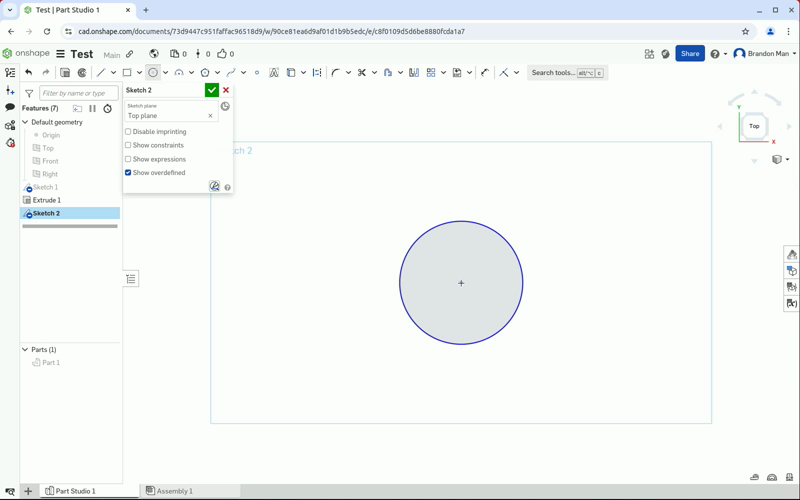
mouse_move(467, 282)
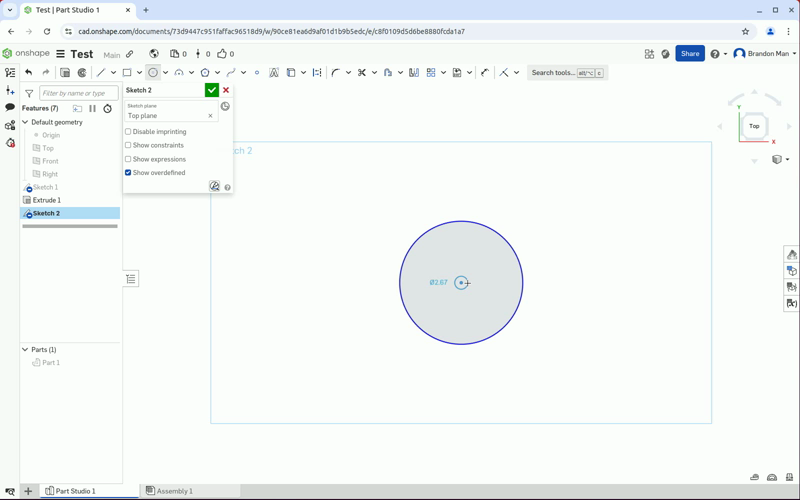
click(467, 282)
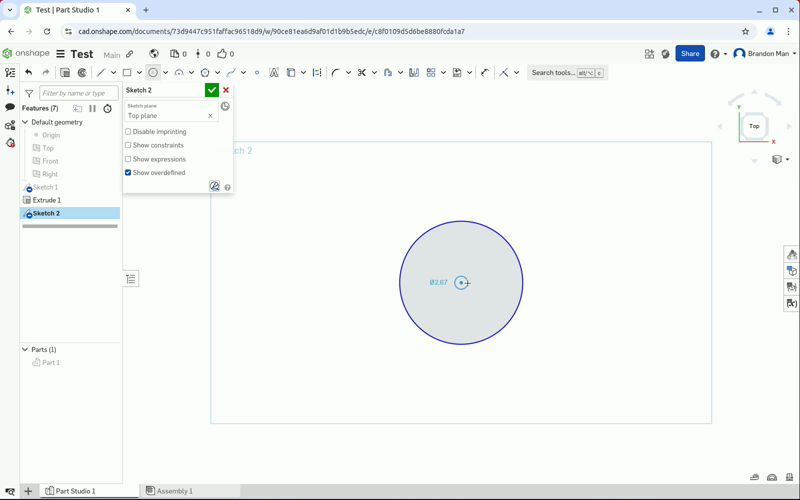
key(esc)
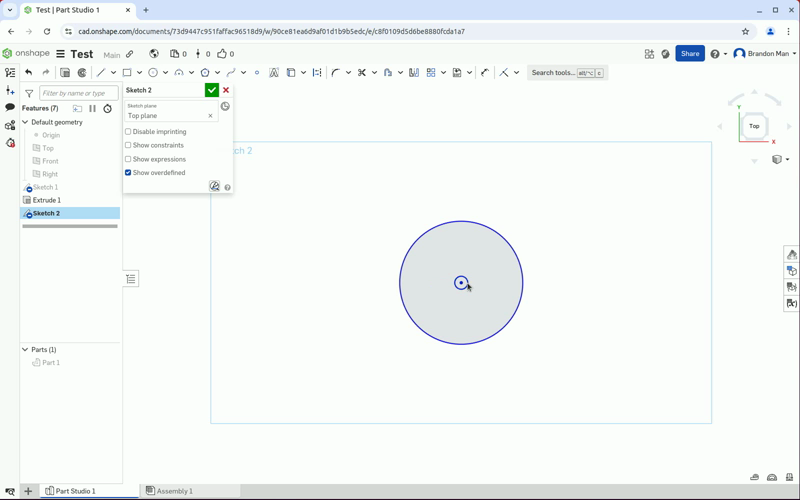
mouse_move(430, 261)
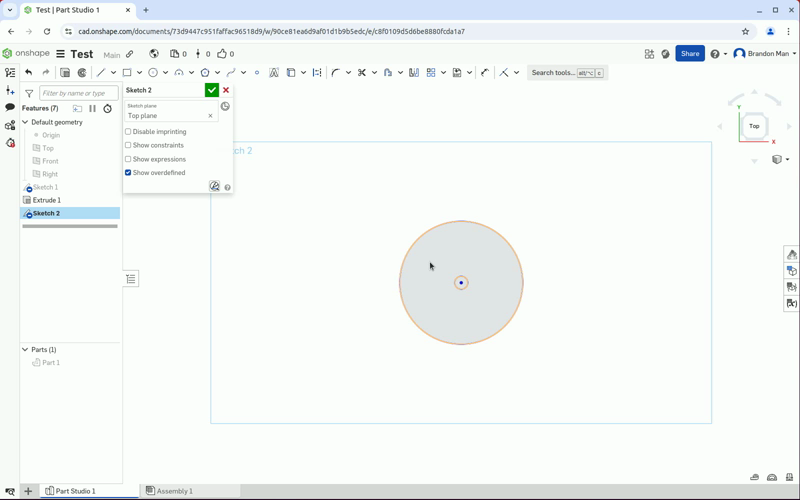
click(430, 261)
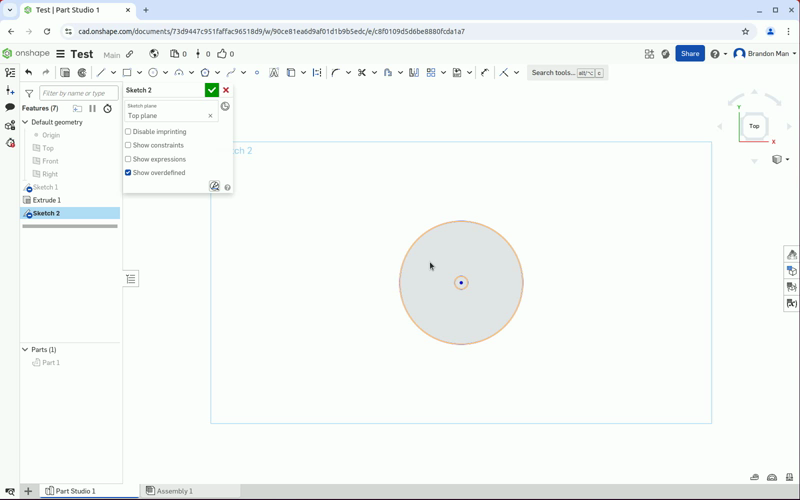
mouse_move(73, 352)
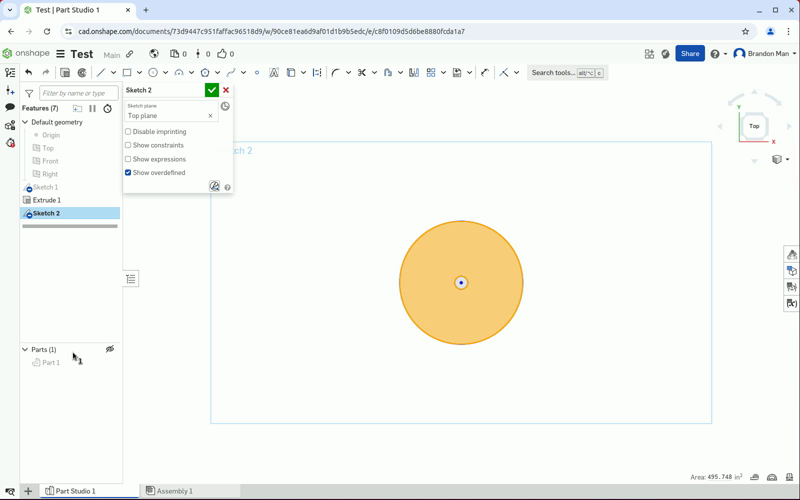
key(shift+y)
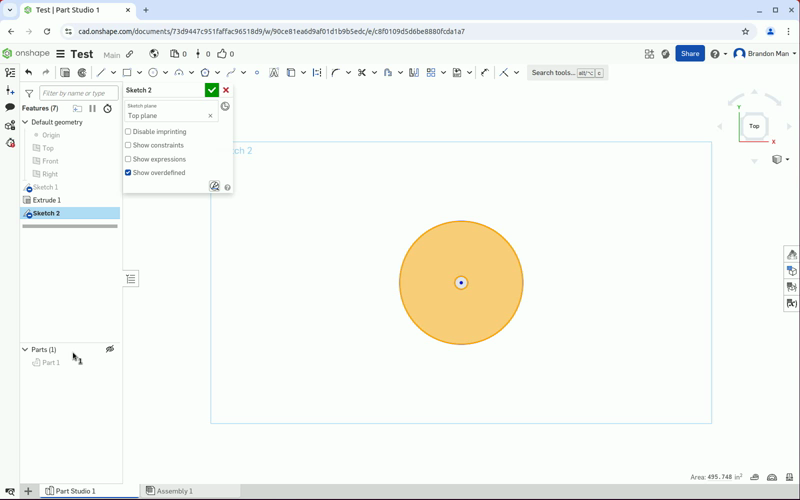
key(shift+e)
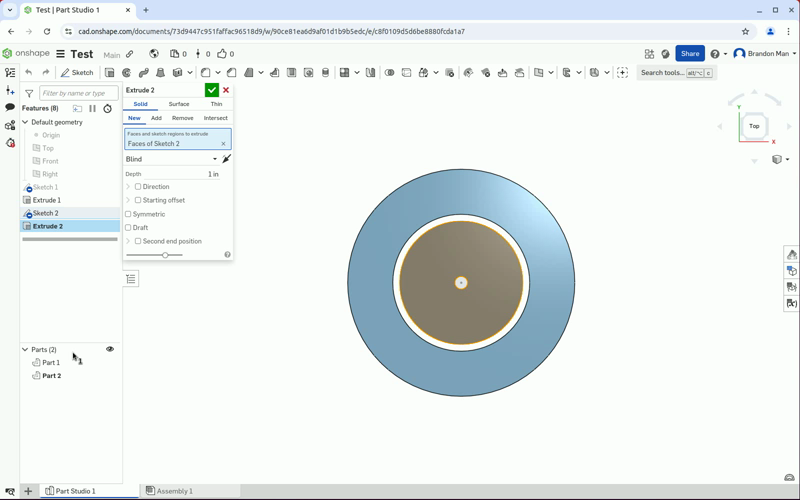
mouse_move(143, 106)
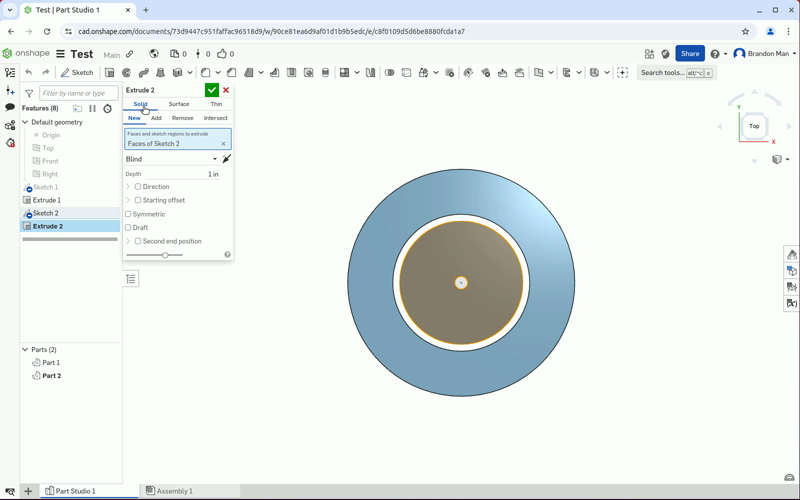
click(143, 106)
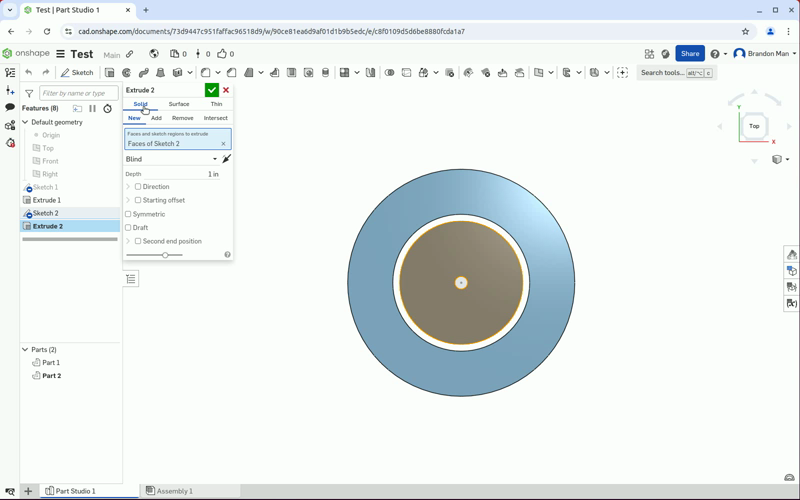
mouse_move(137, 120)
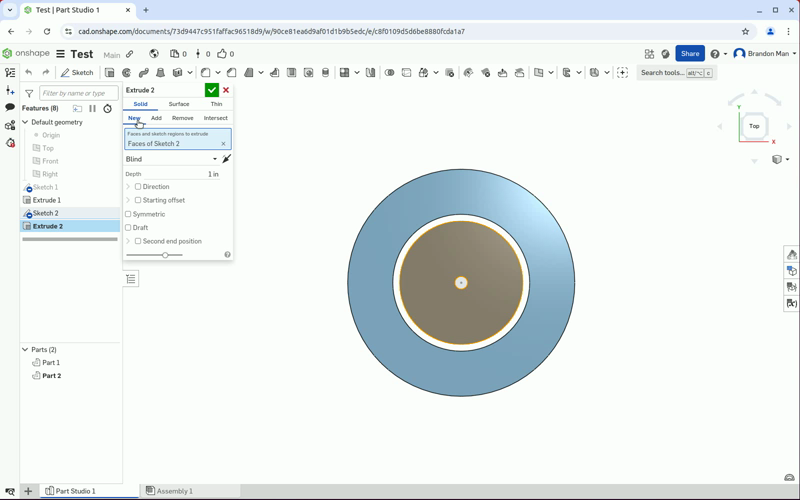
click(137, 120)
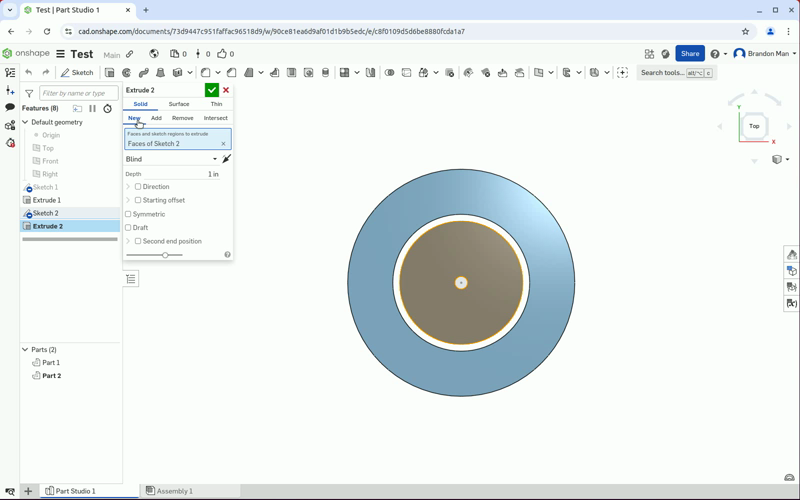
key(tab, 4)
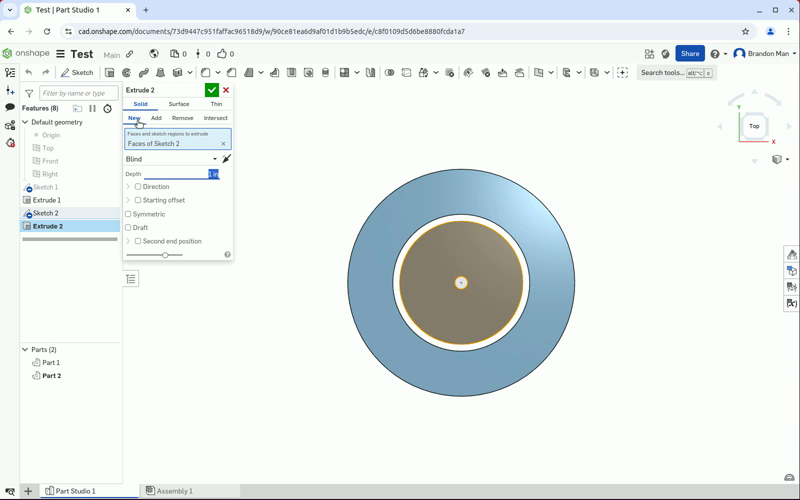
text(1.685)
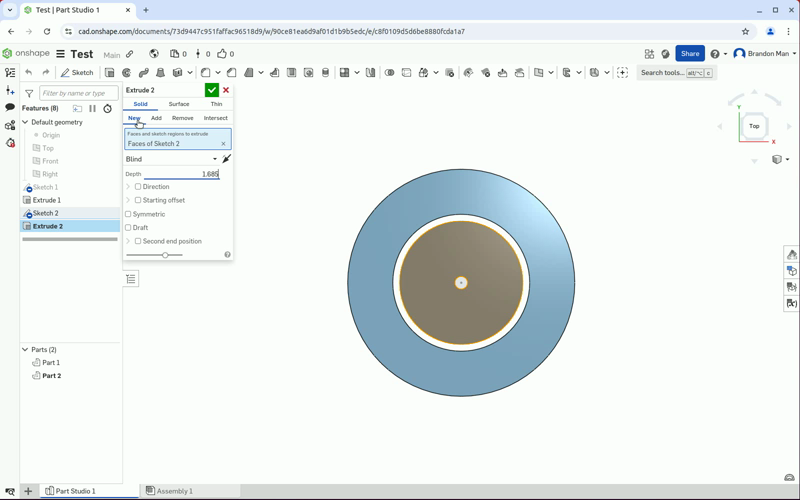
key(enter)
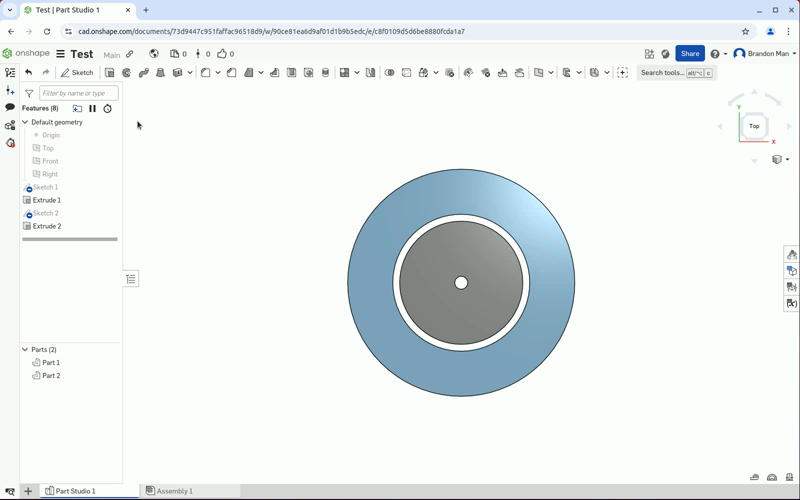
key(shift+h)
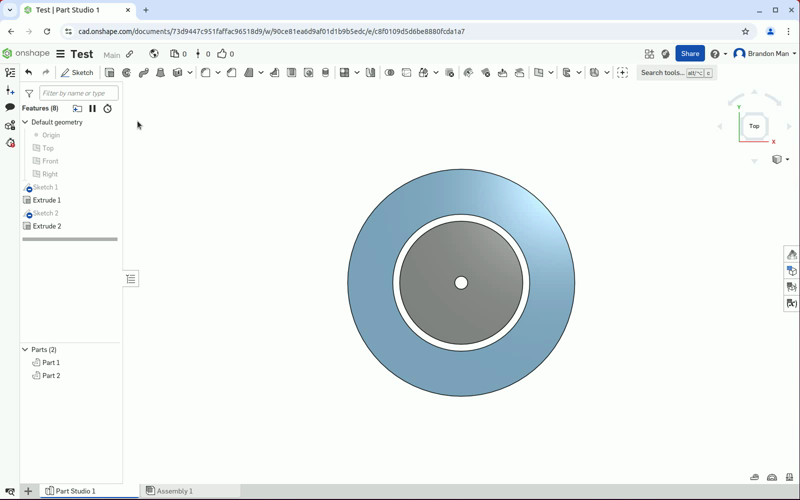
key(shift+h)
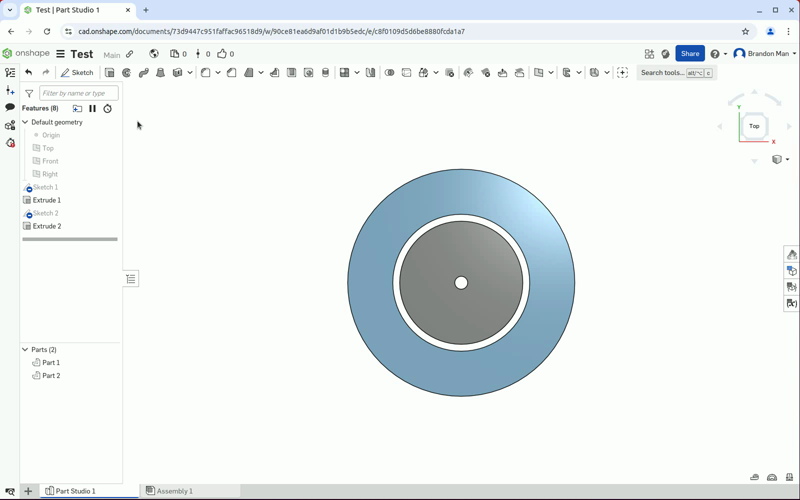
mouse_move(73, 189)
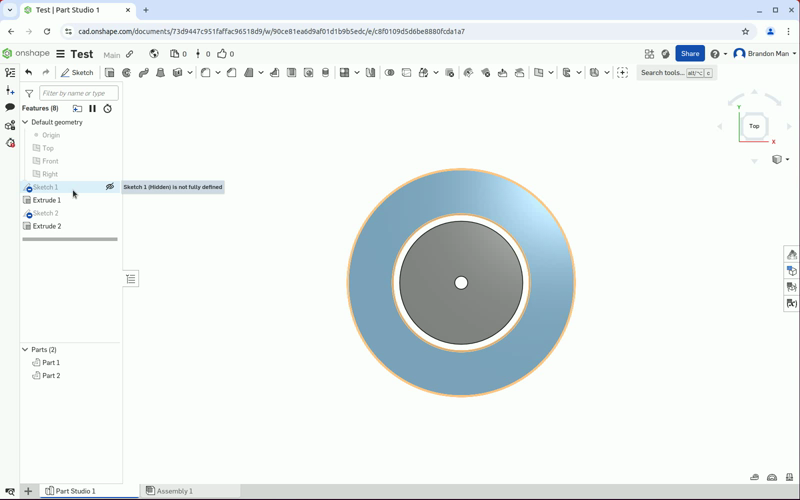
click(73, 189)
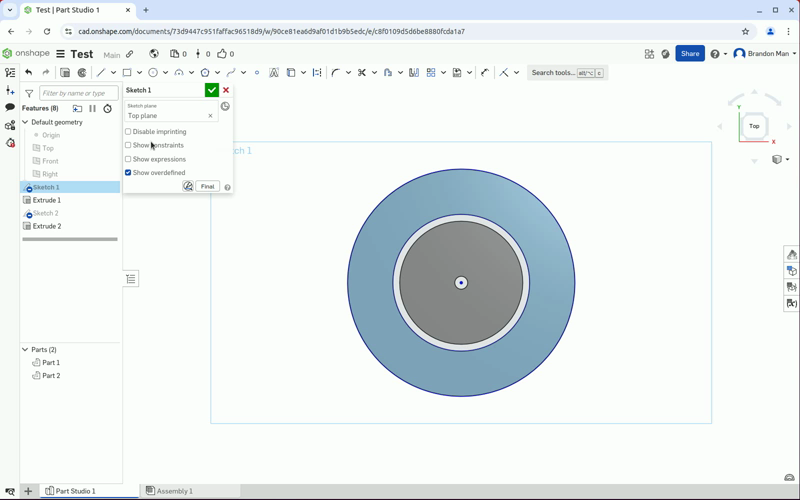
mouse_move(229, 92)
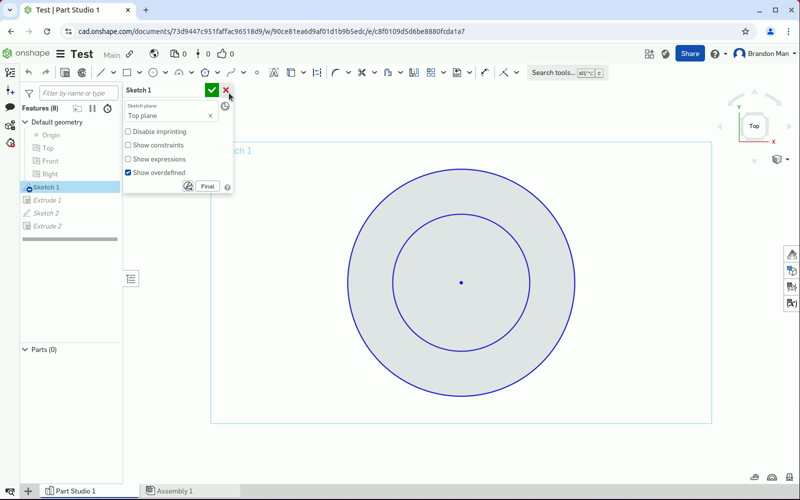
click(229, 92)
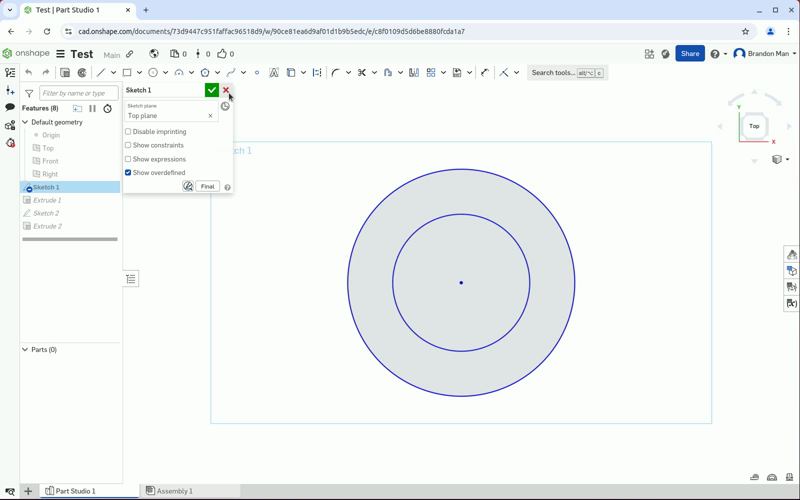
key(shift+s)
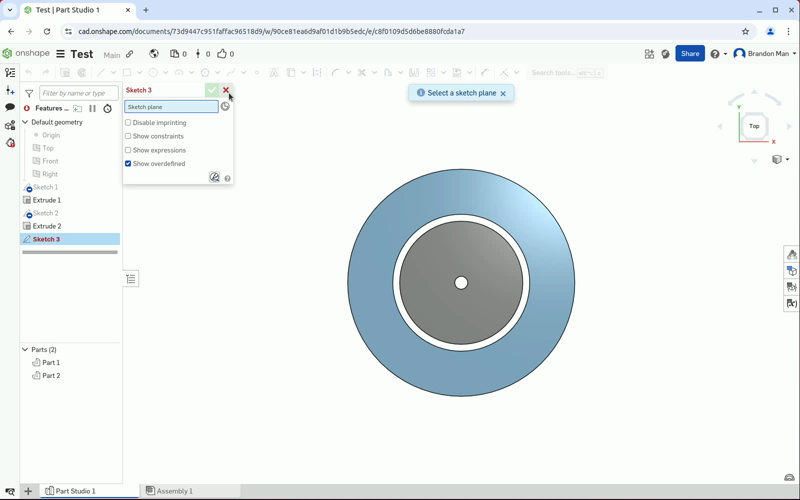
mouse_move(73, 150)
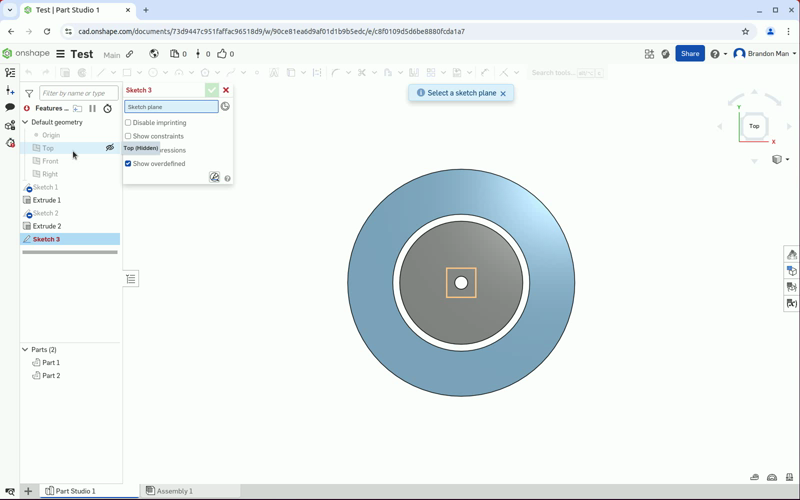
click(73, 150)
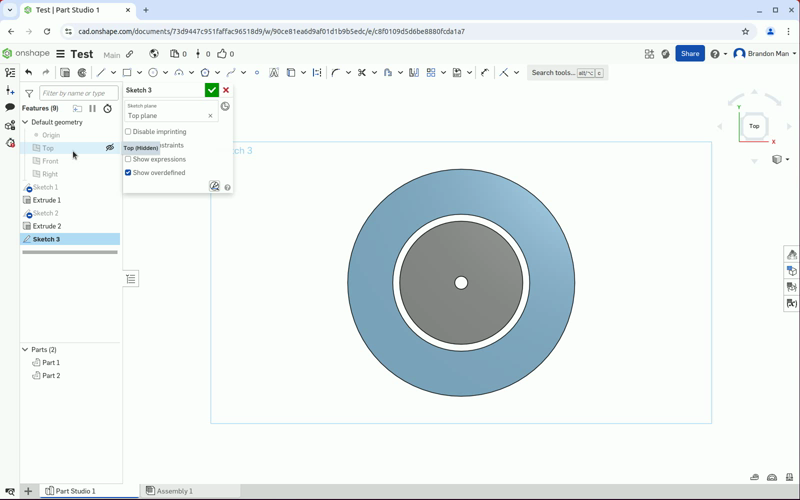
mouse_move(73, 352)
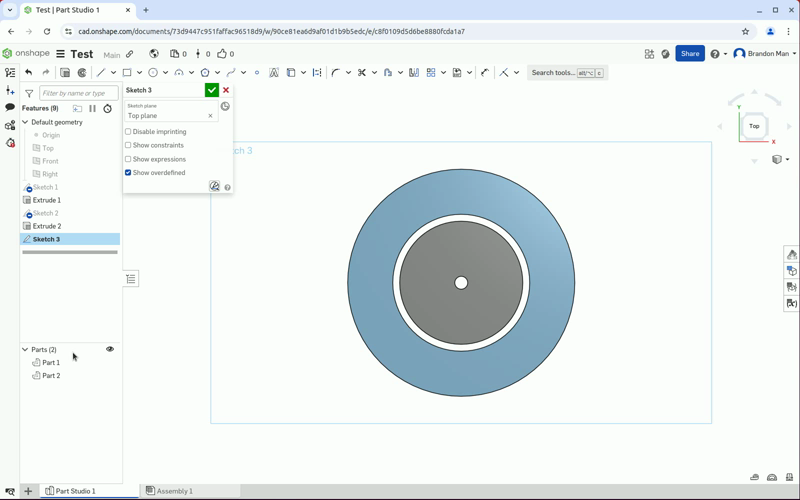
key(y)
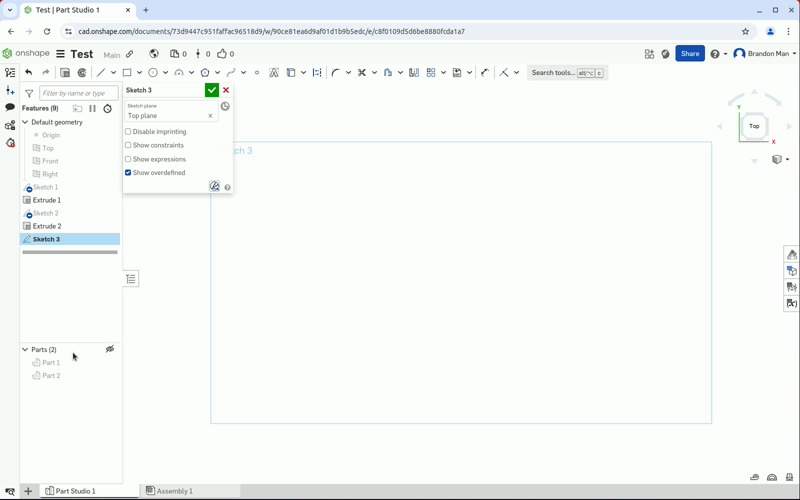
key(c)
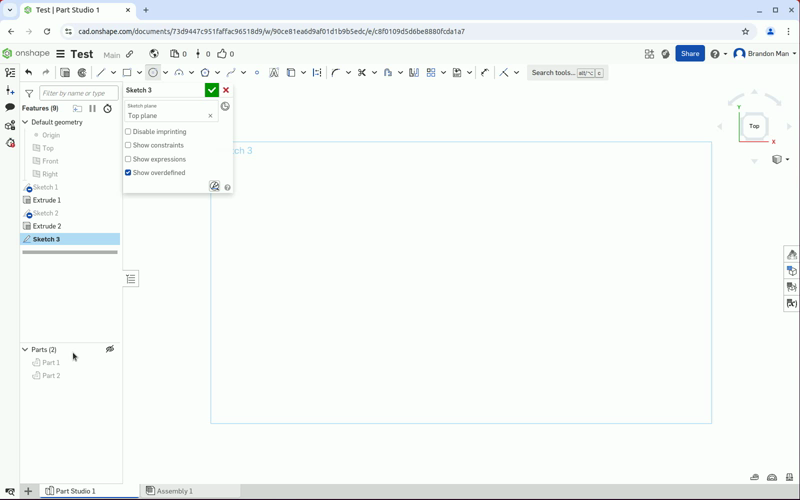
key_down(shift)
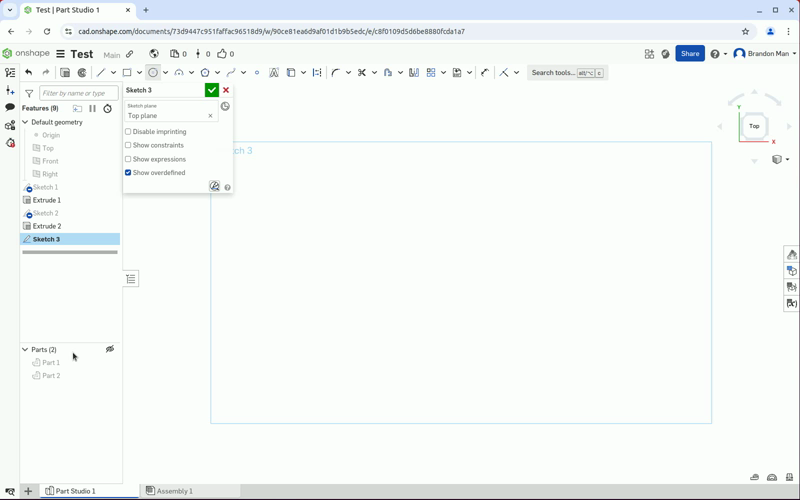
mouse_move(461, 282)
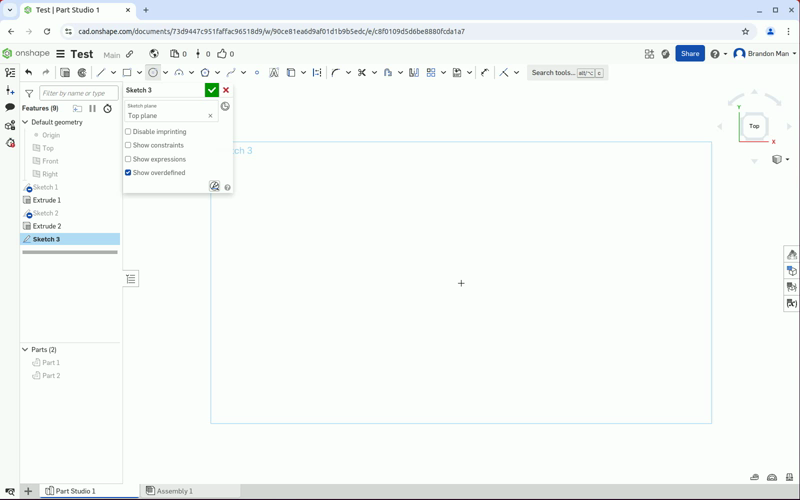
click(461, 282)
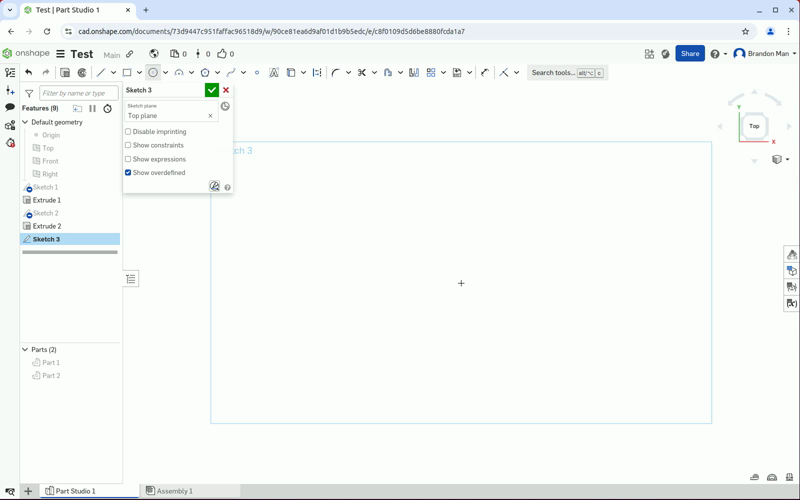
key_up(shift)
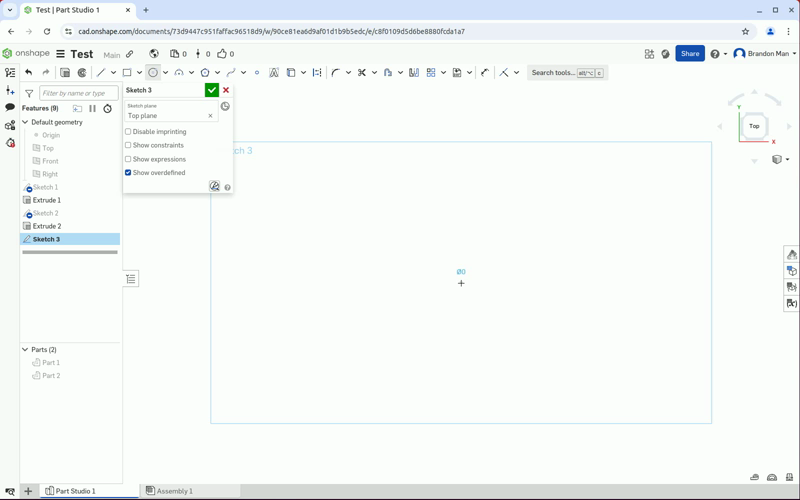
mouse_move(531, 282)
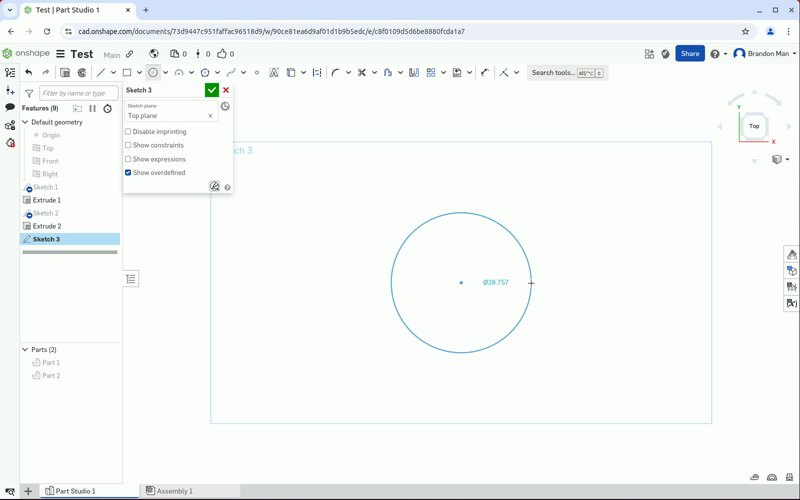
click(531, 282)
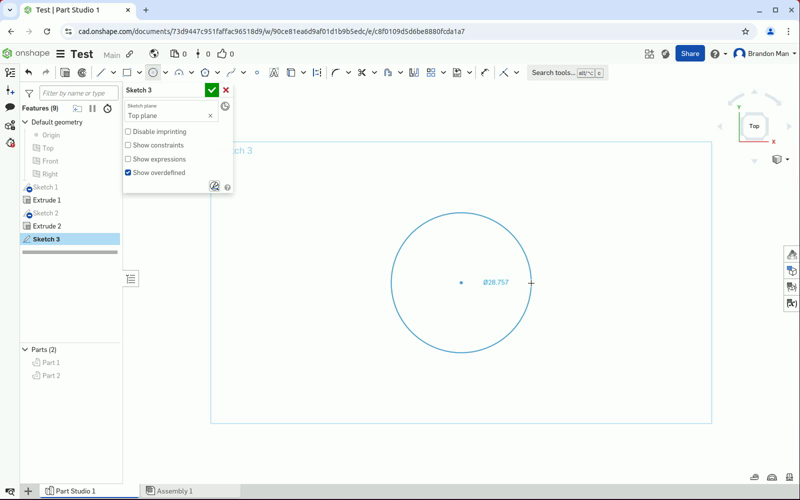
key(esc)
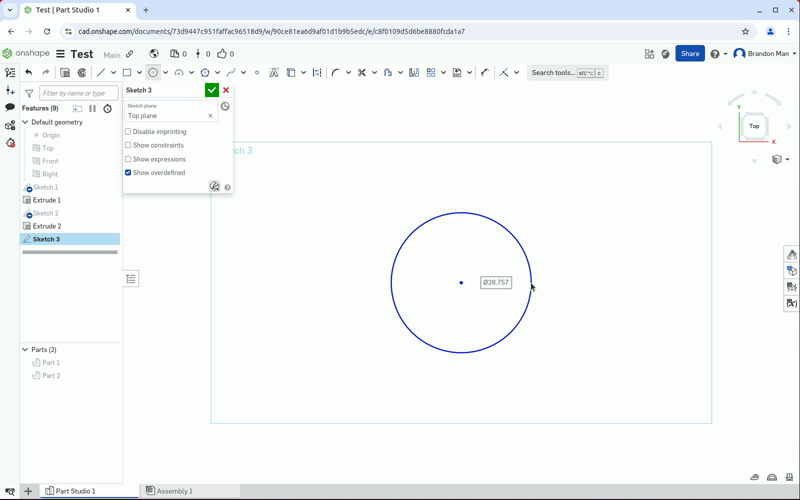
key(c)
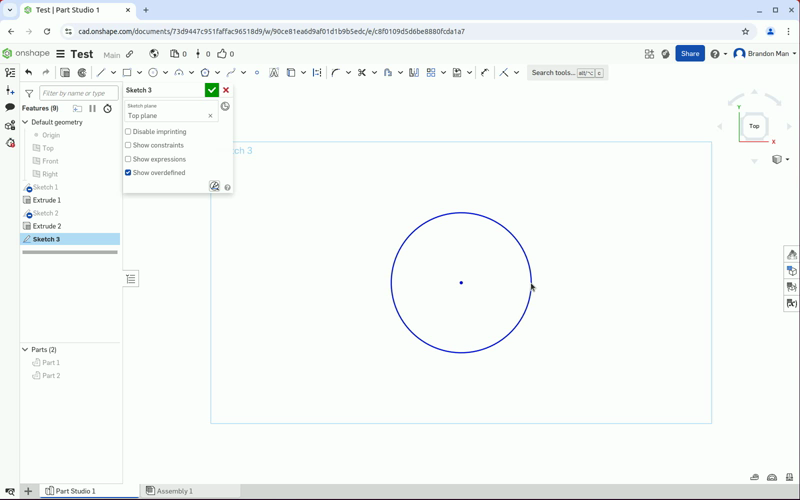
key_down(shift)
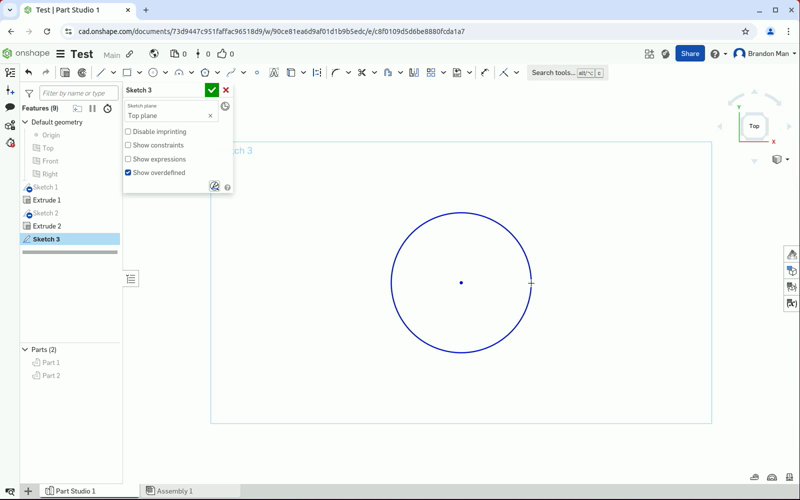
mouse_move(461, 282)
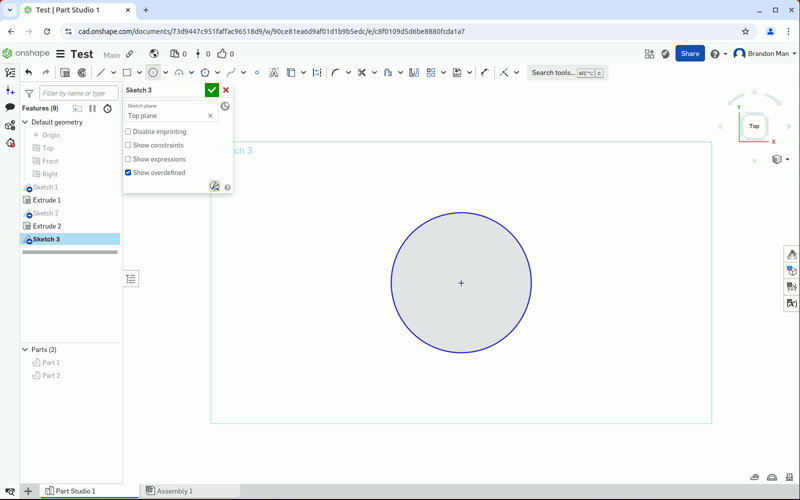
click(461, 282)
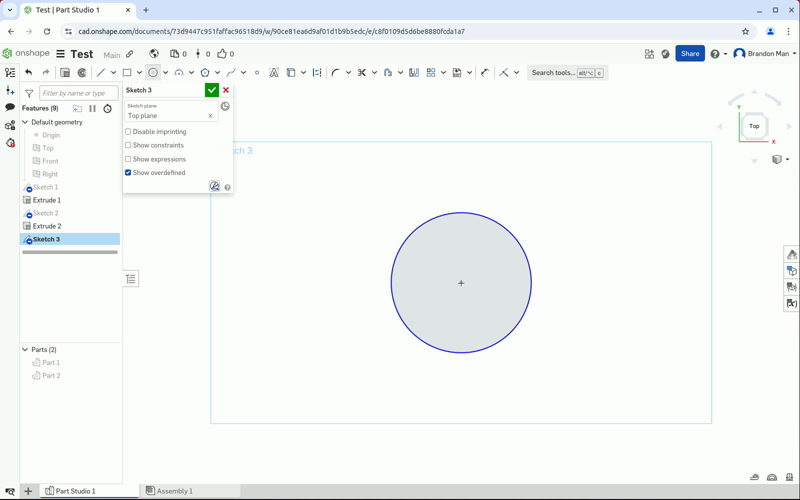
key_up(shift)
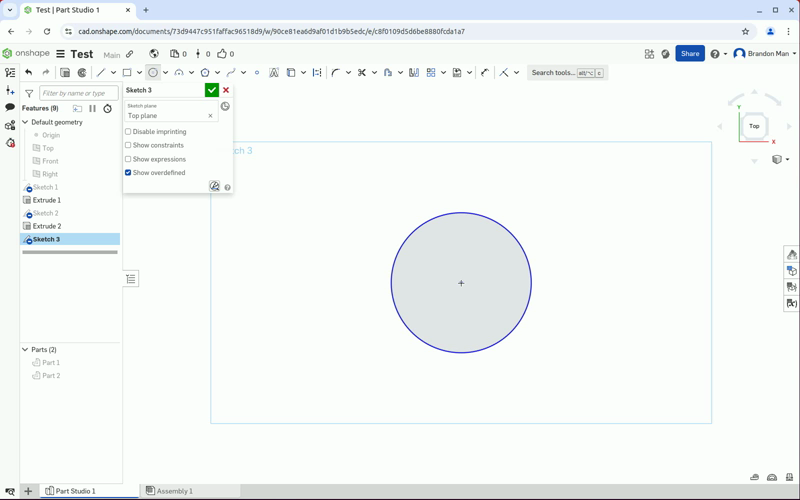
mouse_move(523, 282)
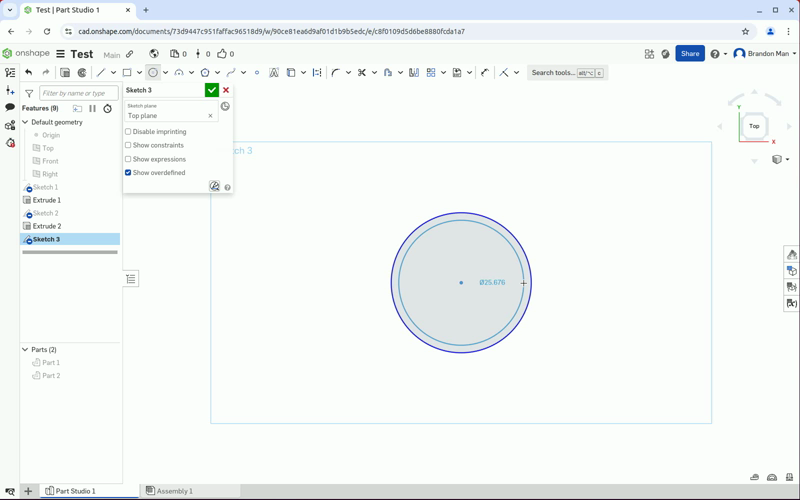
click(523, 282)
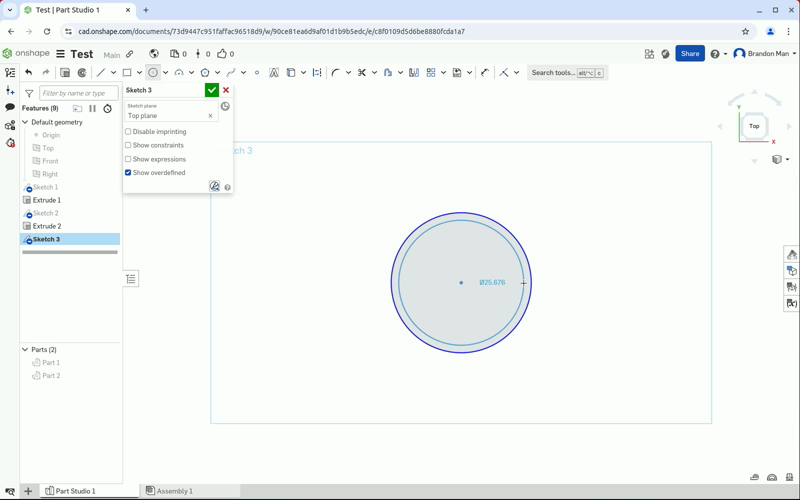
key(esc)
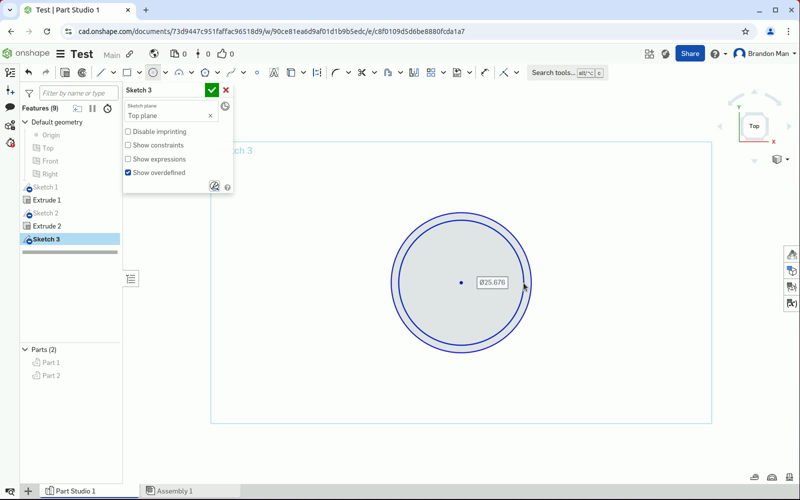
mouse_move(418, 230)
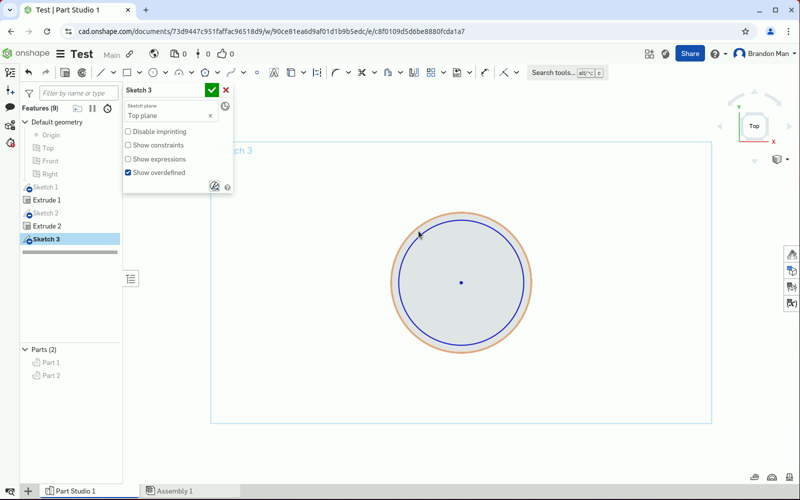
click(418, 230)
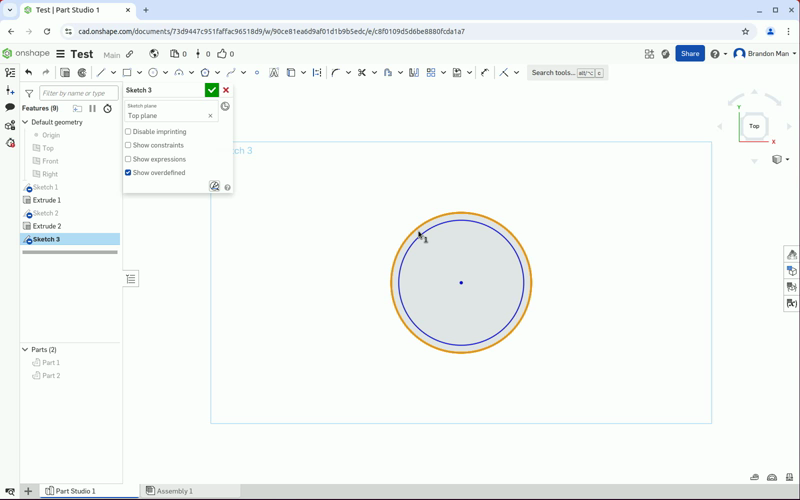
mouse_move(73, 352)
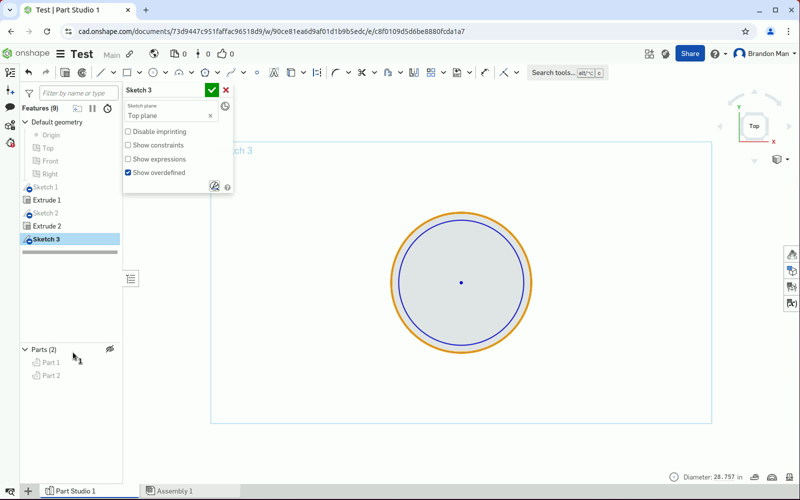
key(shift+y)
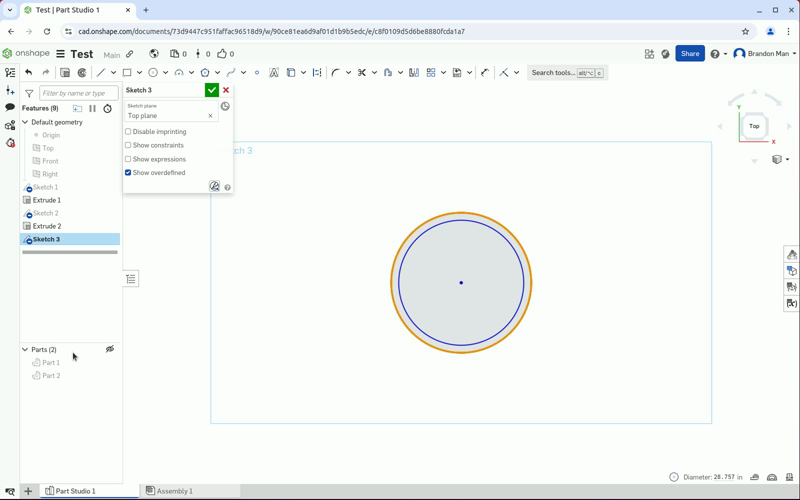
key(shift+e)
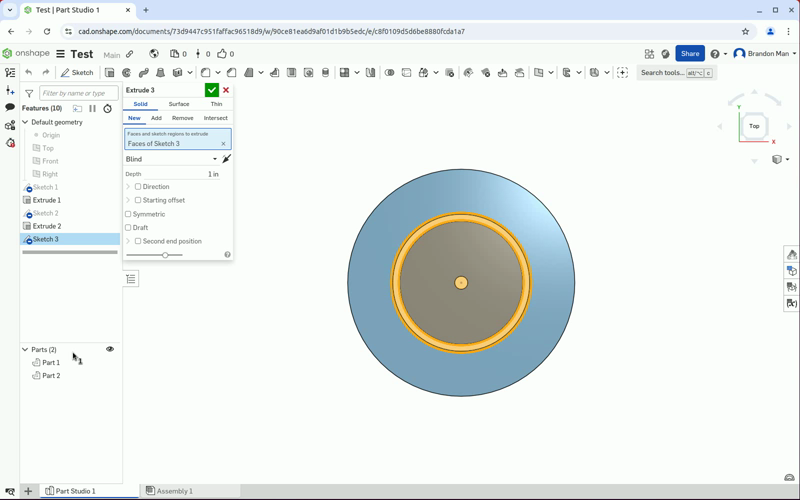
mouse_move(143, 106)
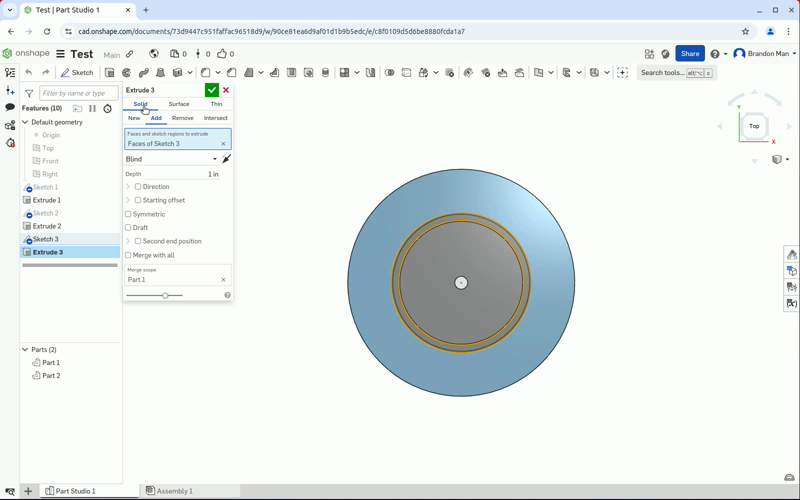
click(143, 106)
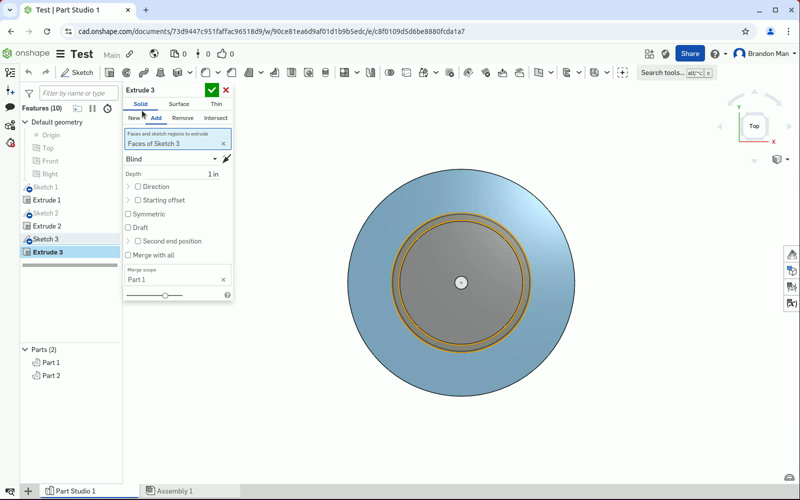
mouse_move(137, 120)
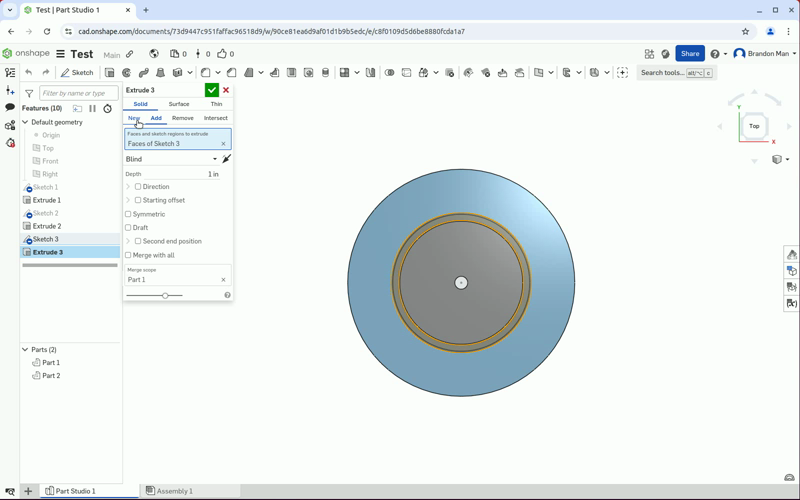
click(137, 120)
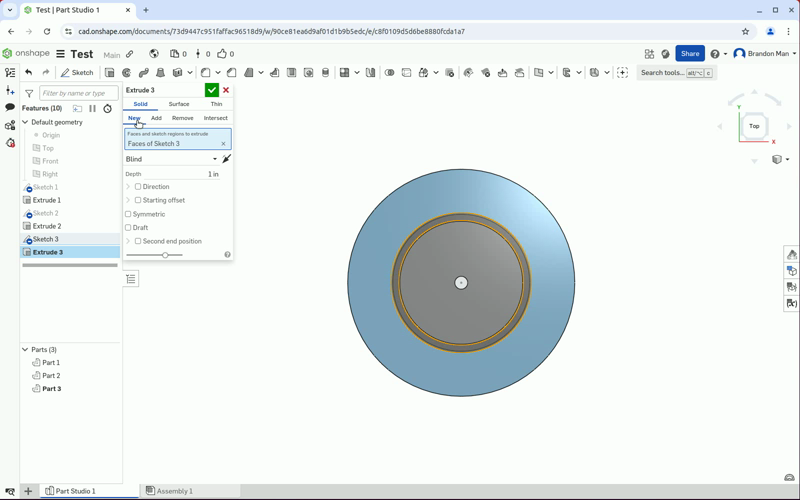
key(tab, 4)
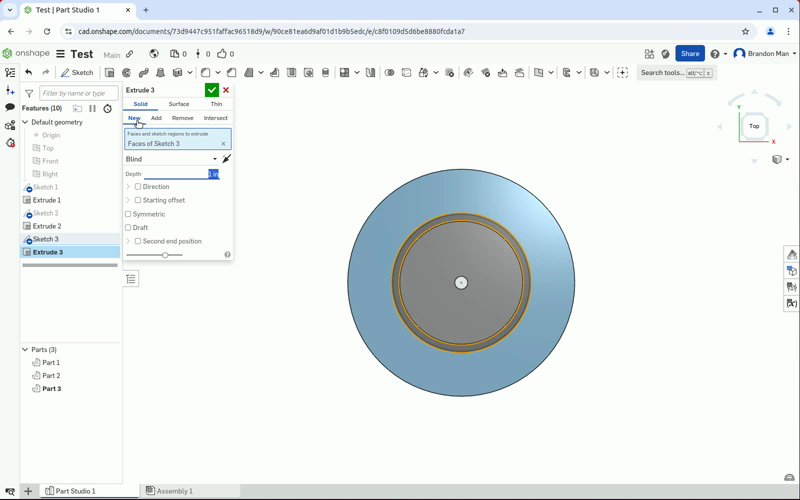
text(1.685)
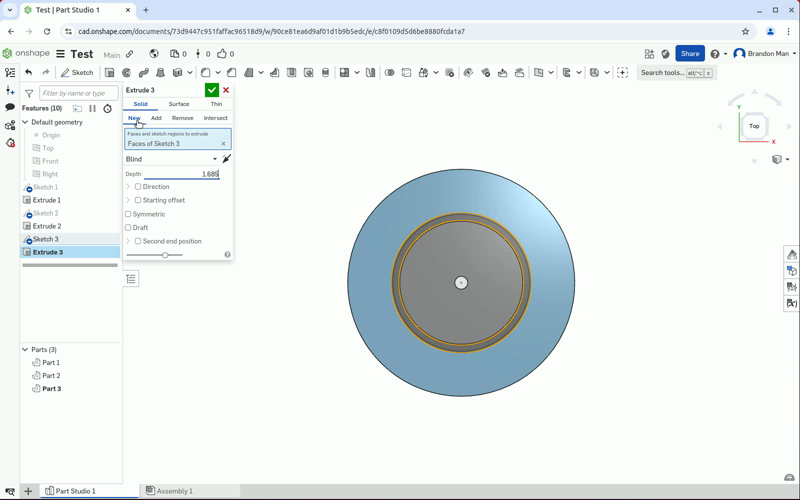
key(enter)
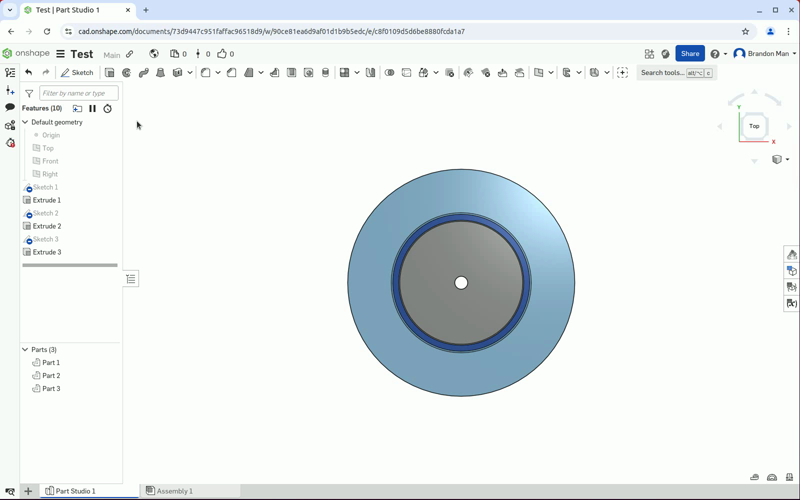
key(shift+h)
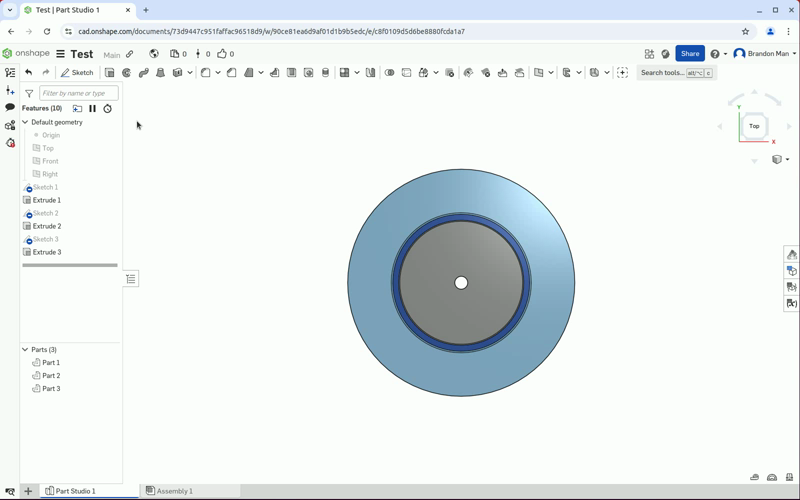
key(shift+h)
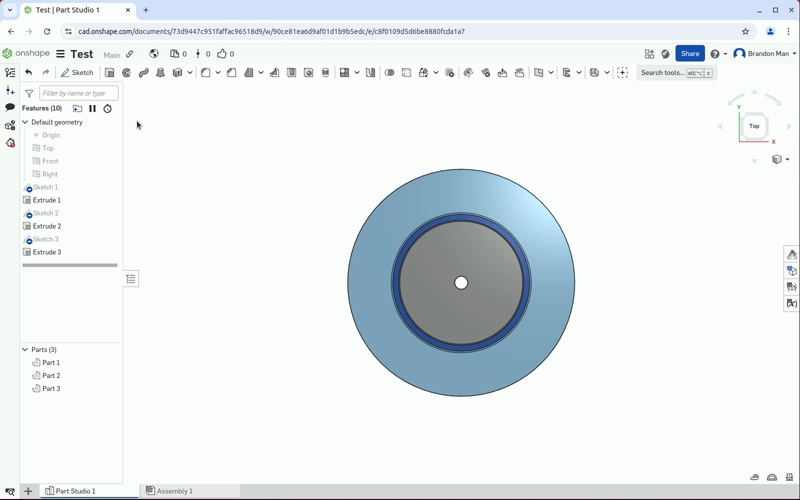
mouse_move(73, 189)
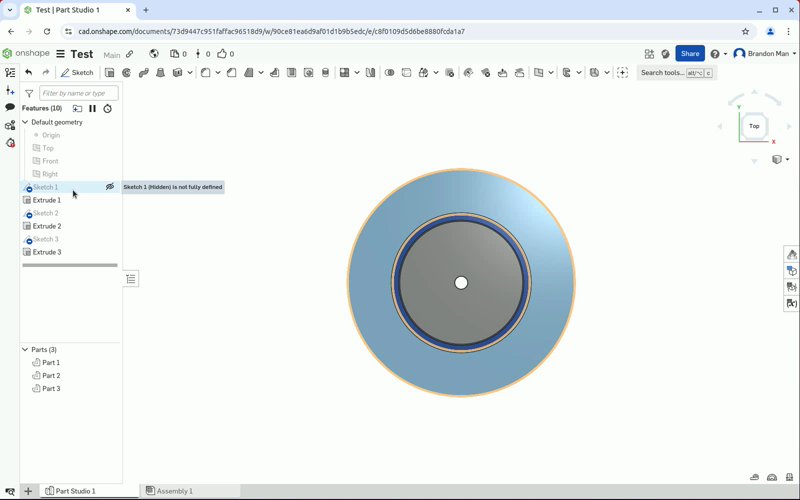
click(73, 189)
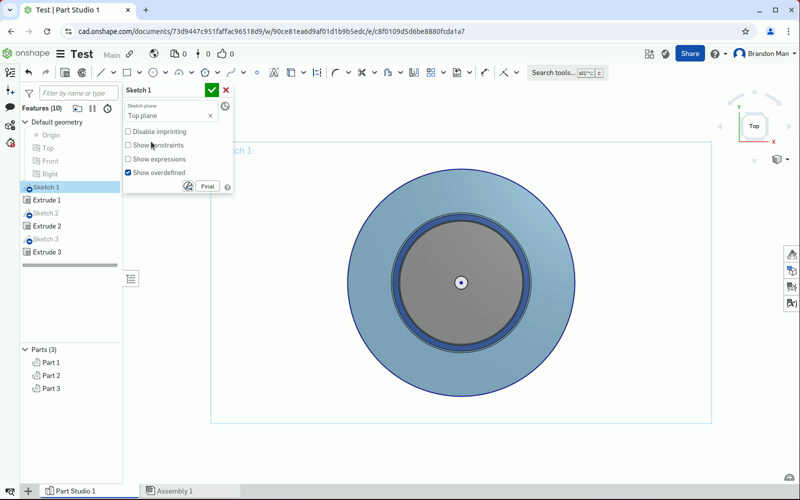
mouse_move(229, 92)
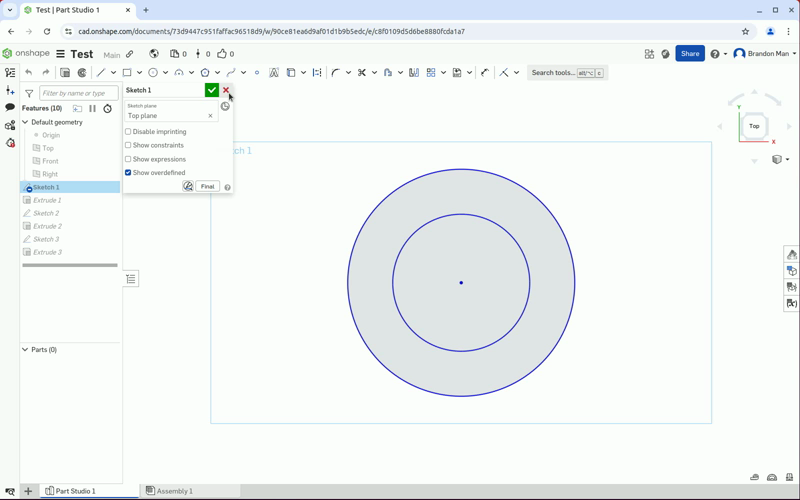
click(229, 92)
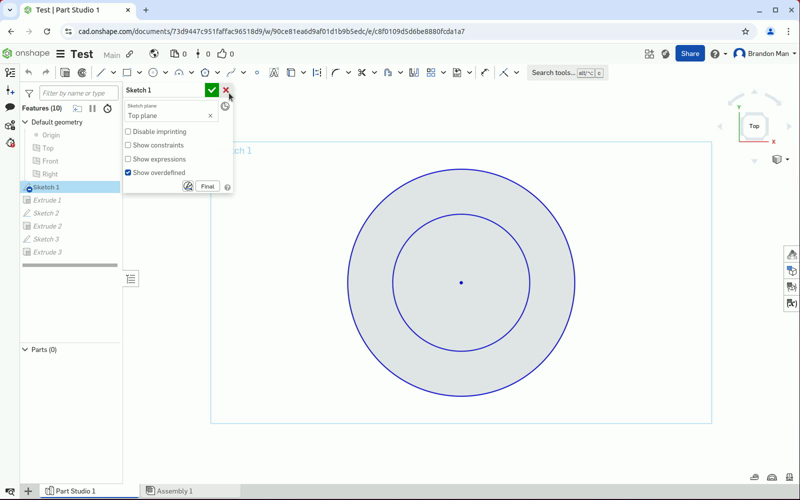
key(shift+s)
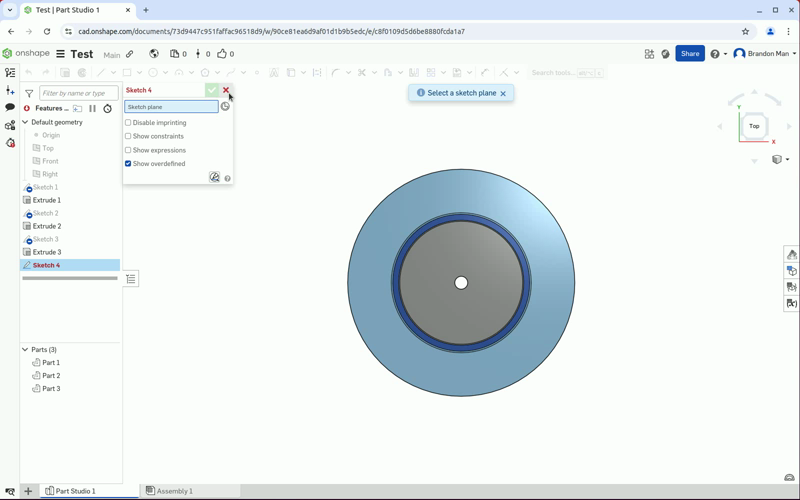
mouse_move(73, 150)
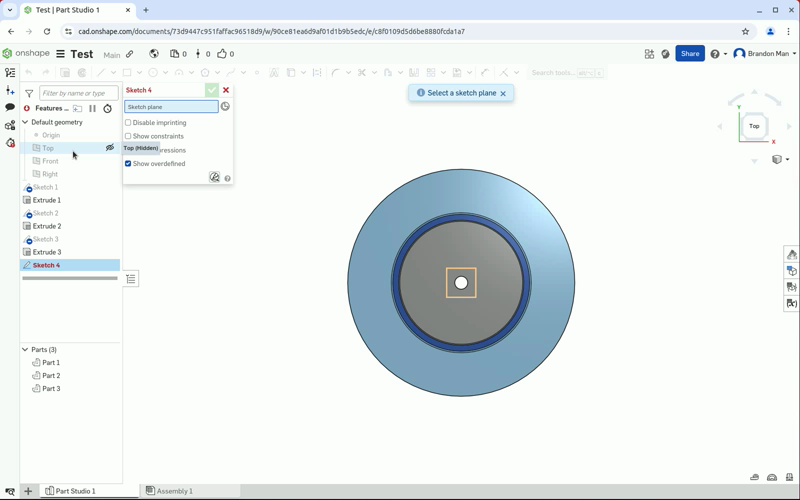
click(73, 150)
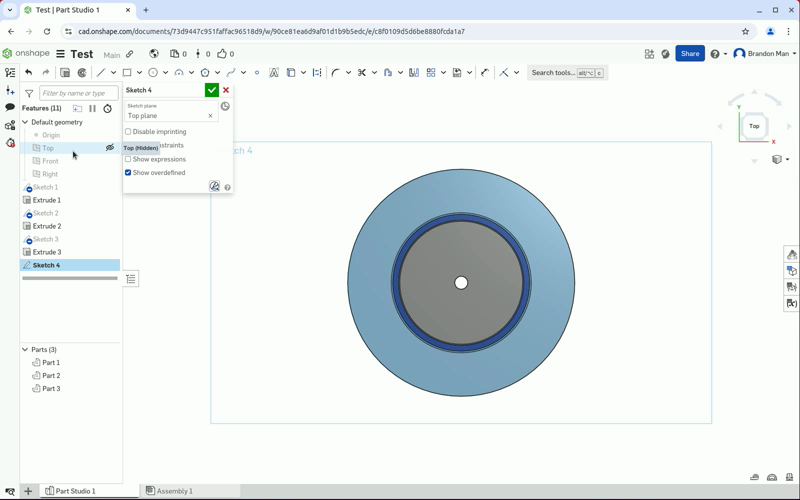
mouse_move(73, 352)
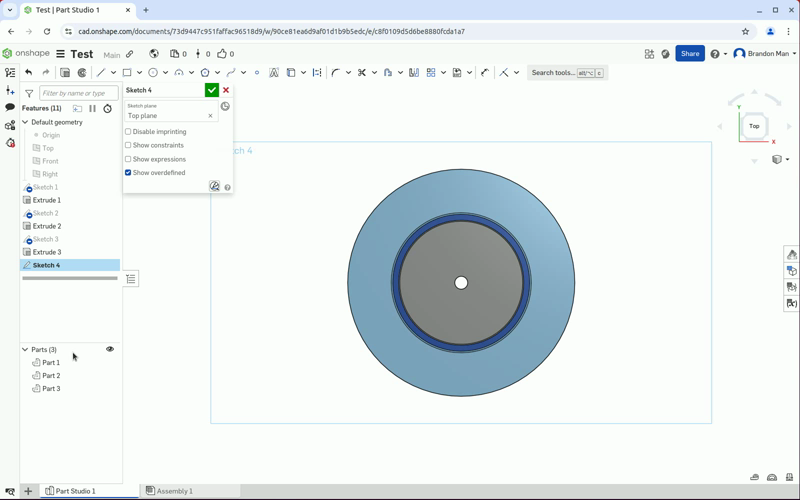
key(y)
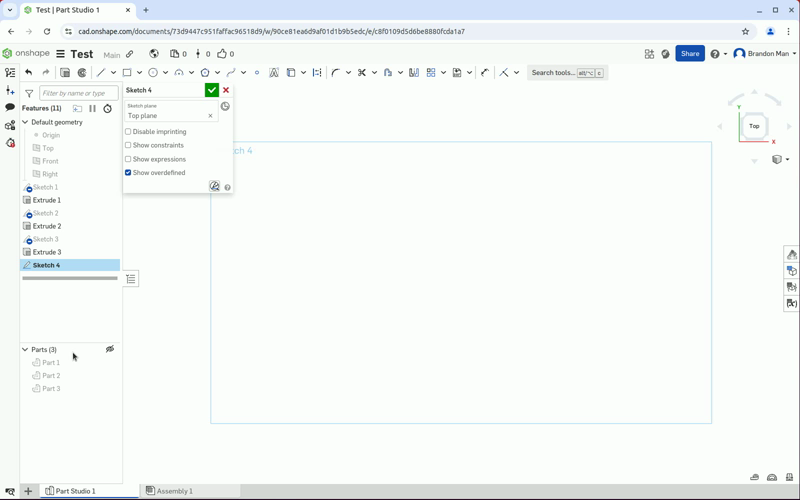
key(c)
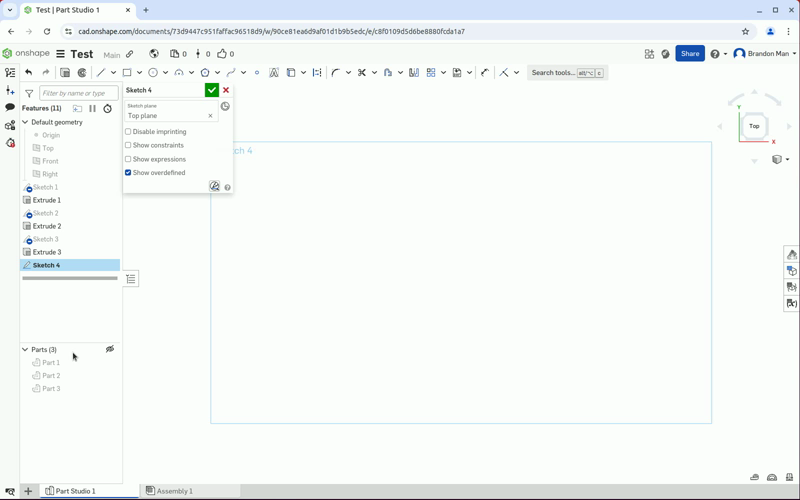
key_down(shift)
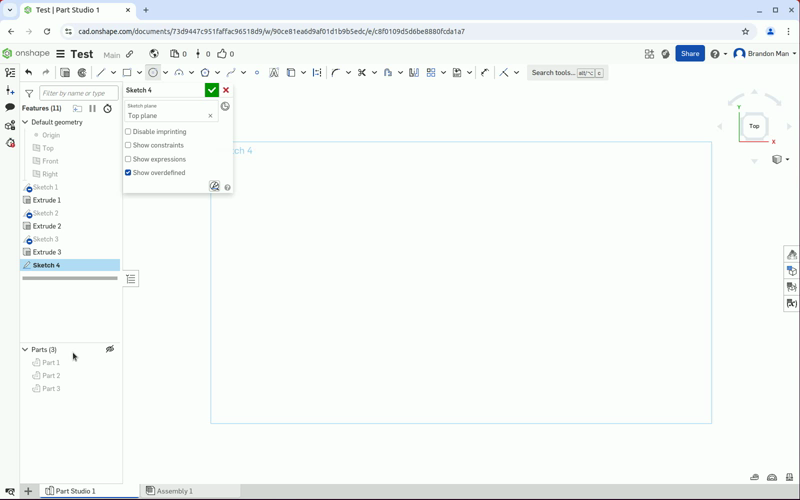
mouse_move(461, 282)
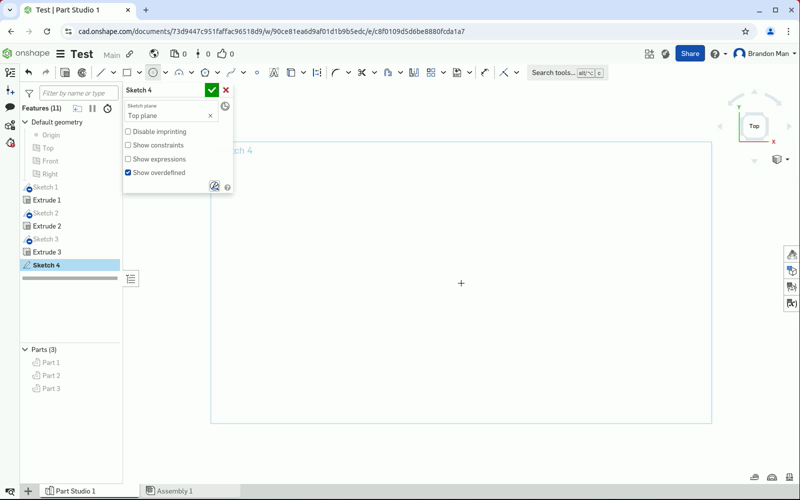
click(461, 282)
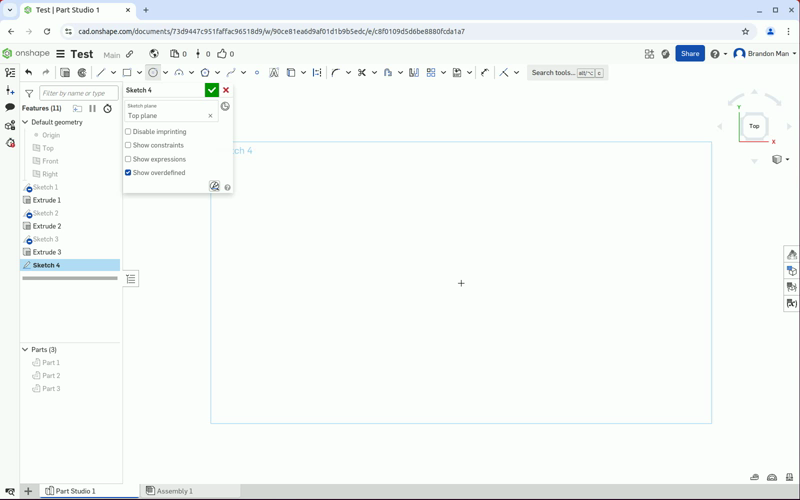
key_up(shift)
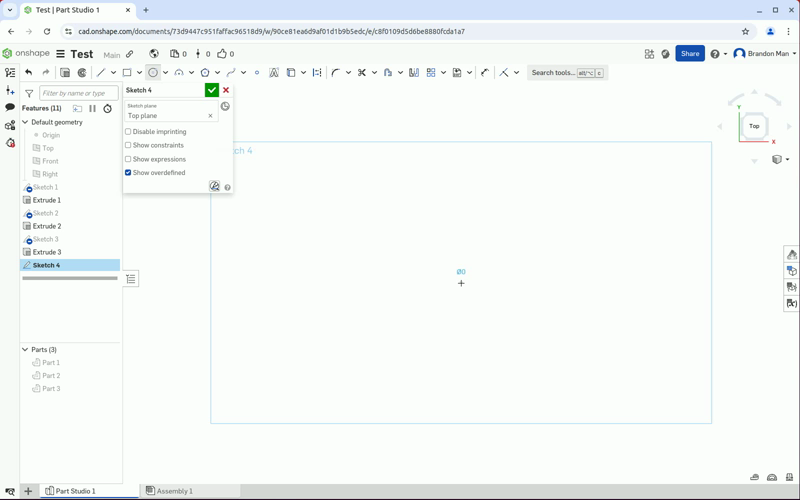
mouse_move(531, 282)
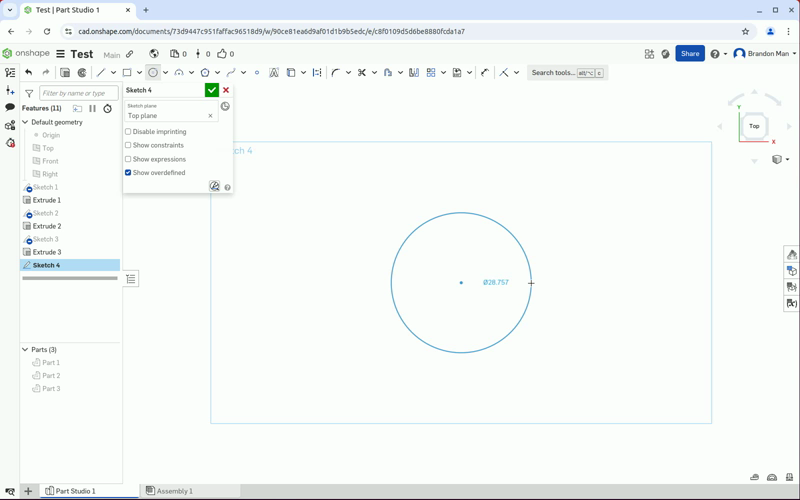
click(531, 282)
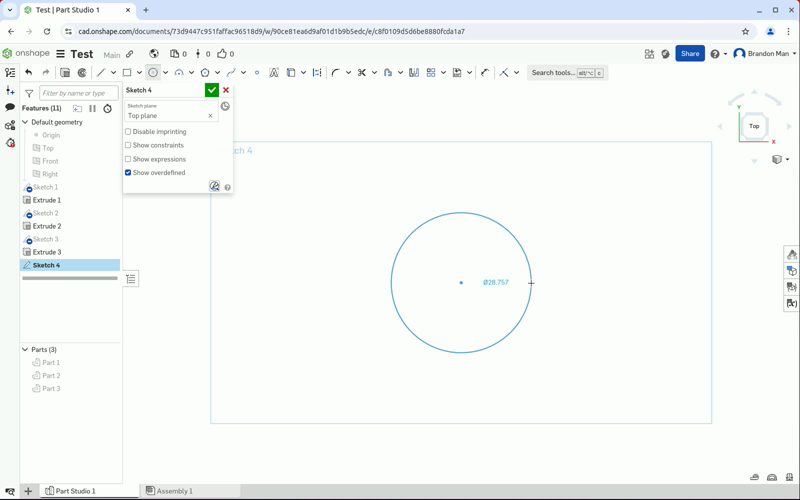
key(esc)
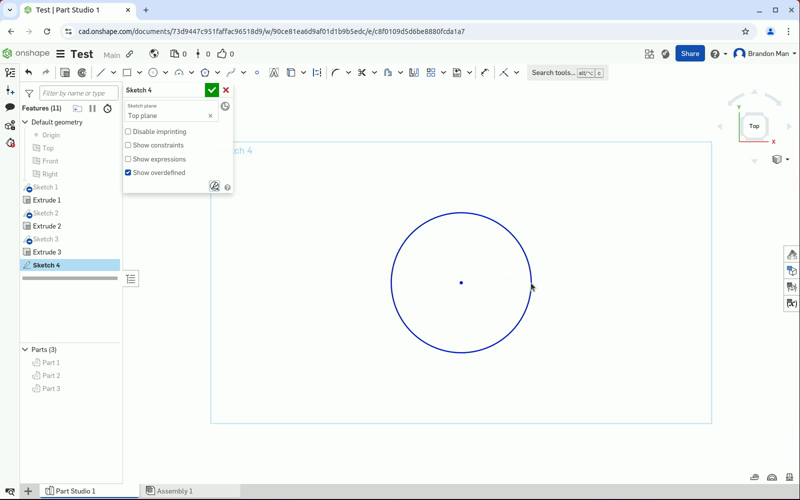
key(c)
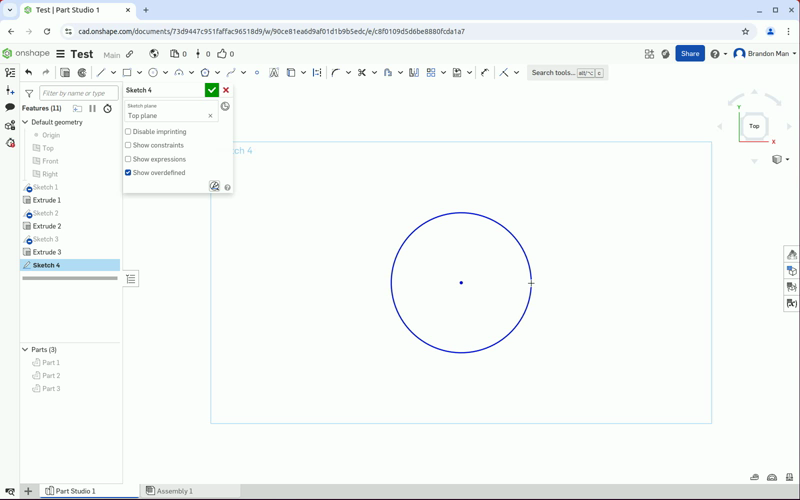
key_down(shift)
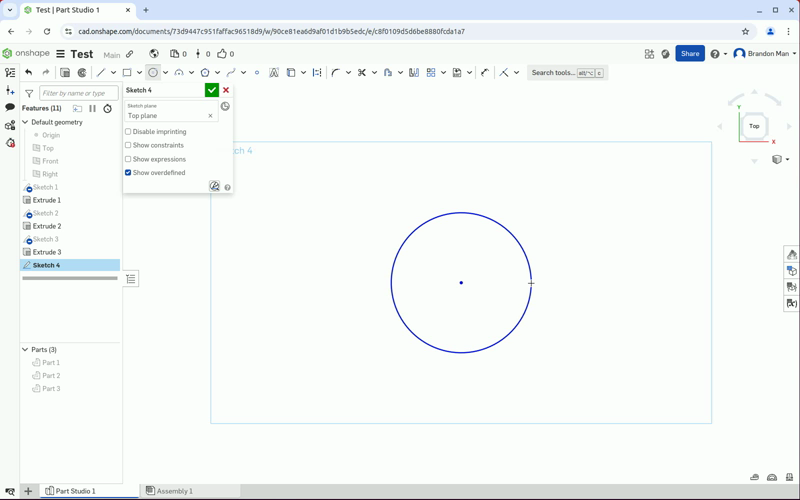
mouse_move(461, 282)
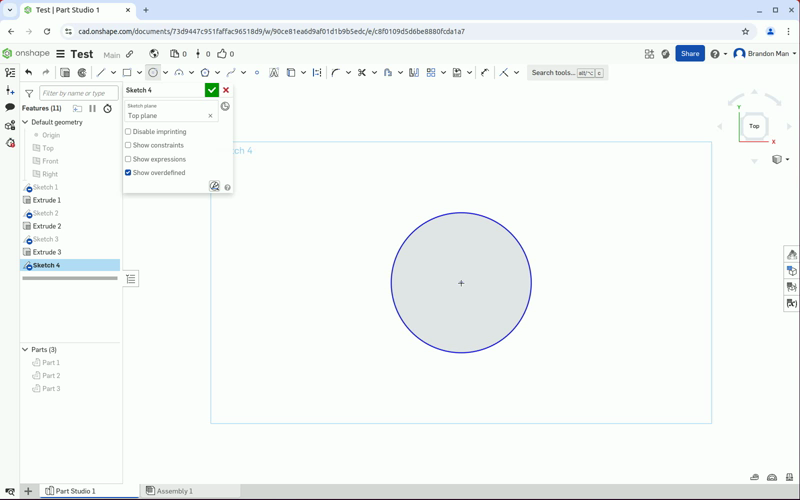
click(461, 282)
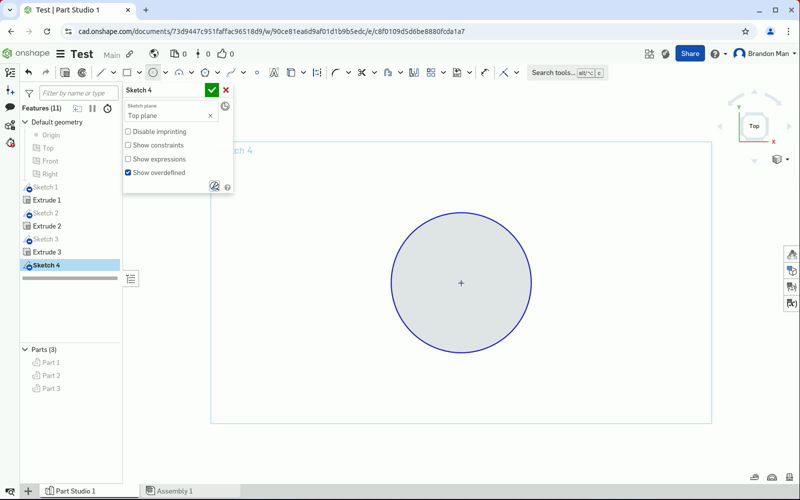
key_up(shift)
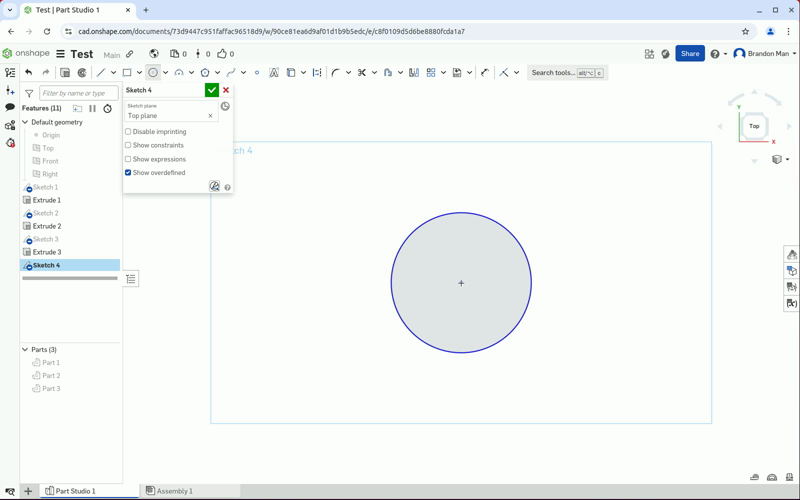
mouse_move(523, 282)
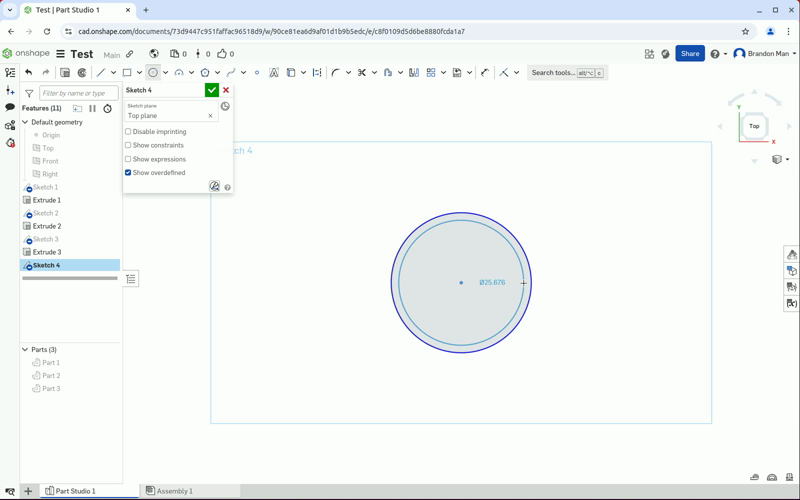
click(523, 282)
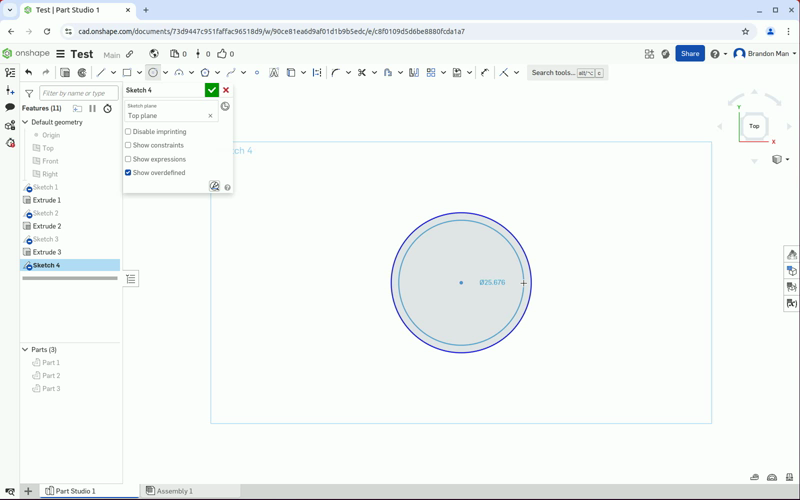
key(esc)
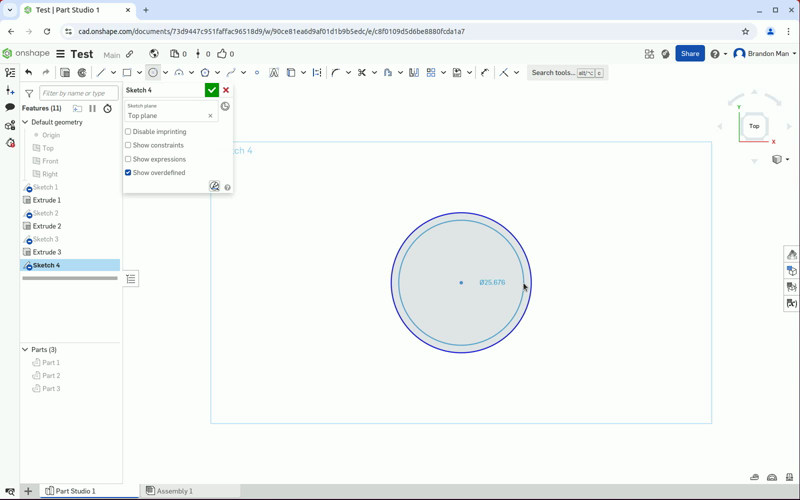
mouse_move(427, 228)
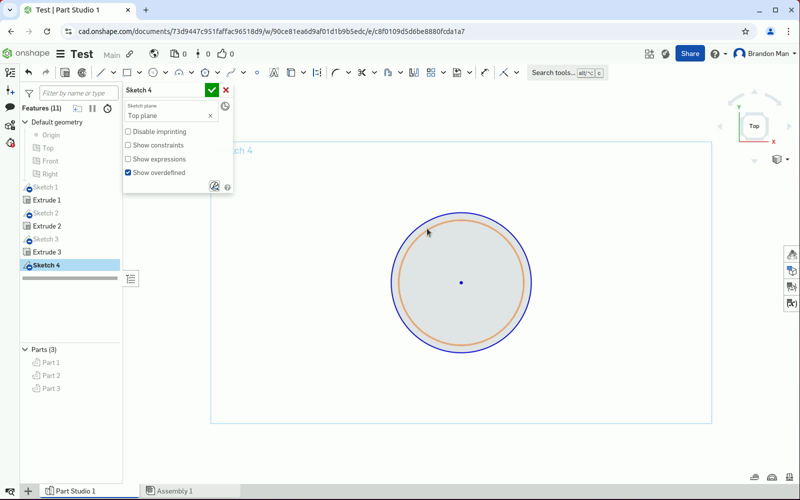
click(427, 228)
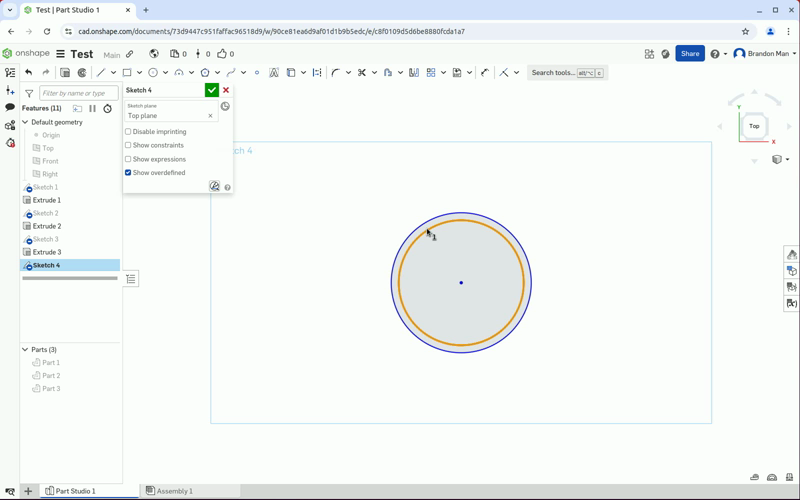
mouse_move(73, 352)
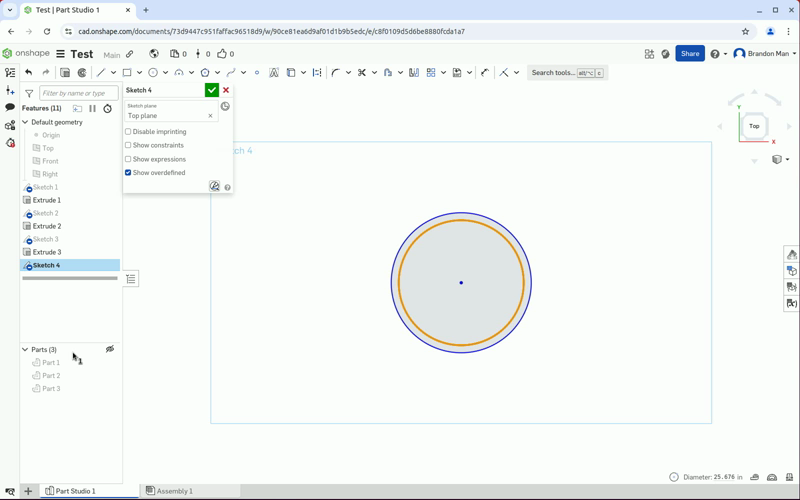
key(shift+y)
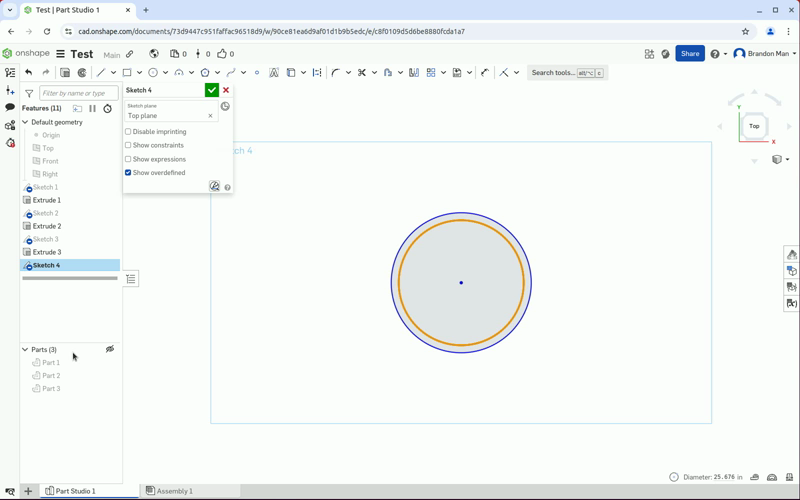
key(shift+e)
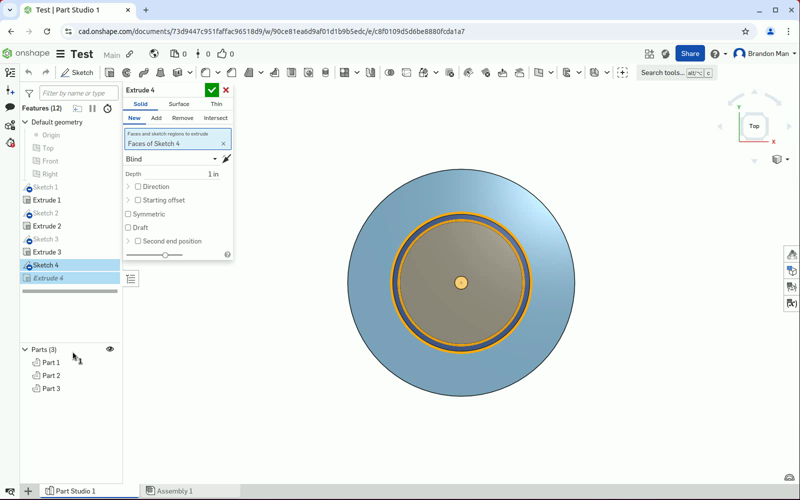
mouse_move(143, 106)
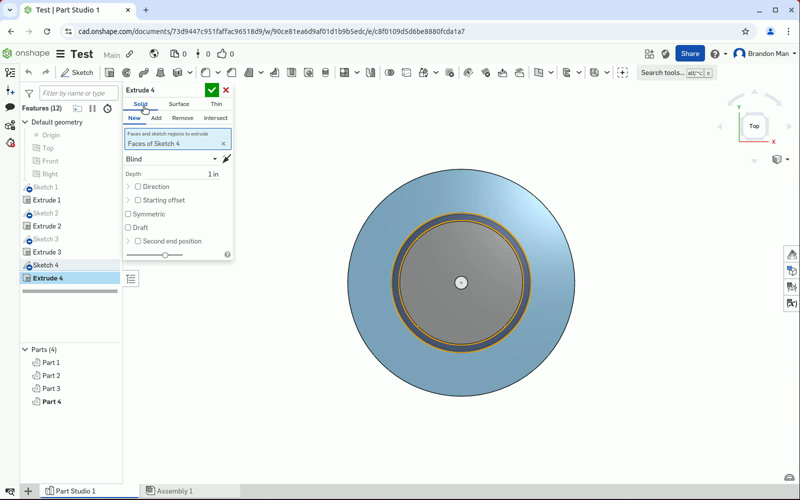
click(143, 106)
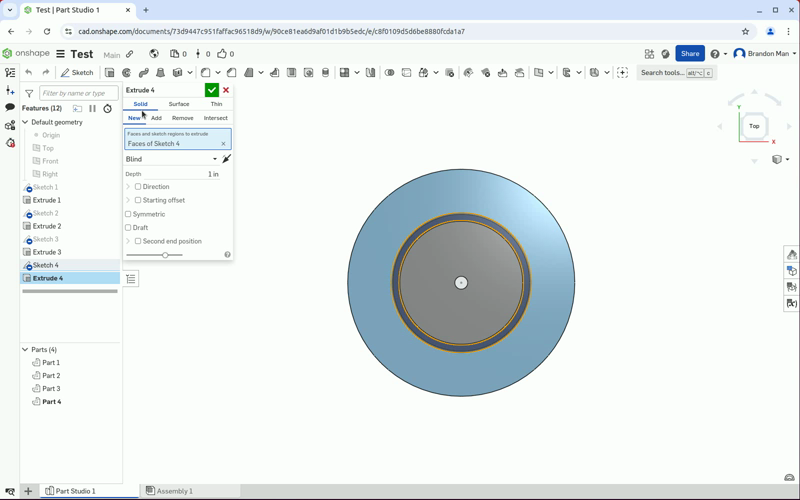
mouse_move(137, 120)
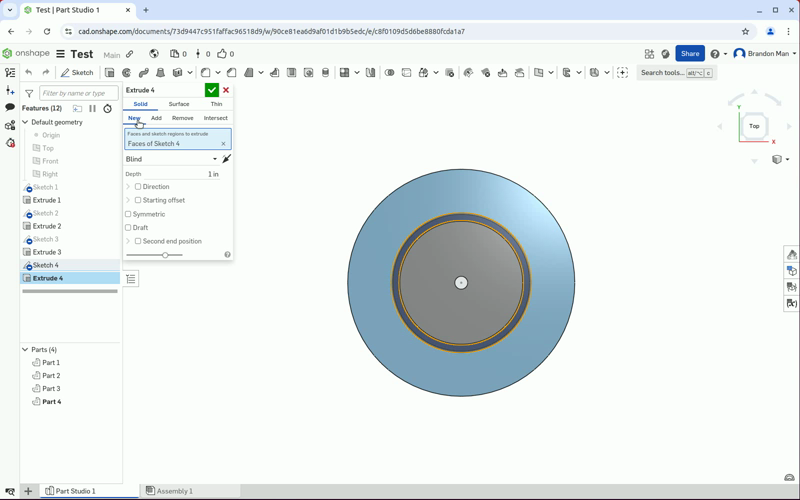
click(137, 120)
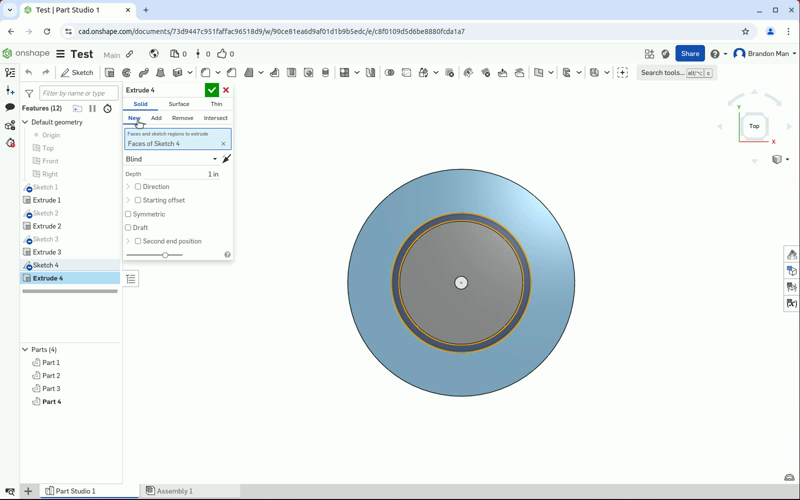
key(tab, 4)
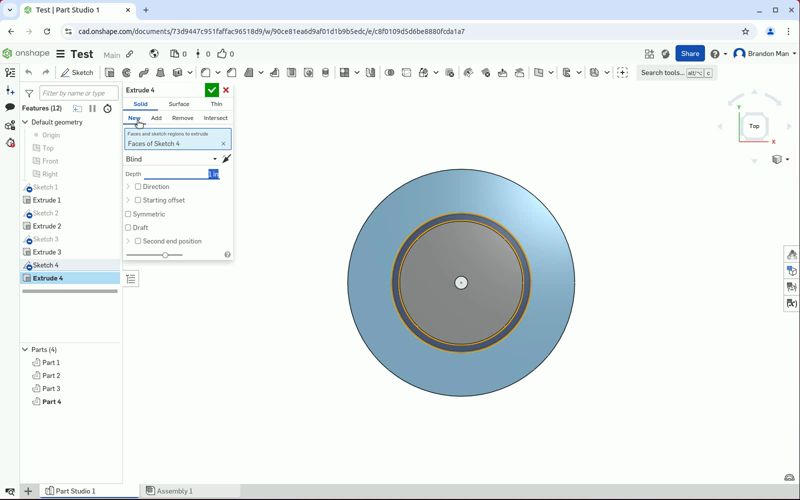
text(17.331)
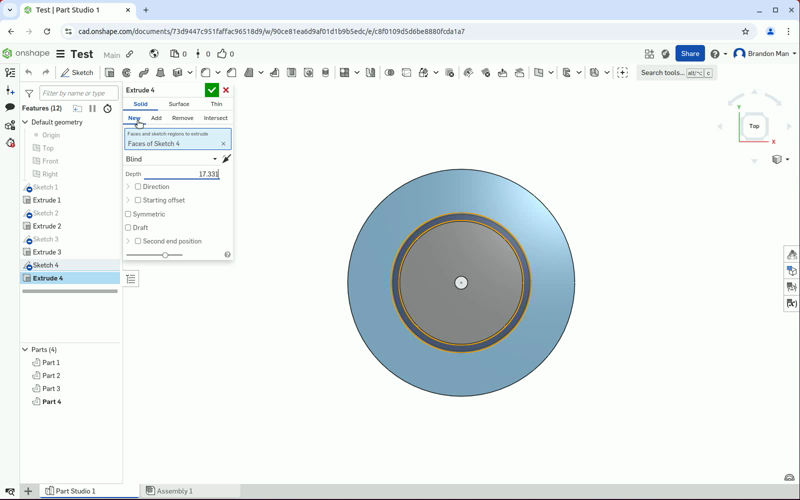
key(enter)
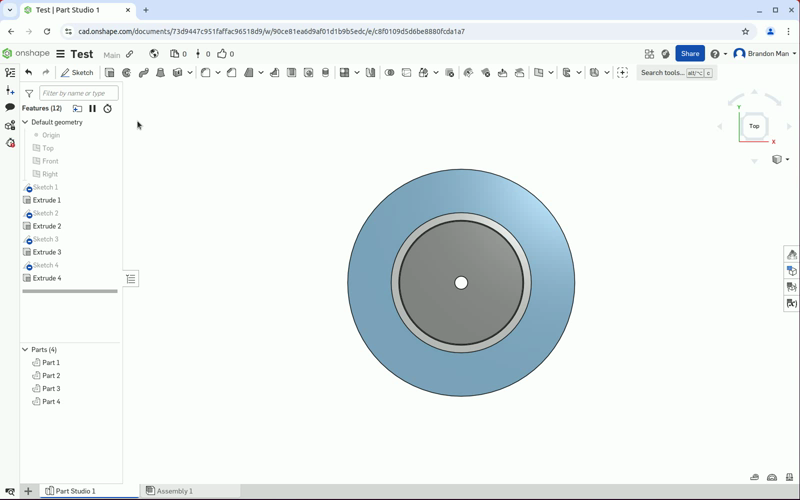
key(shift+h)
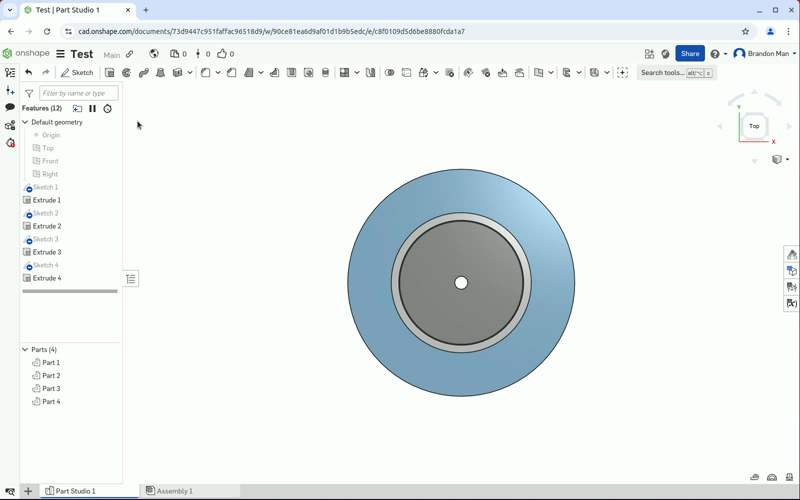
key(shift+h)
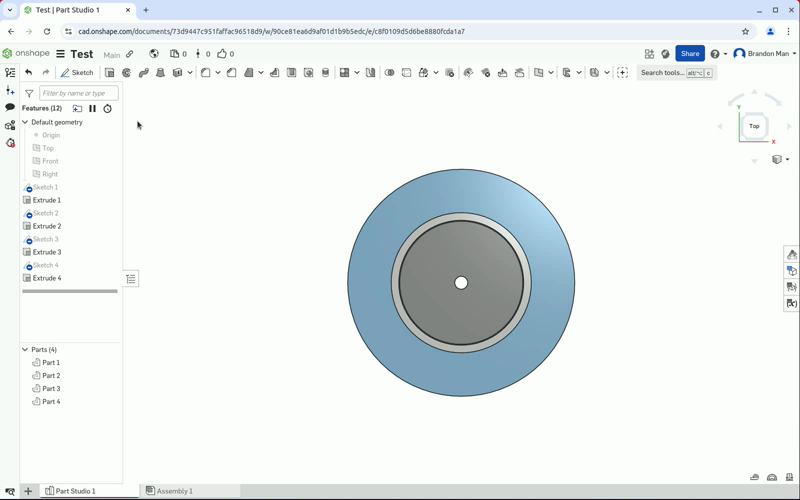
mouse_move(73, 189)
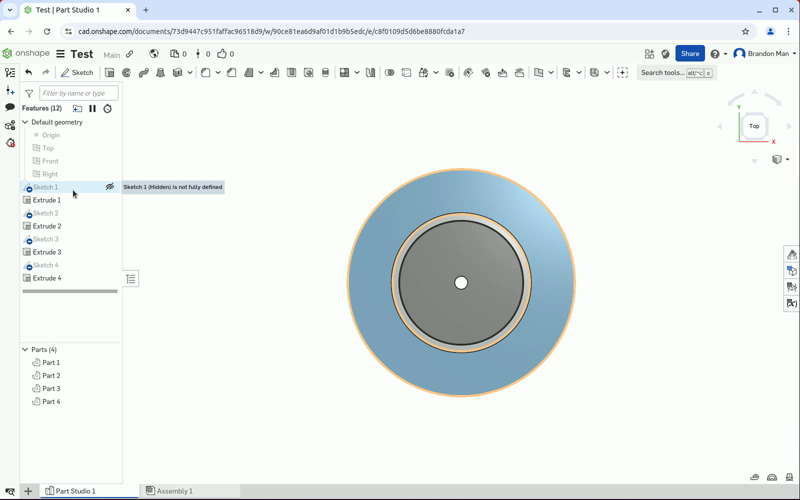
click(73, 189)
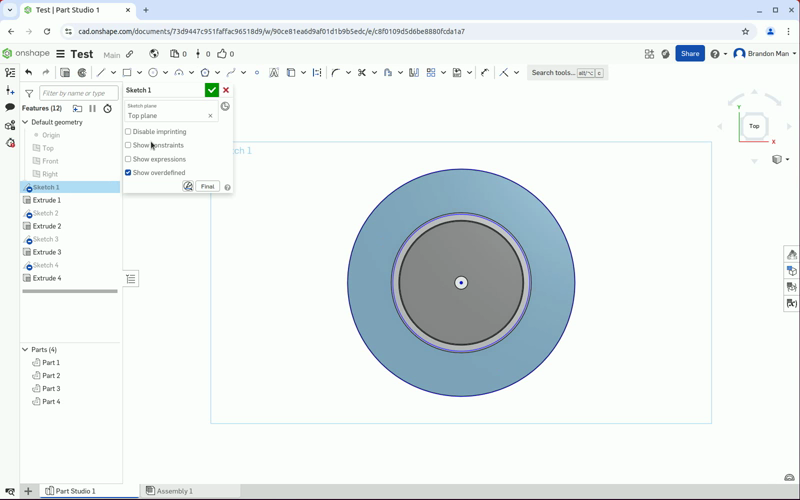
mouse_move(229, 92)
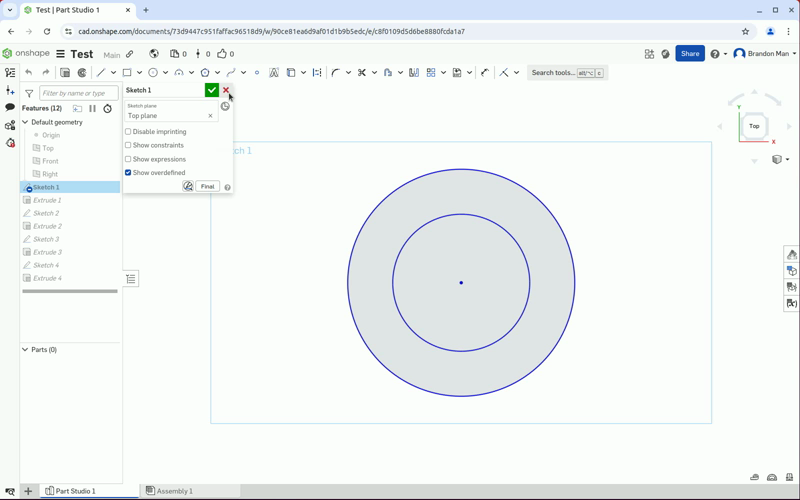
click(229, 92)
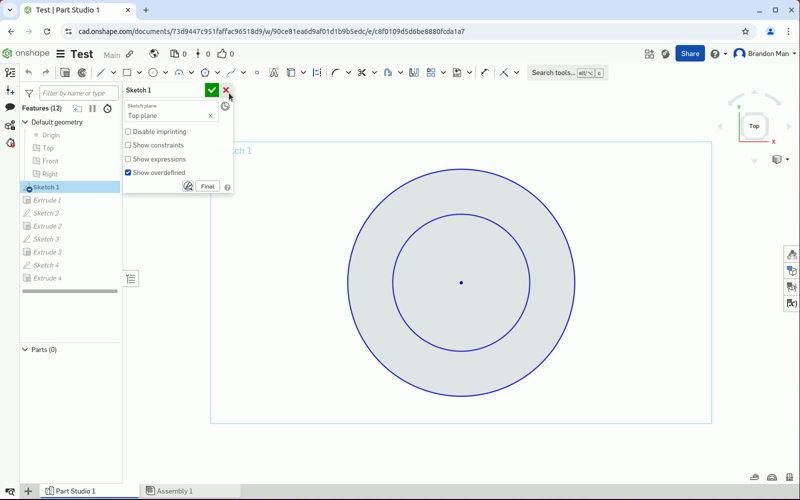
key(shift+s)
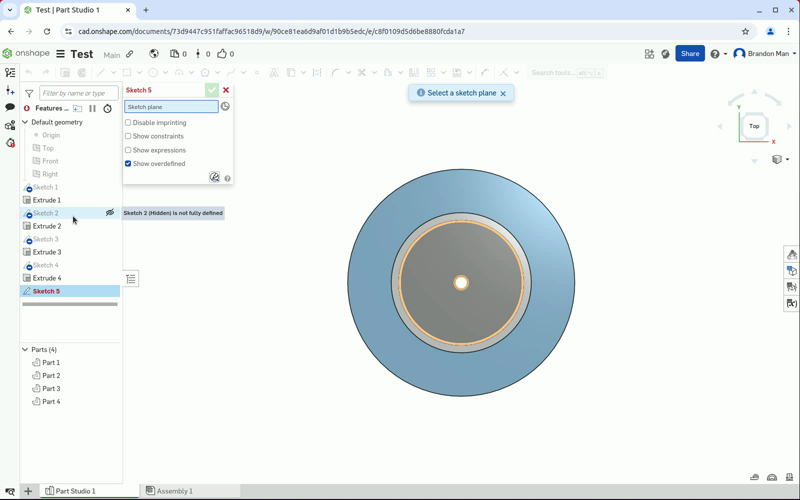
scroll(3)
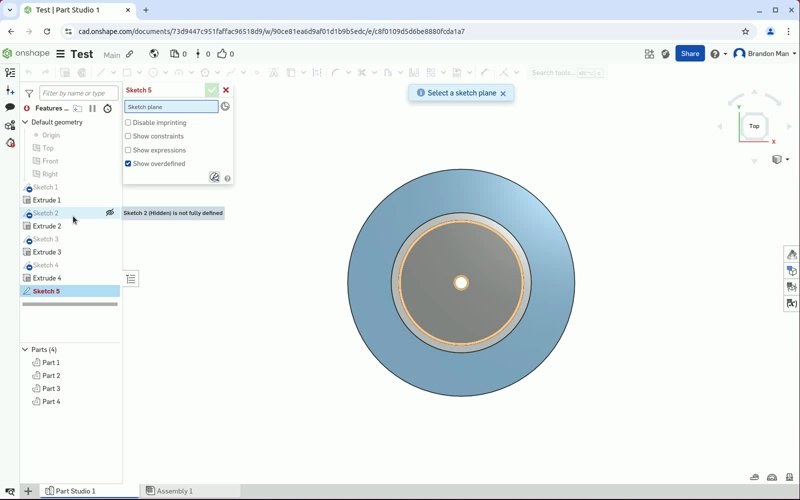
mouse_move(73, 150)
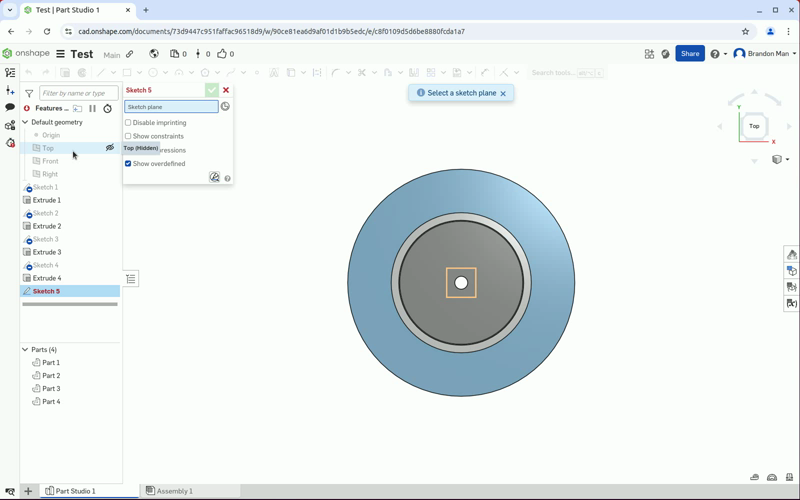
click(73, 150)
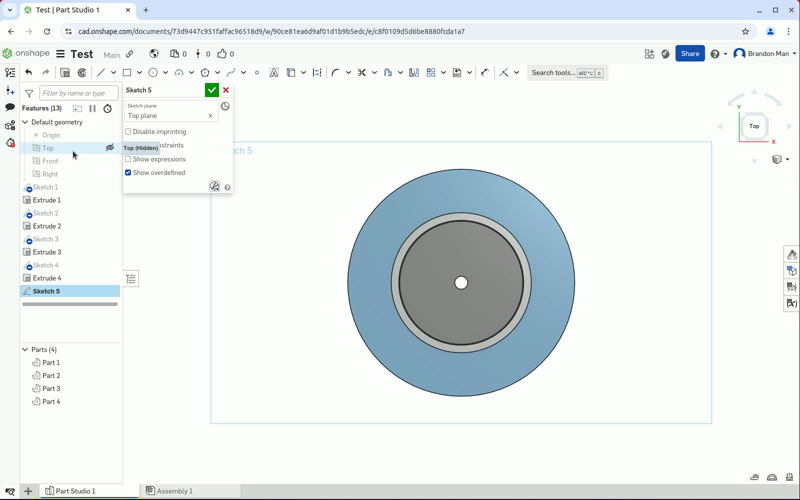
mouse_move(73, 352)
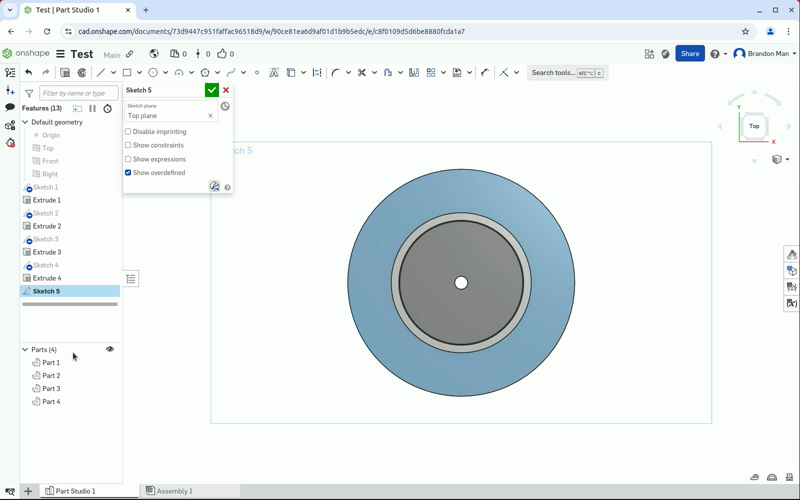
key(y)
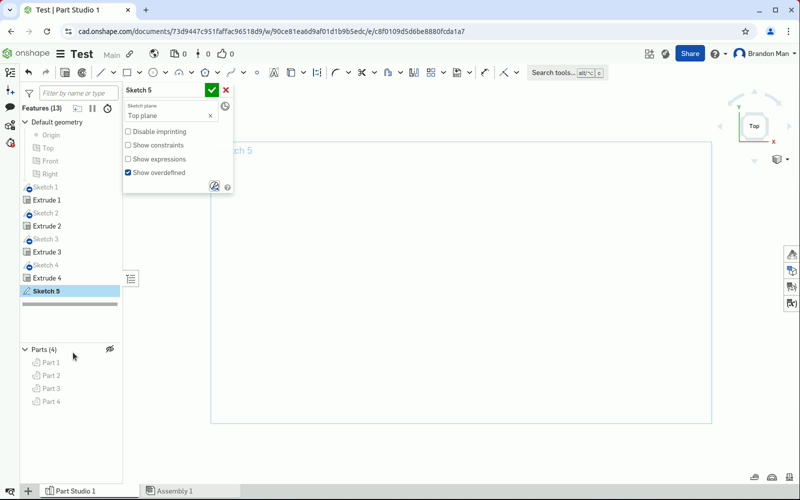
key(c)
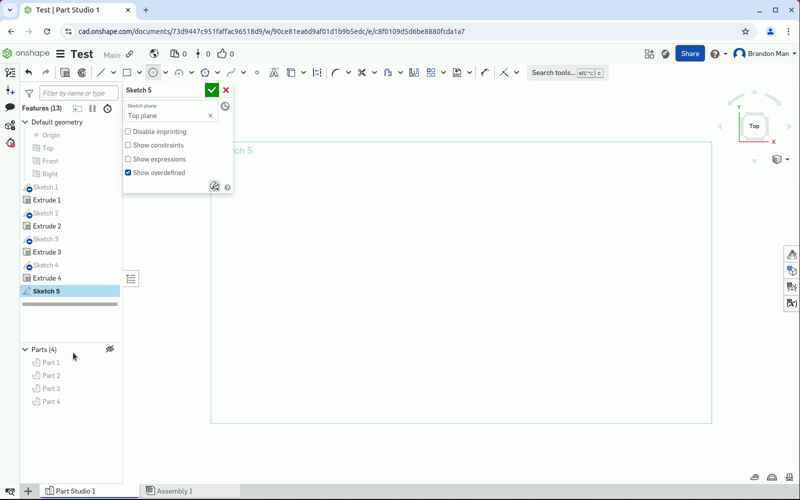
key_down(shift)
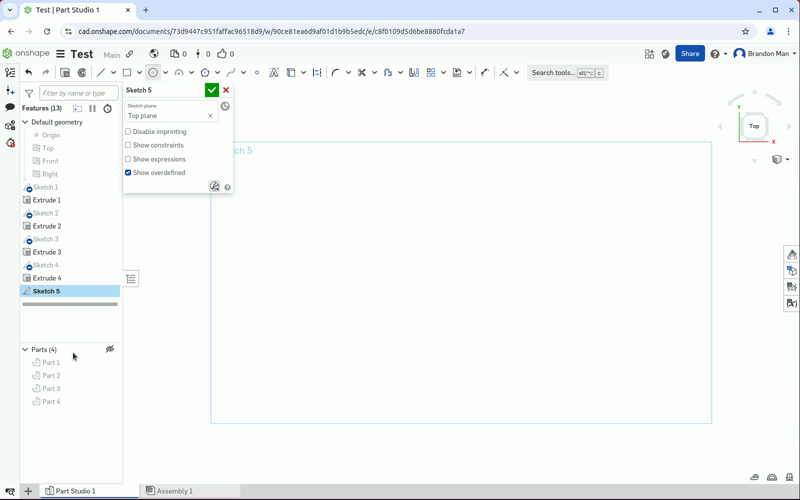
mouse_move(461, 282)
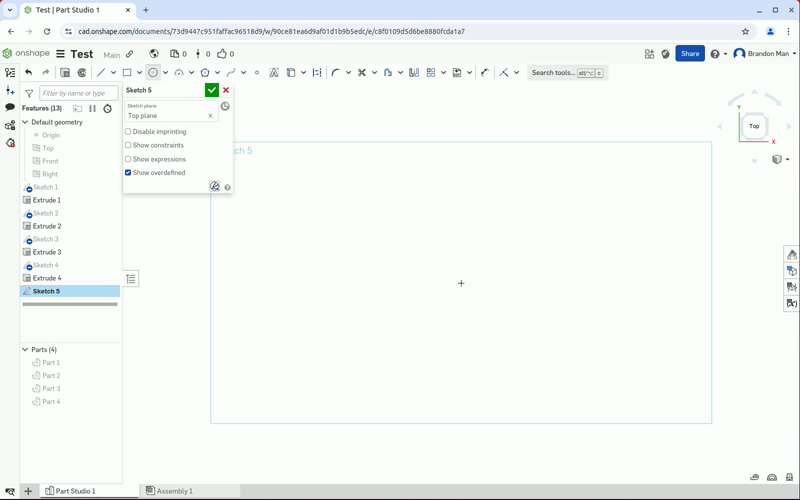
click(461, 282)
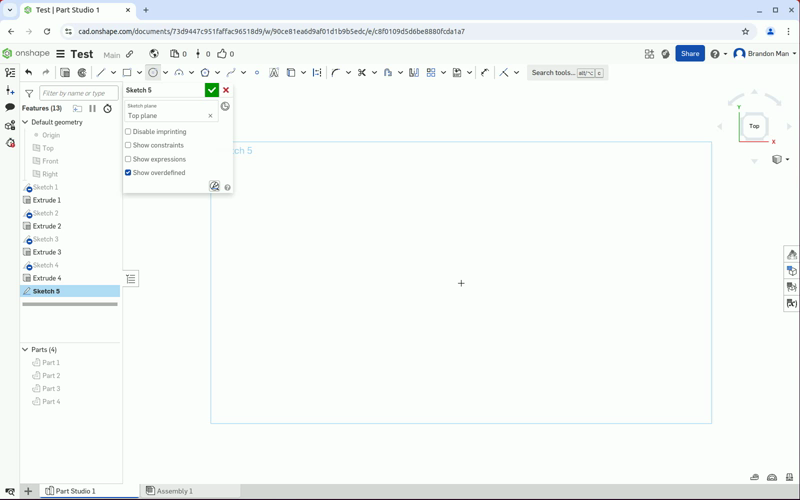
key_up(shift)
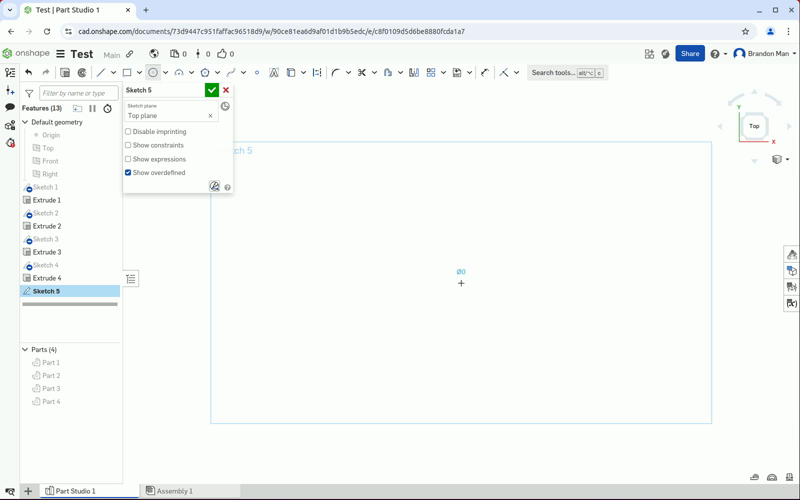
mouse_move(574, 282)
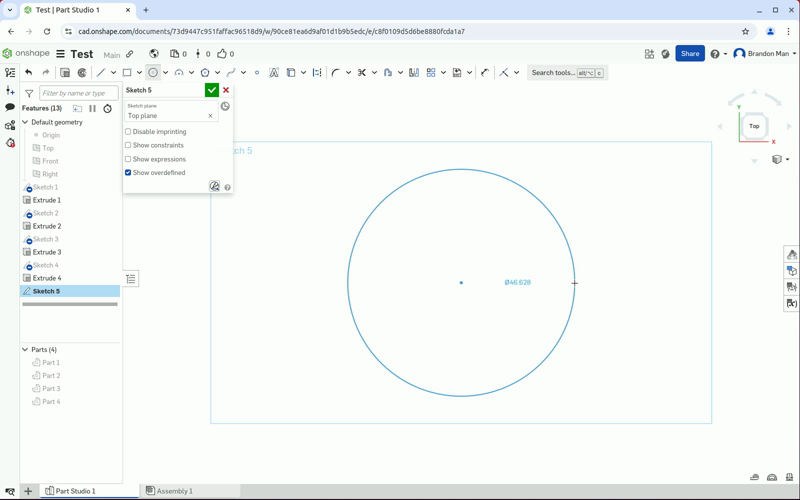
click(574, 282)
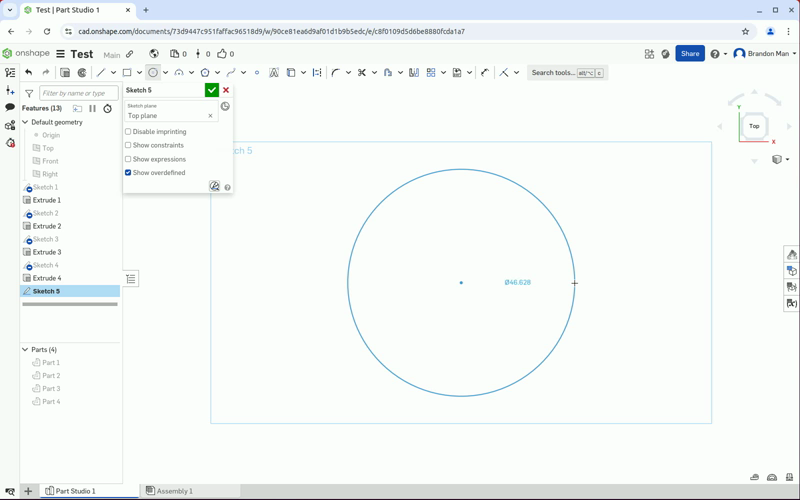
key(esc)
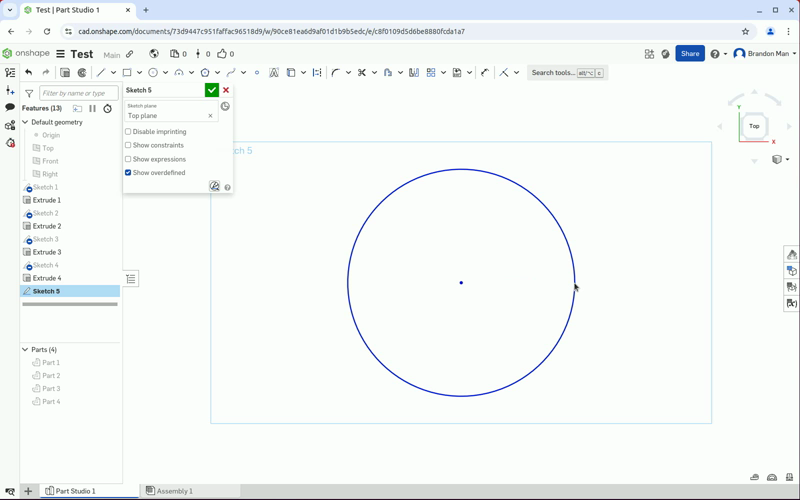
key(c)
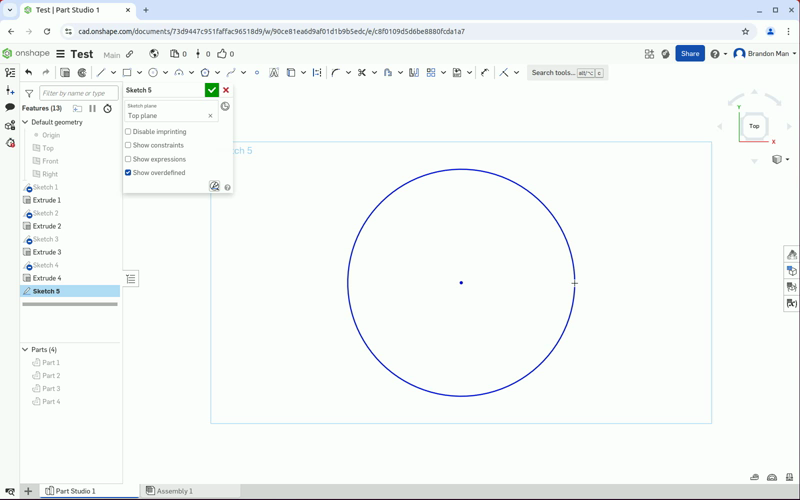
key_down(shift)
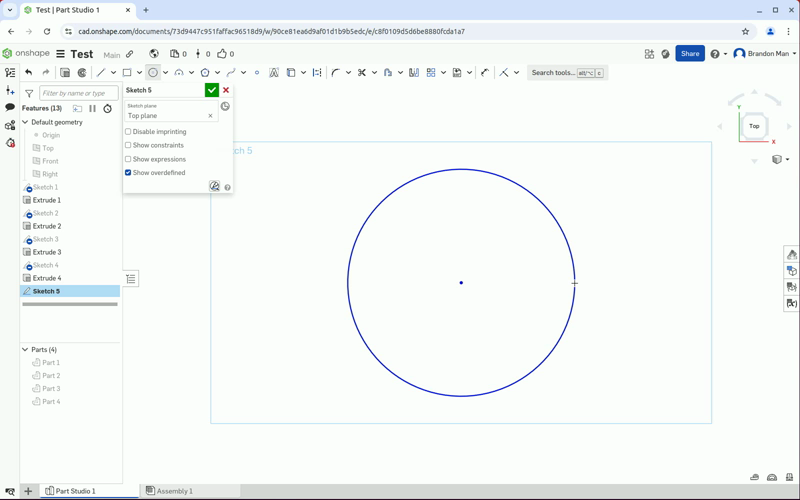
mouse_move(461, 282)
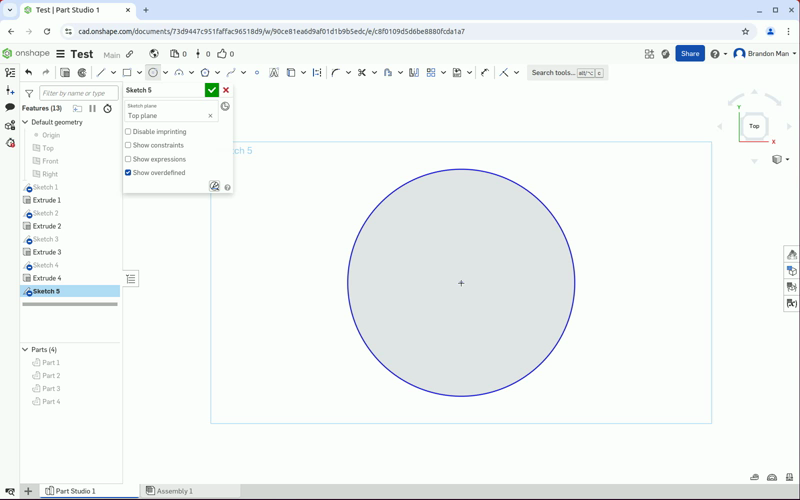
click(461, 282)
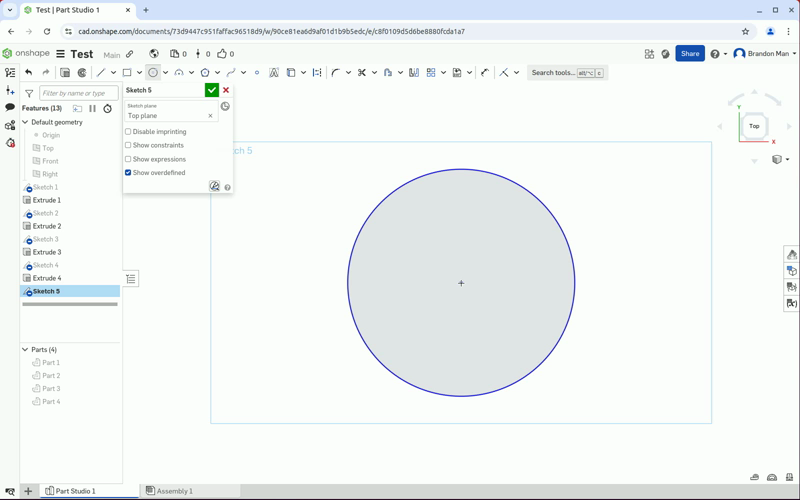
key_up(shift)
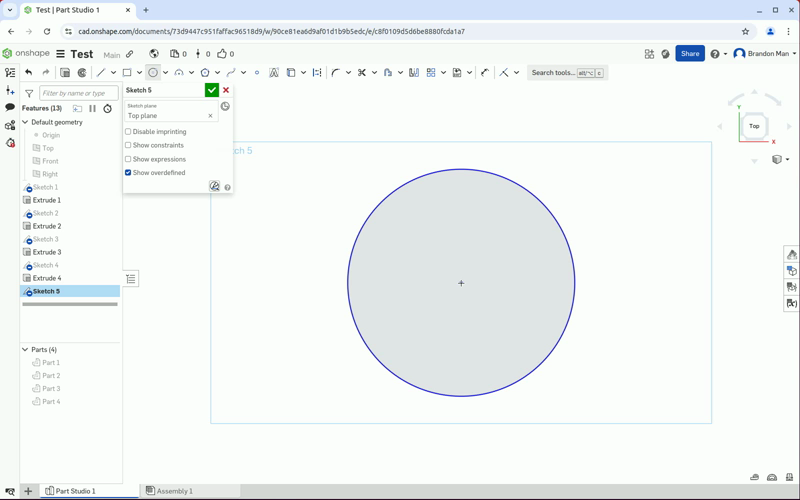
mouse_move(529, 282)
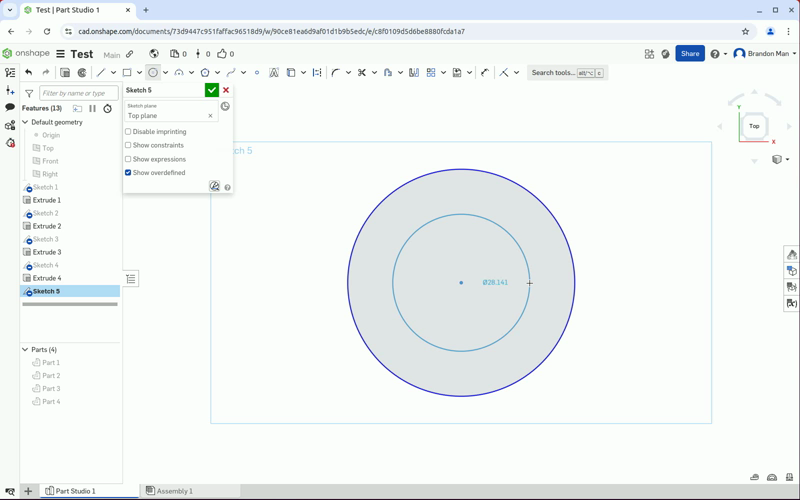
click(529, 282)
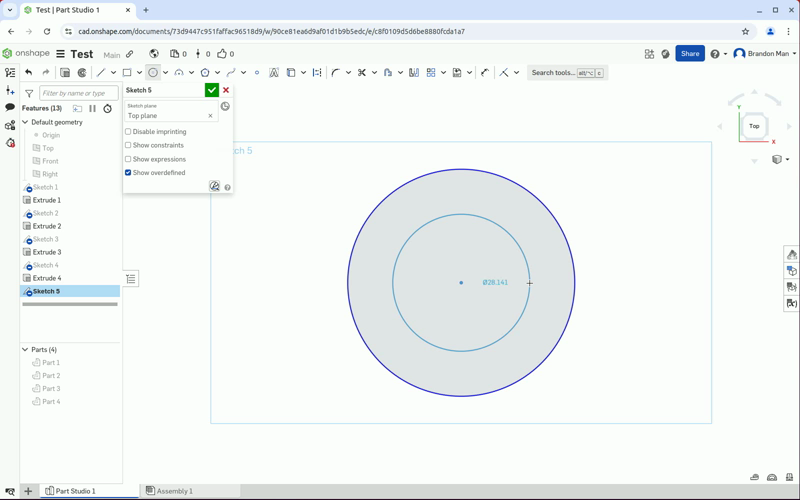
key(esc)
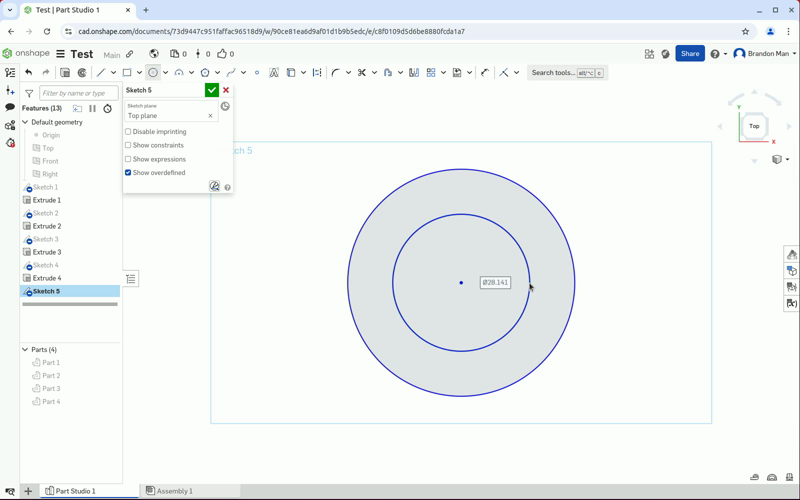
mouse_move(446, 192)
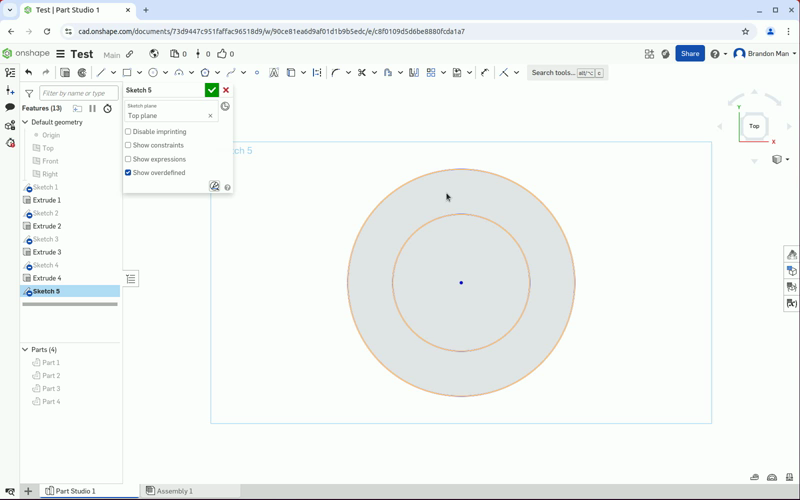
click(446, 192)
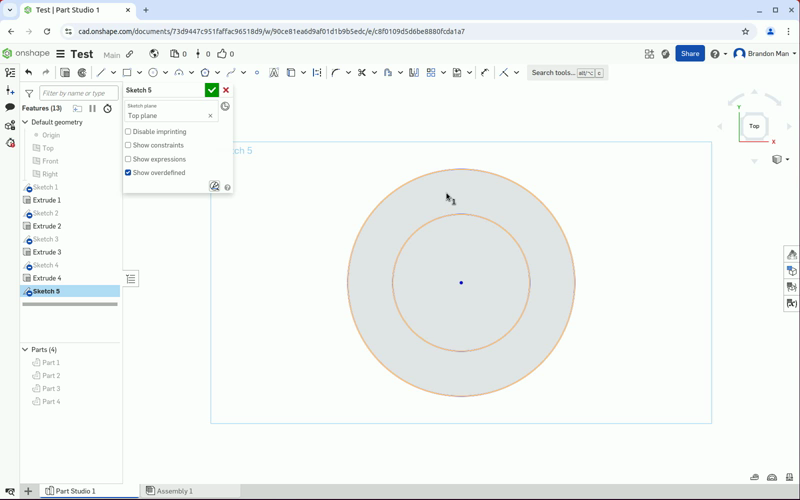
mouse_move(73, 352)
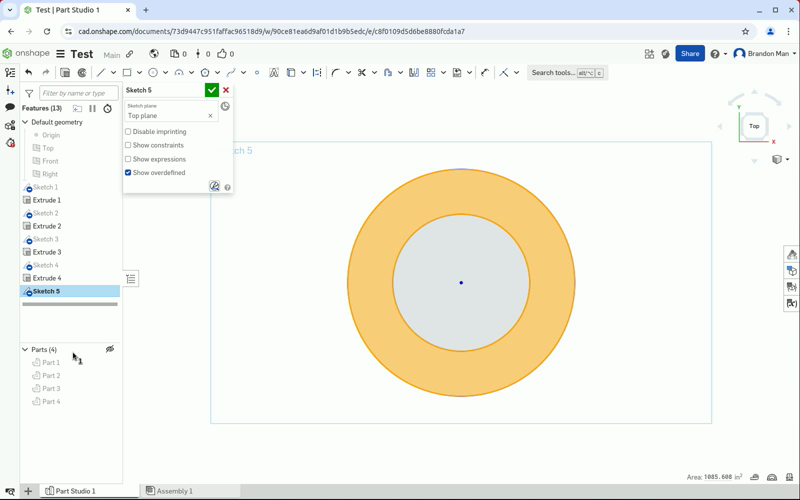
key(shift+y)
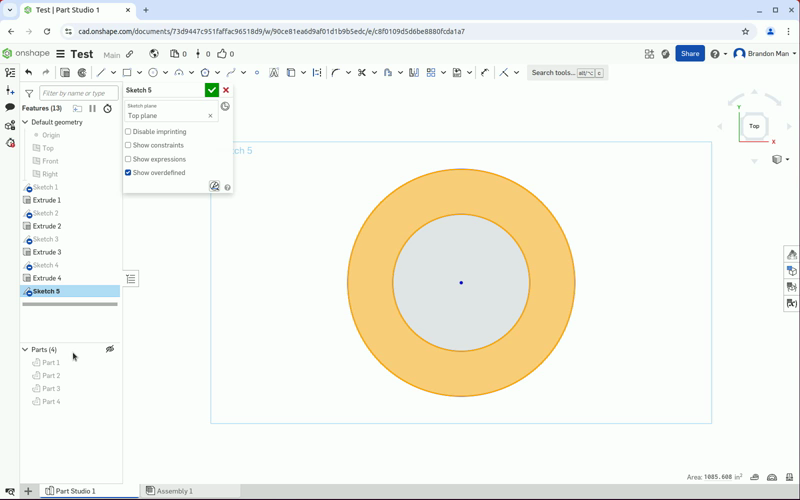
key(shift+e)
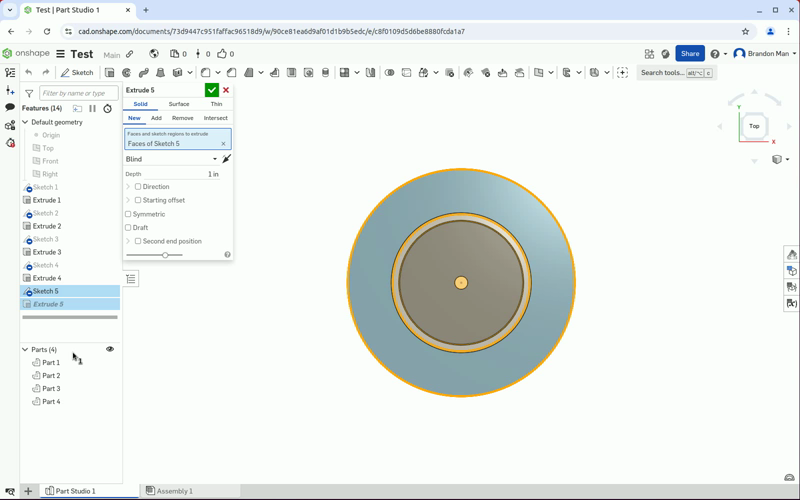
mouse_move(143, 106)
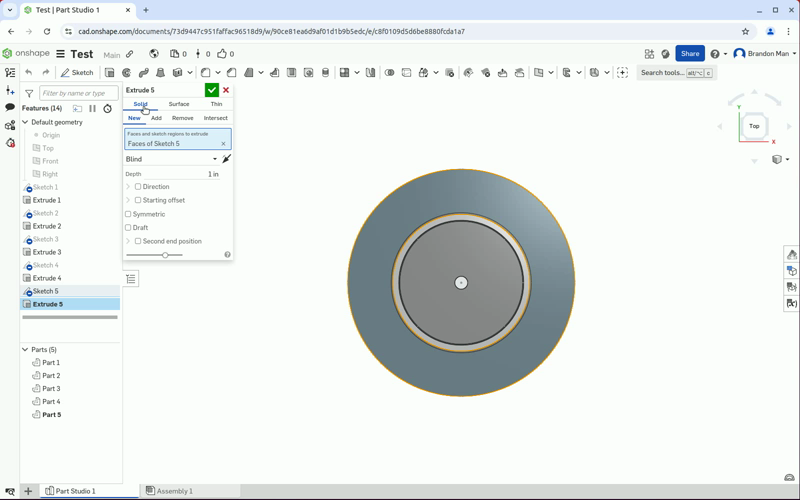
click(143, 106)
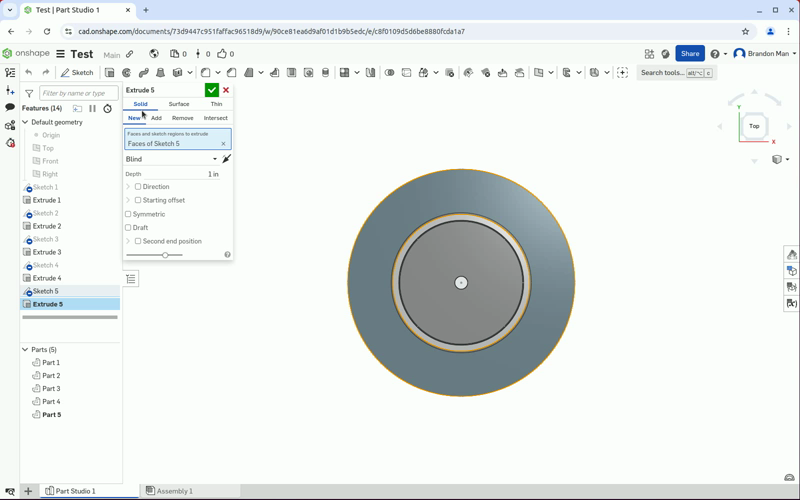
mouse_move(137, 120)
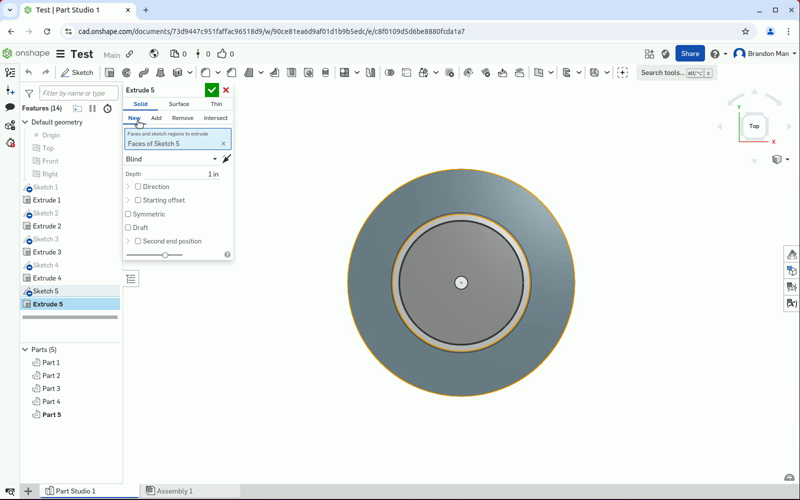
click(137, 120)
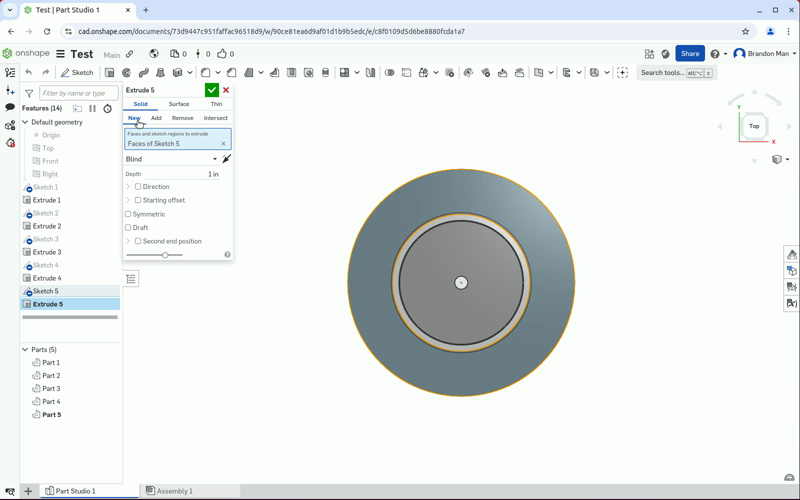
key(tab, 4)
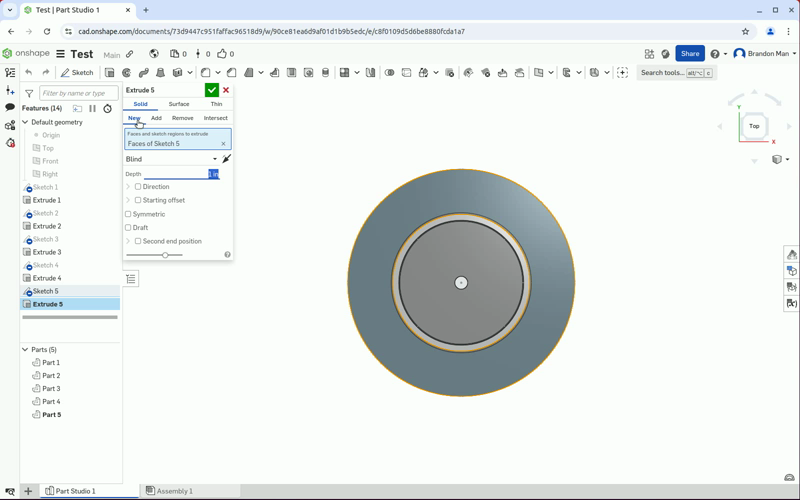
text(1.685)
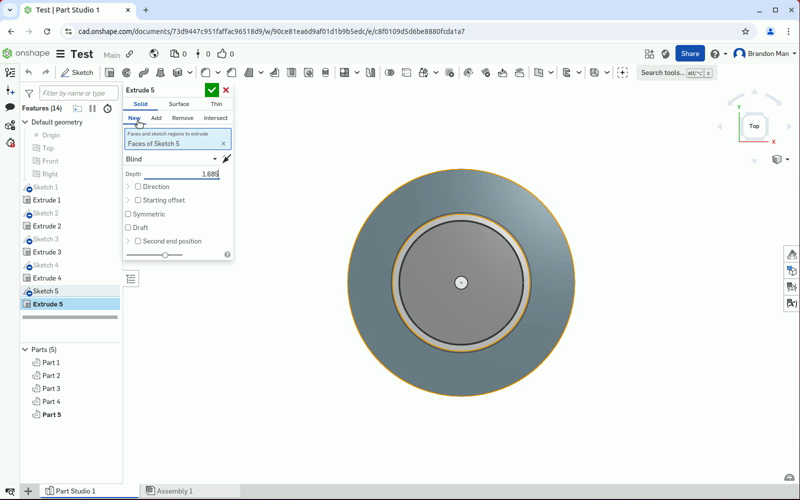
key(enter)
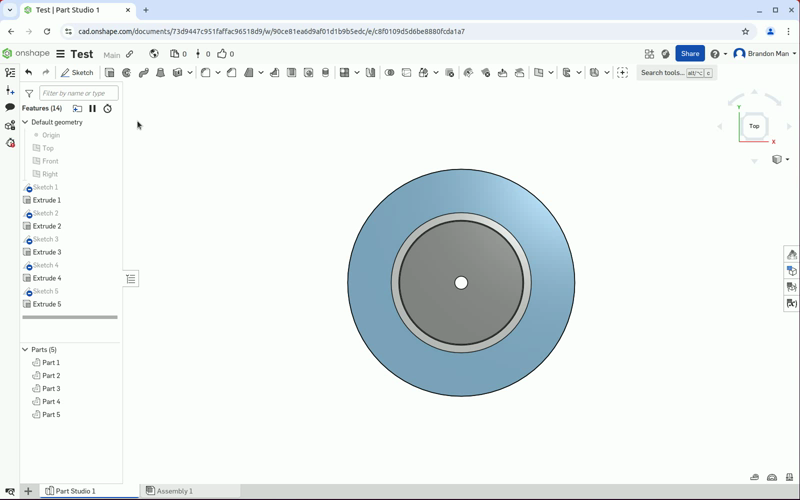
key(shift+h)
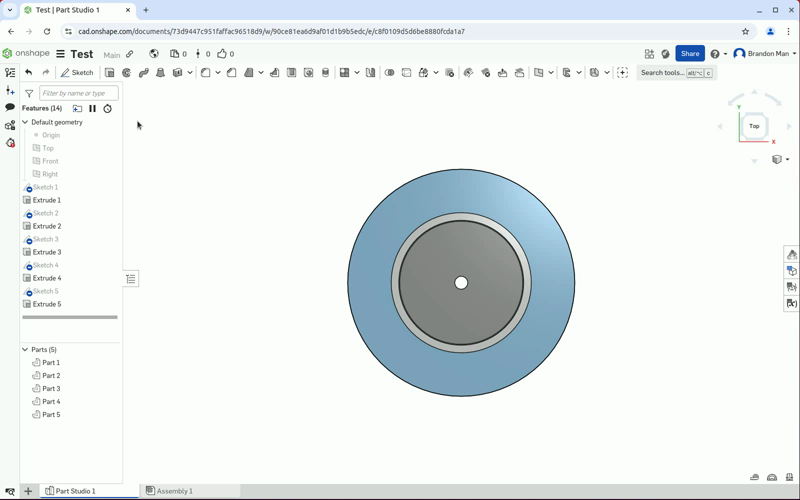
key(shift+h)
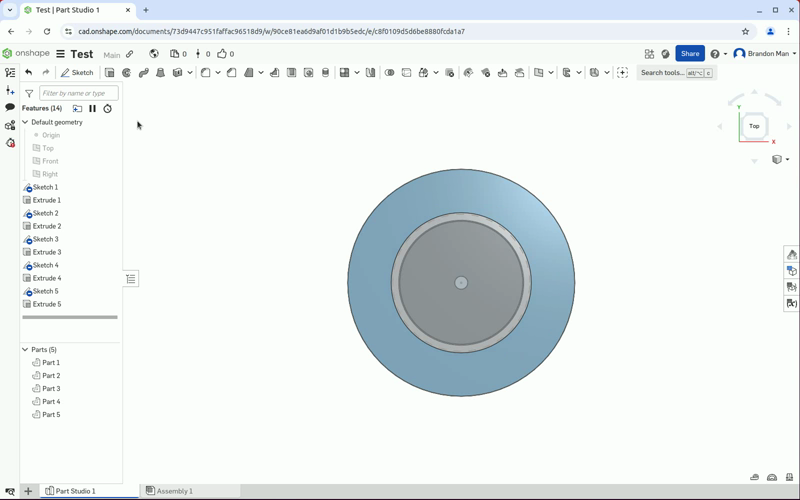
key(shift+7)
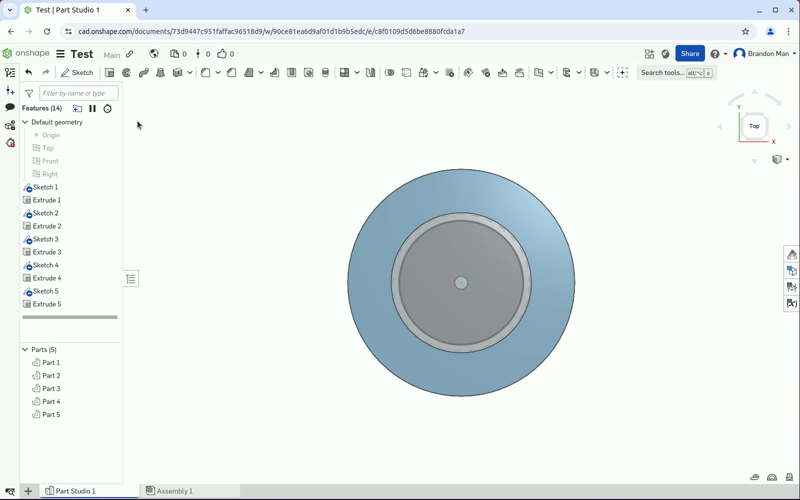
key(up, 3)
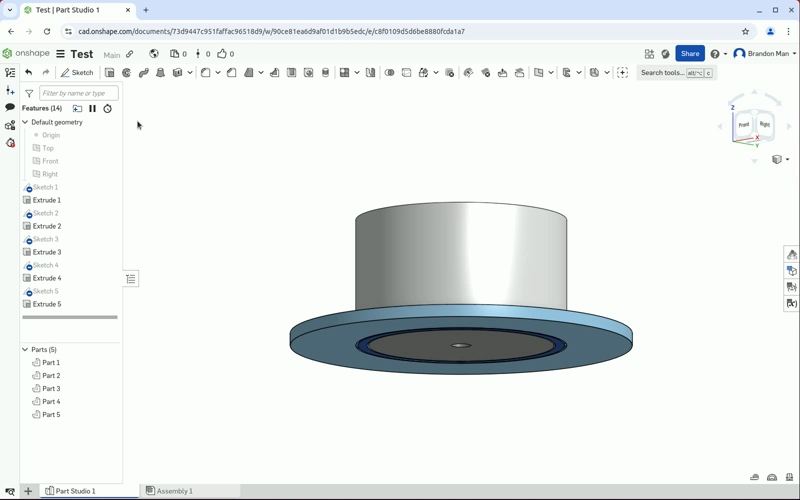
key(left, 3)
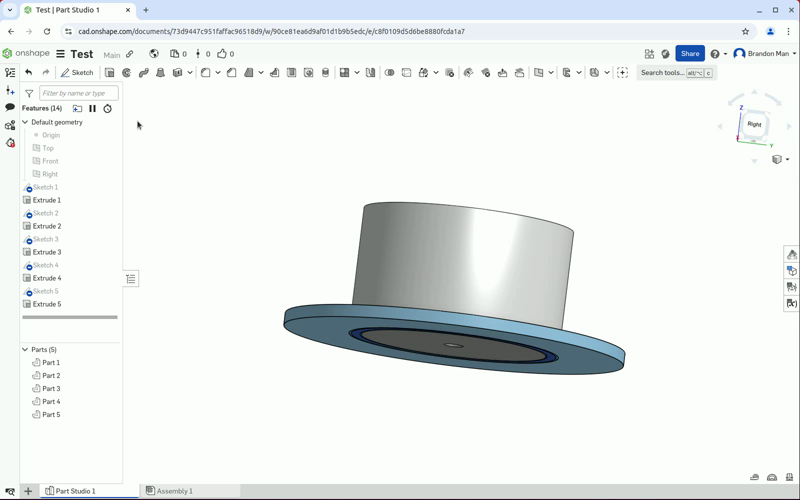
key(right, 3)
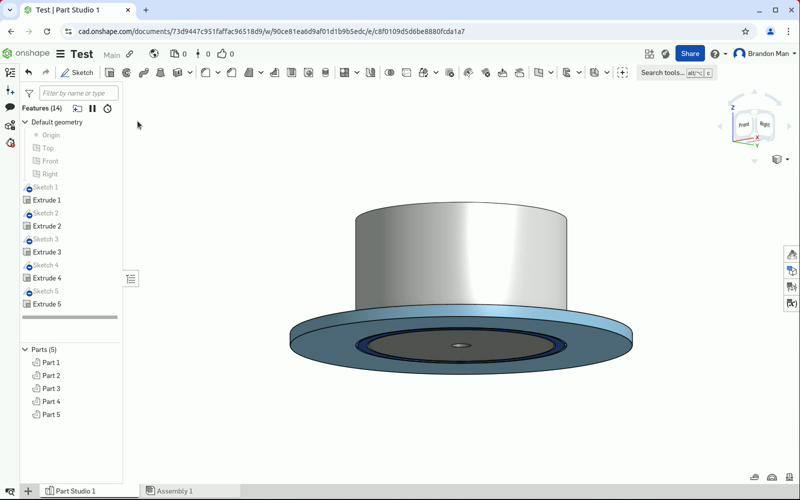
key(down, 3)
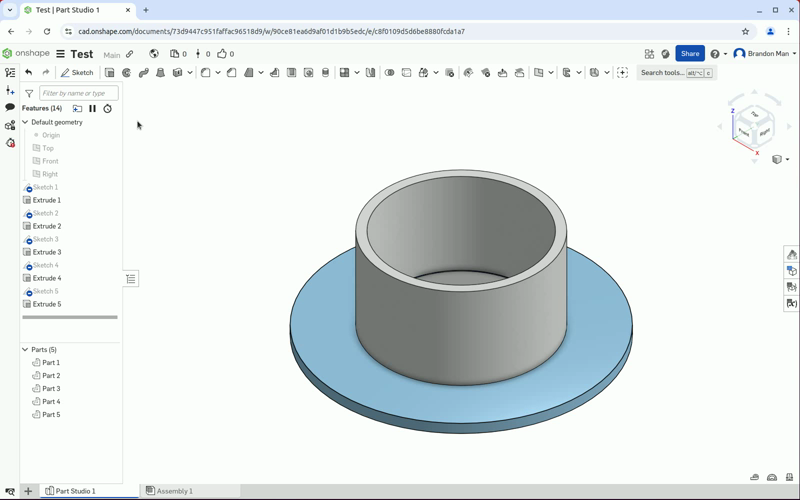
mouse_move(73, 189)
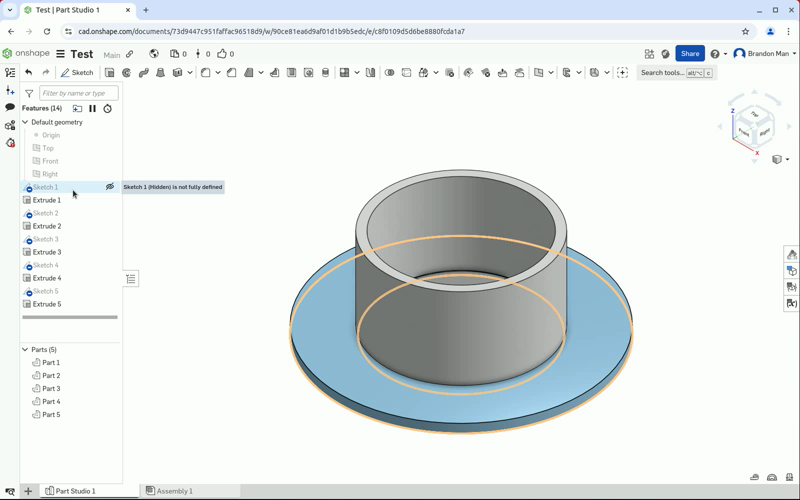
click(73, 189)